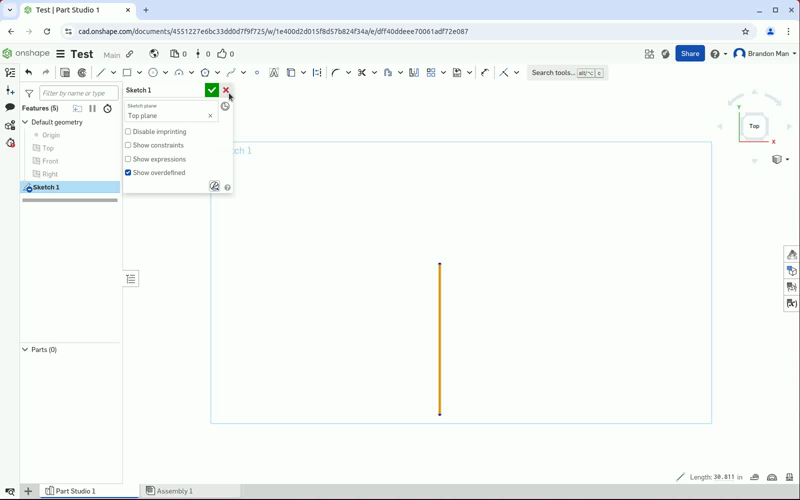
key(shift+h)
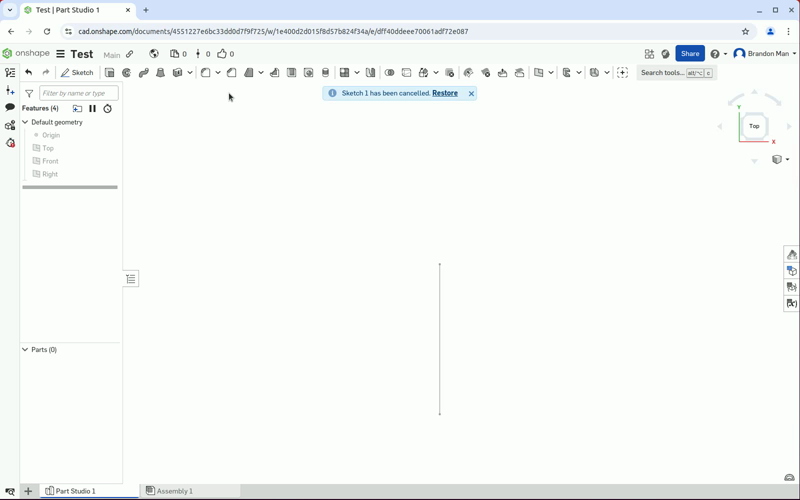
mouse_move(73, 352)
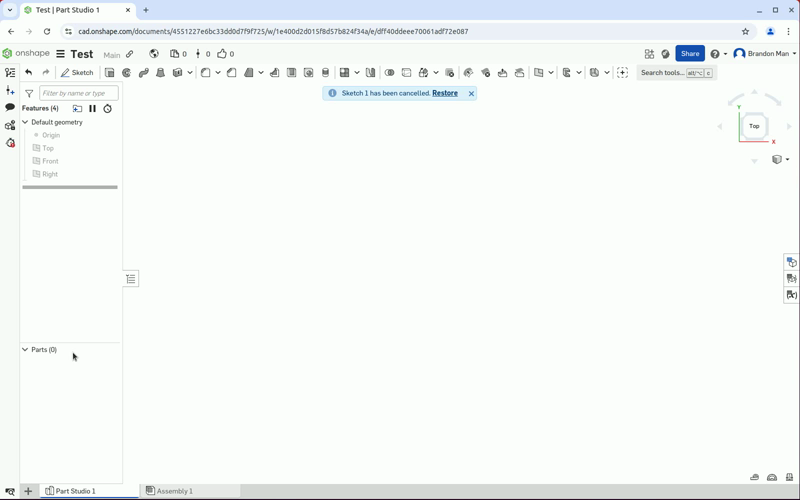
key(y)
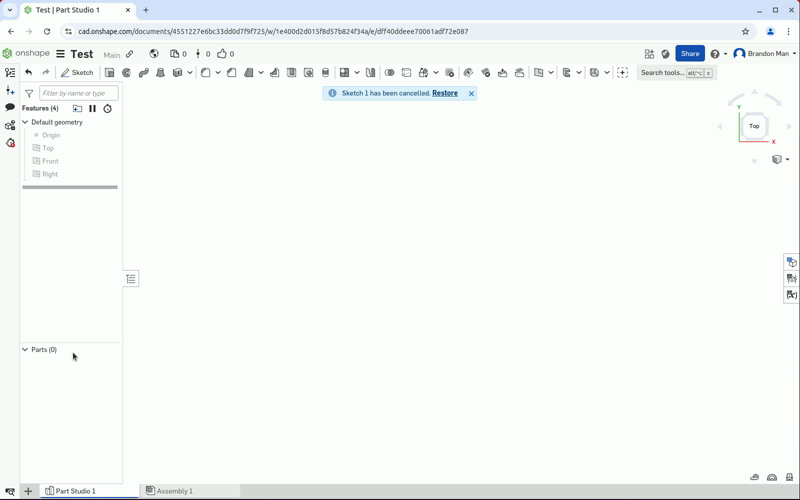
key(shift+p)
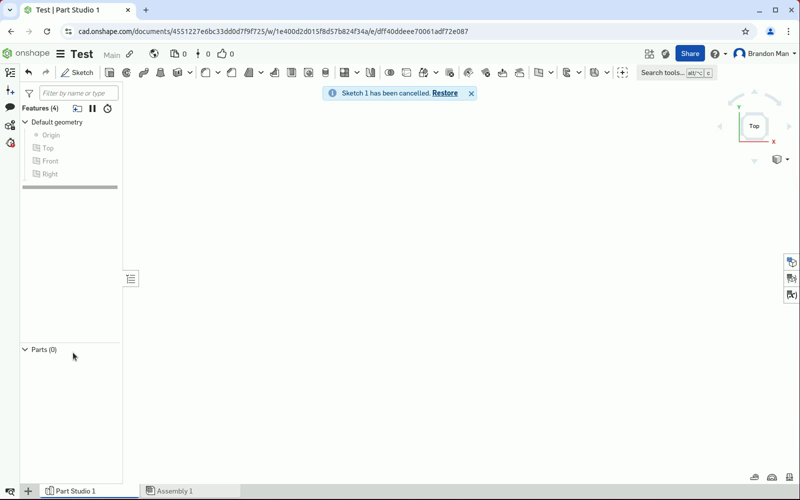
key(space)
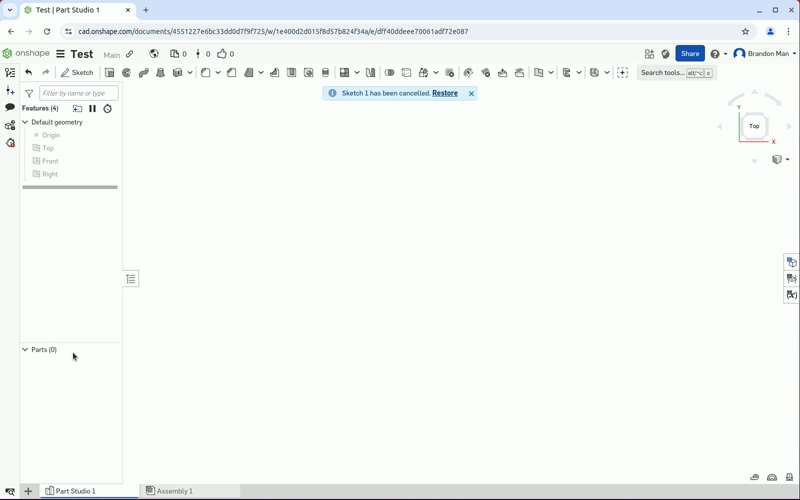
key_down(shift)
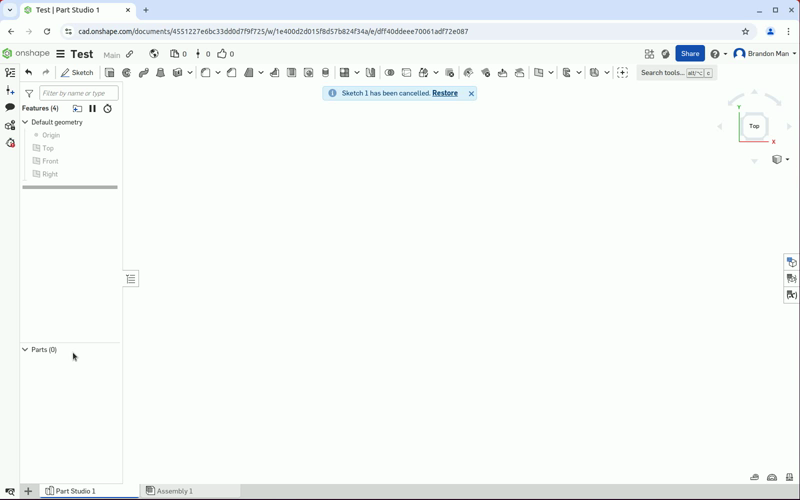
key(up)
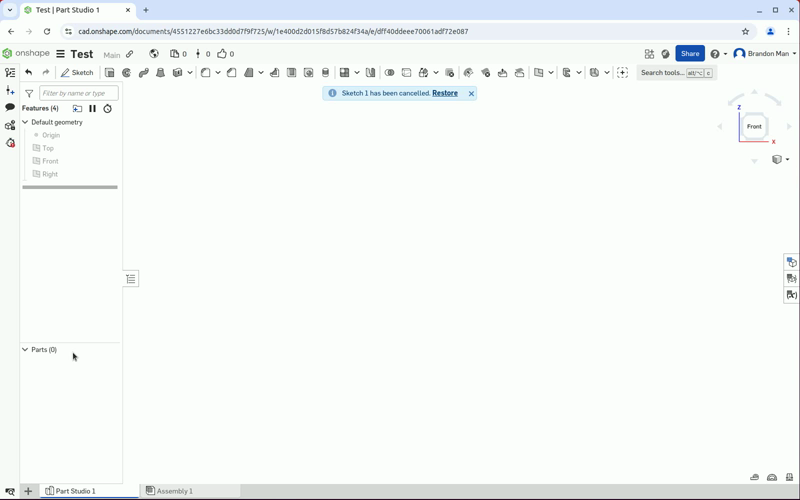
key_up(shift)
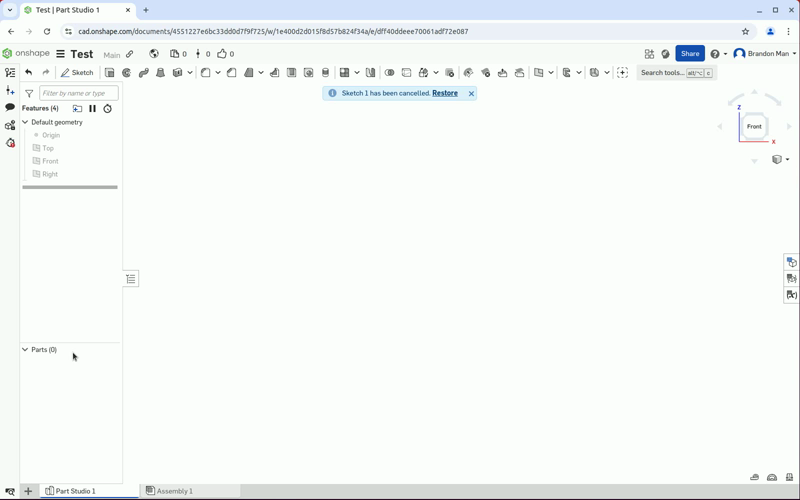
mouse_move(73, 352)
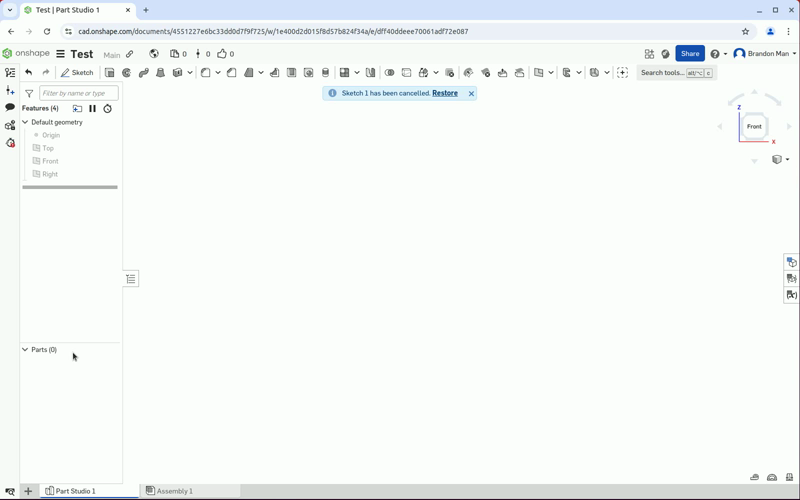
key(shift+y)
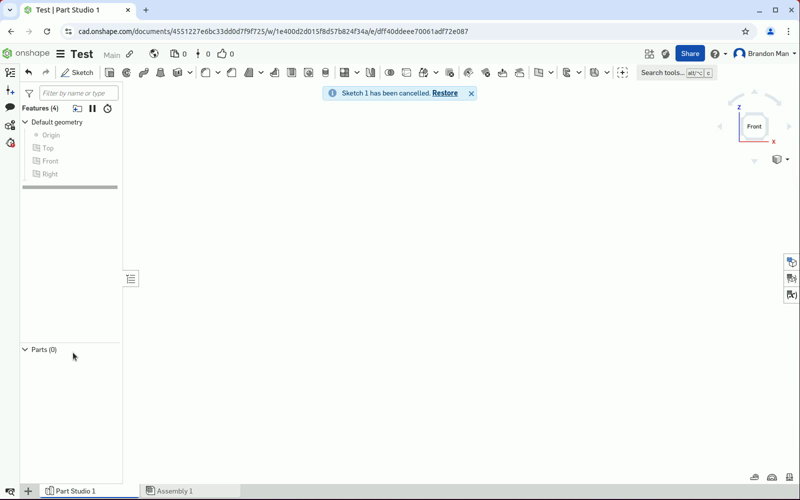
key(shift+s)
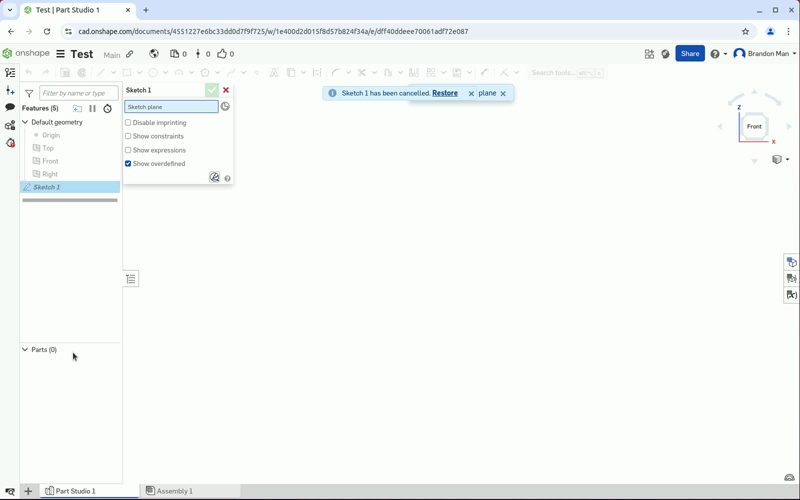
mouse_move(73, 163)
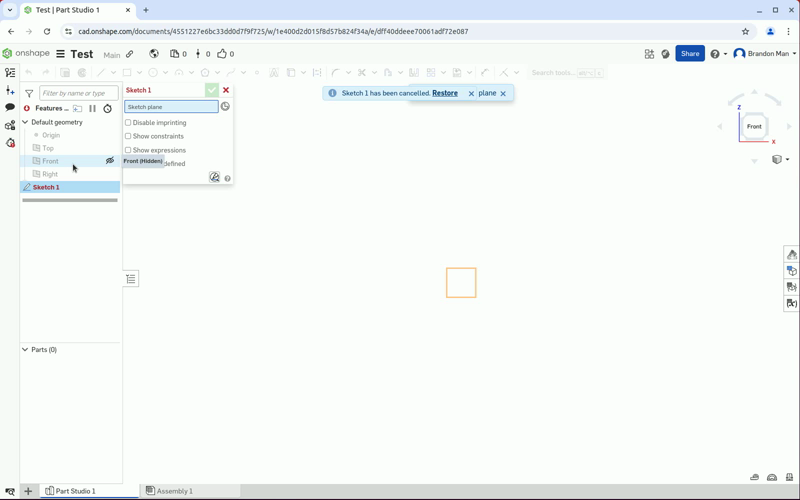
click(73, 163)
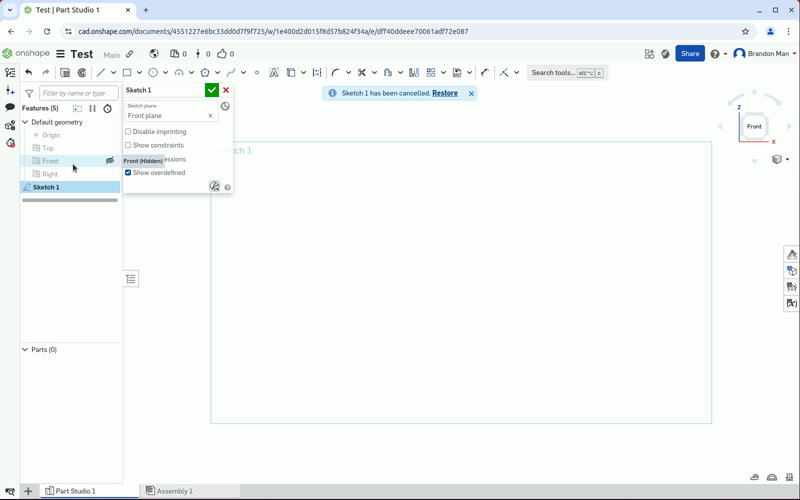
mouse_move(73, 352)
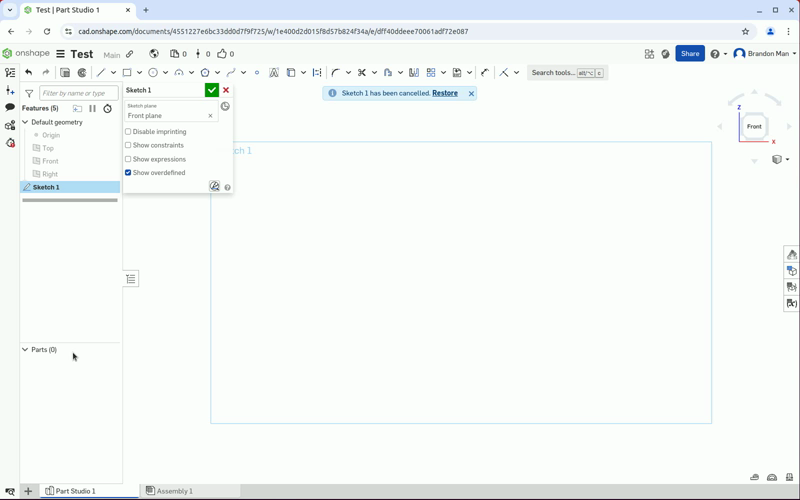
key(y)
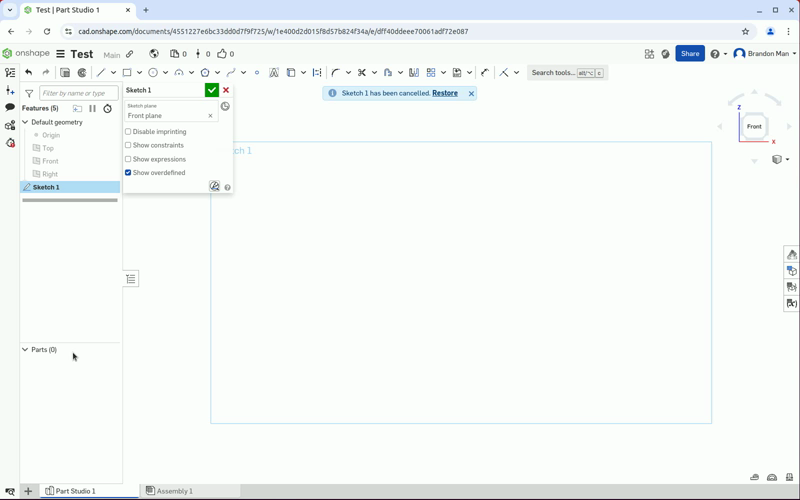
key(c)
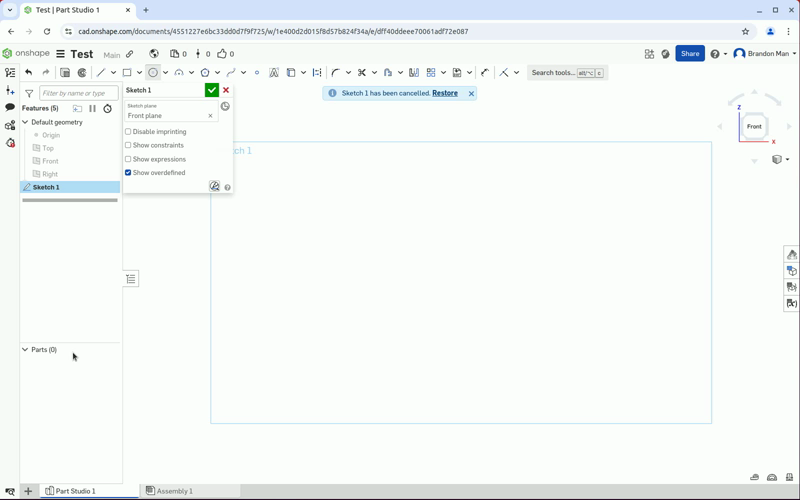
key_down(shift)
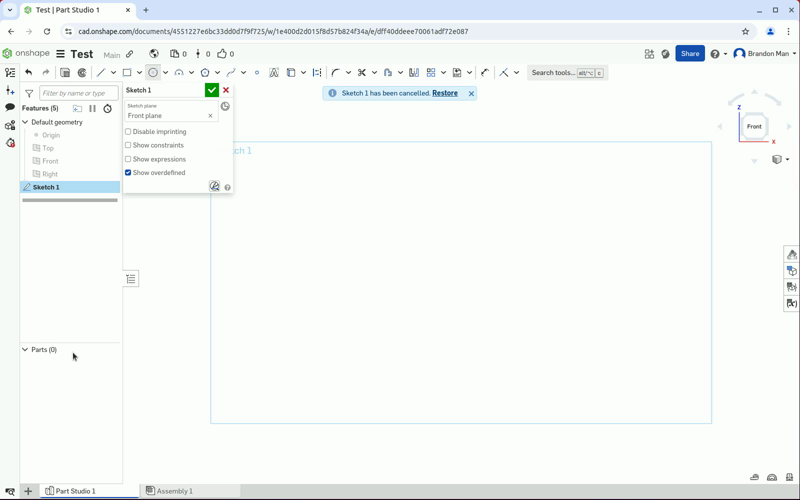
mouse_move(419, 282)
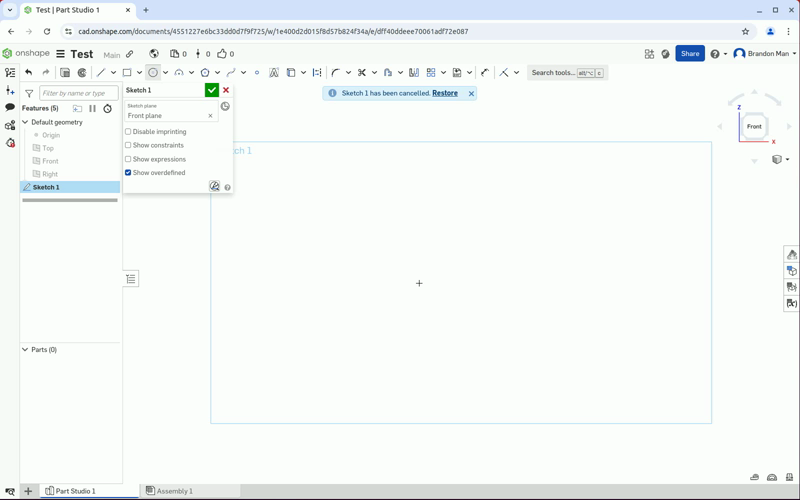
click(419, 282)
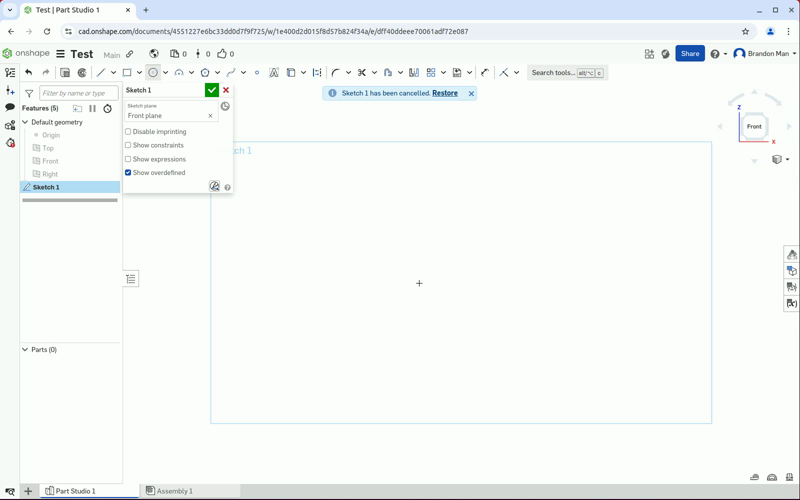
key_up(shift)
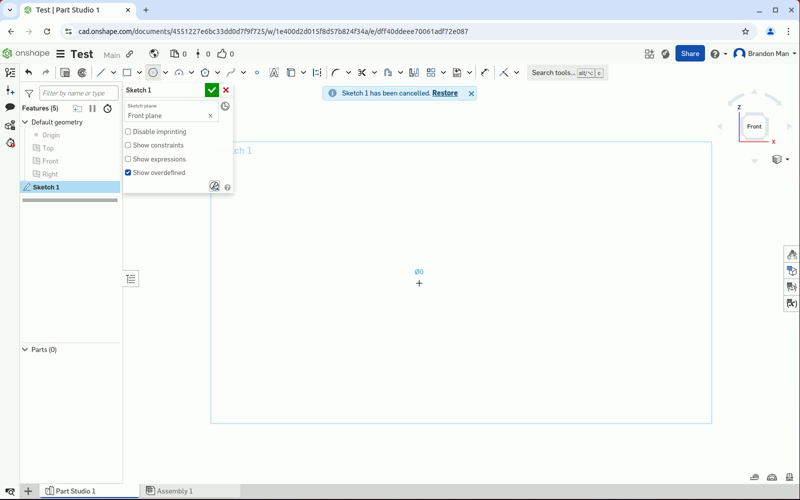
mouse_move(447, 282)
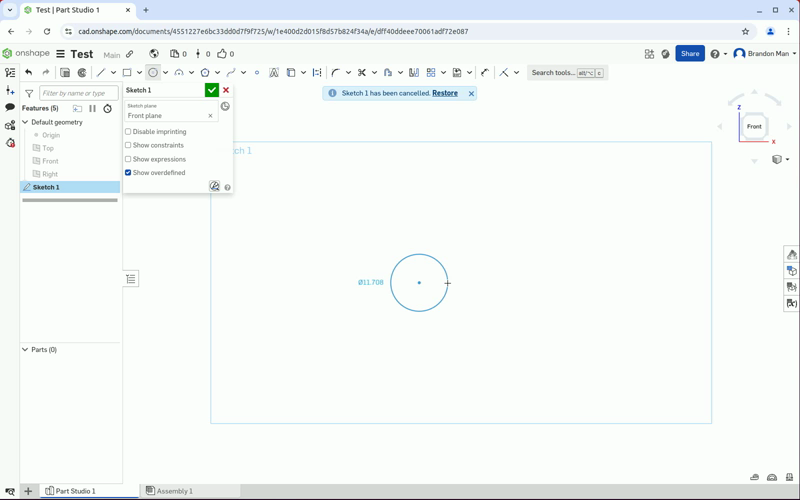
click(447, 282)
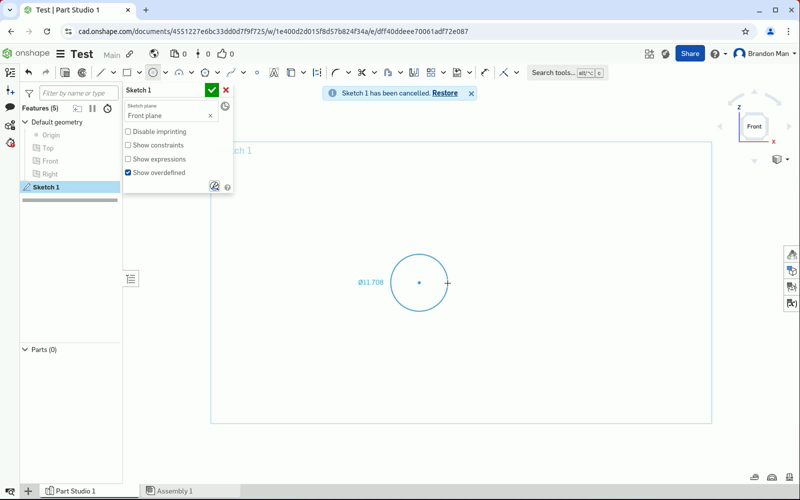
key(esc)
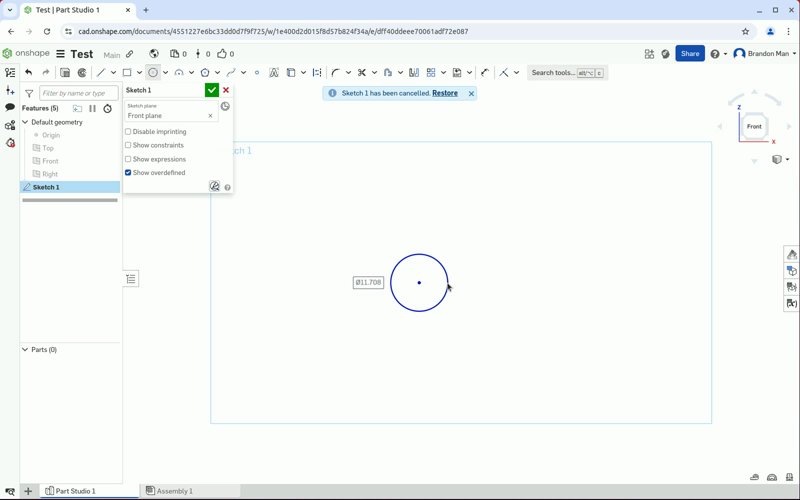
key(c)
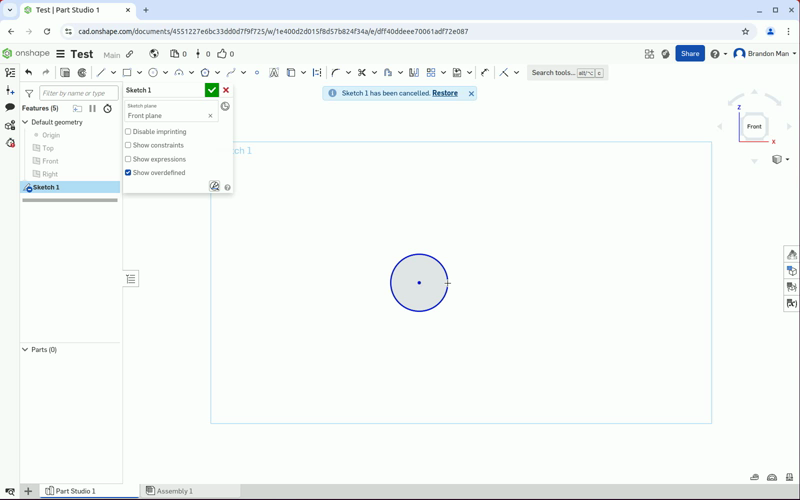
key_down(shift)
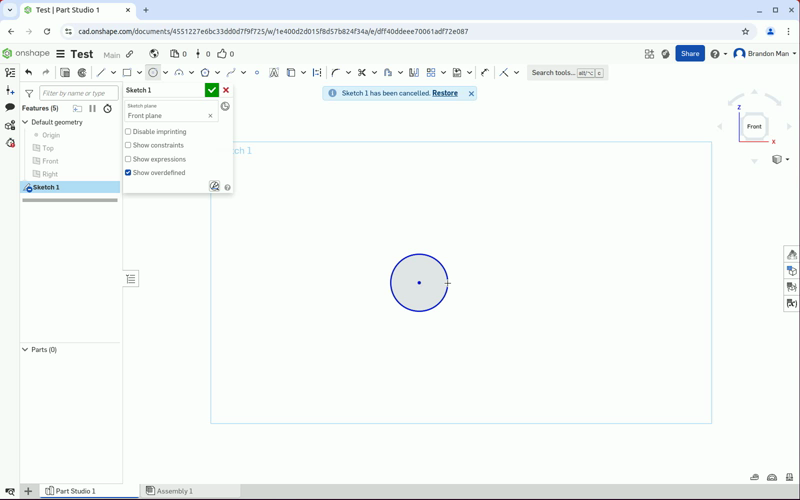
mouse_move(419, 282)
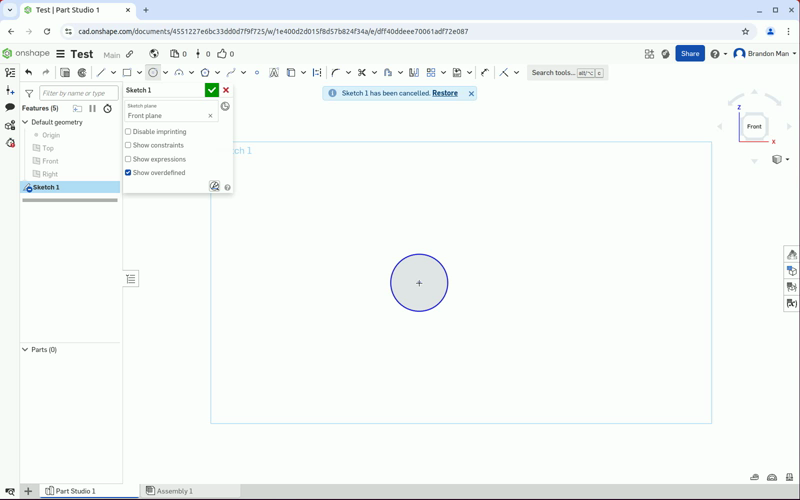
click(419, 282)
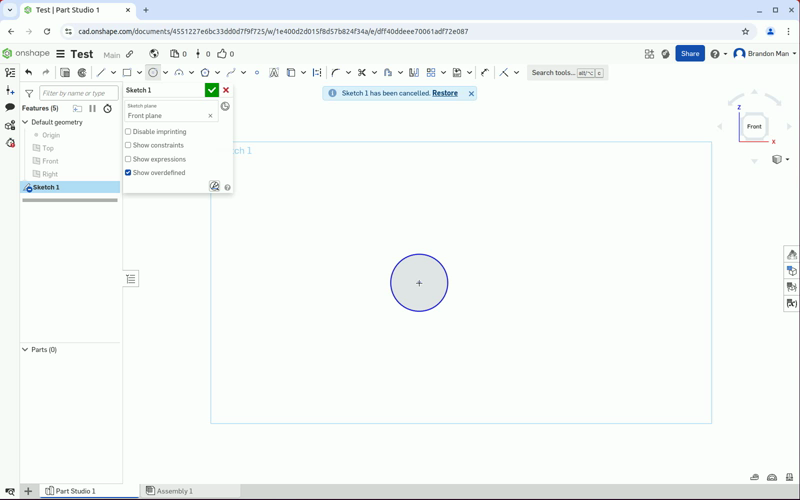
key_up(shift)
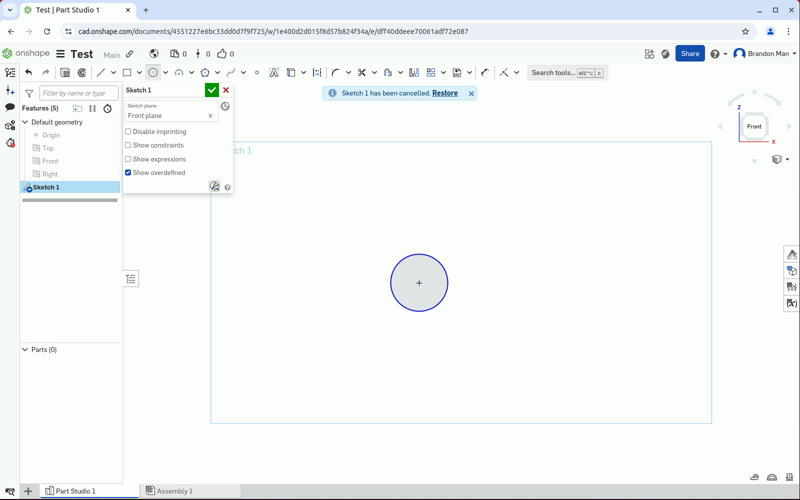
mouse_move(440, 282)
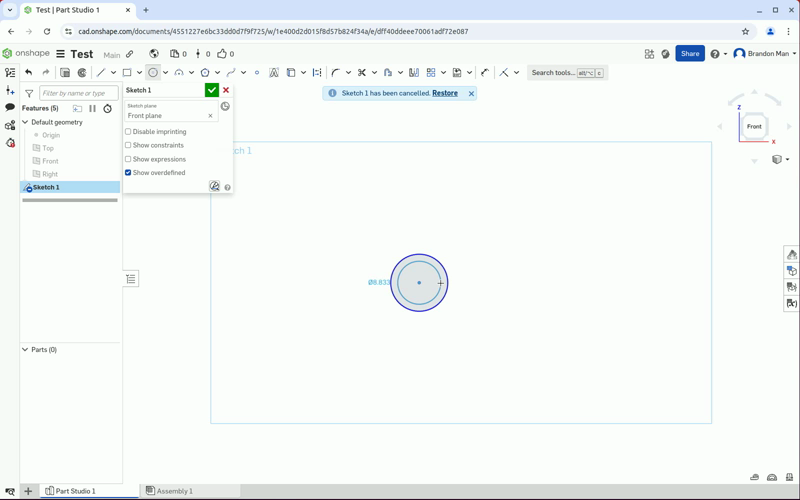
click(440, 282)
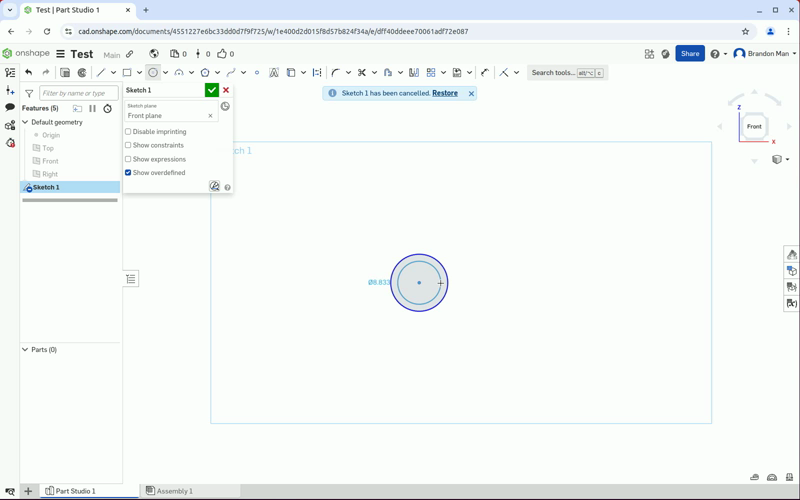
key(esc)
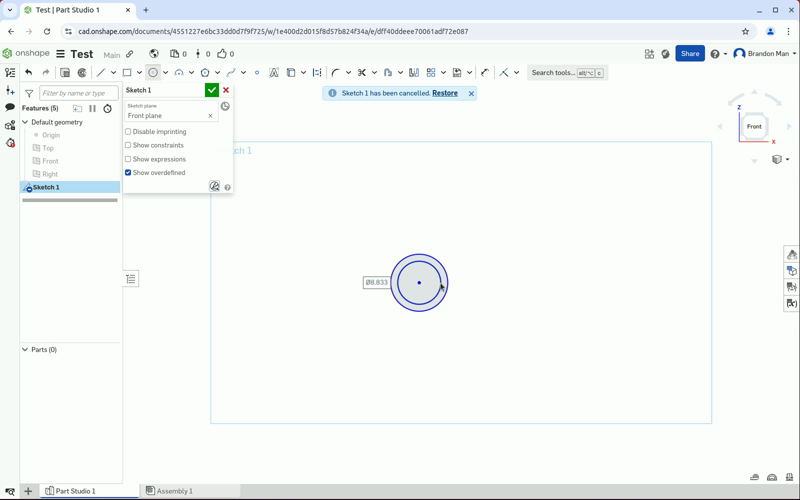
mouse_move(400, 262)
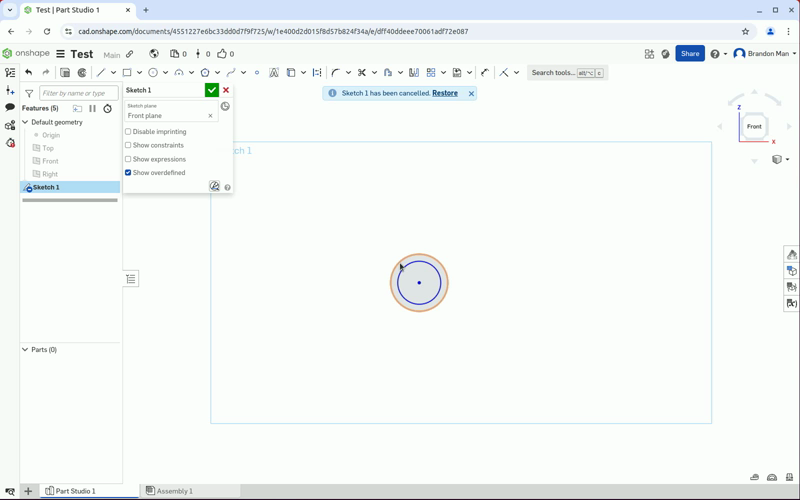
scroll(6)
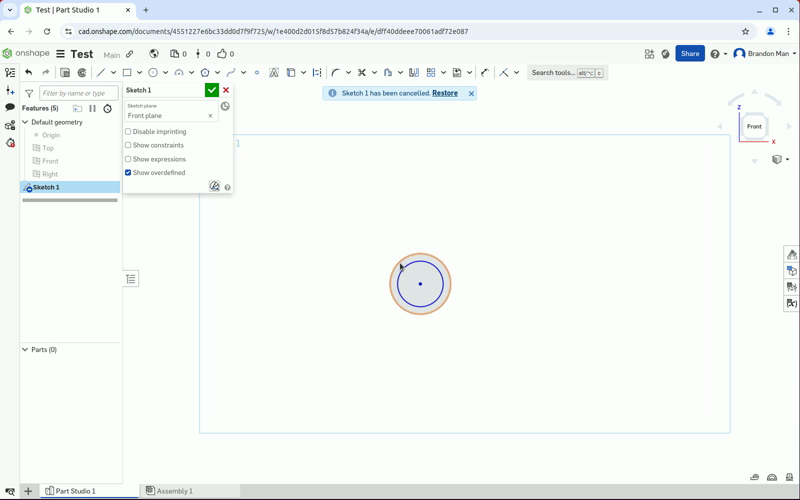
scroll(6)
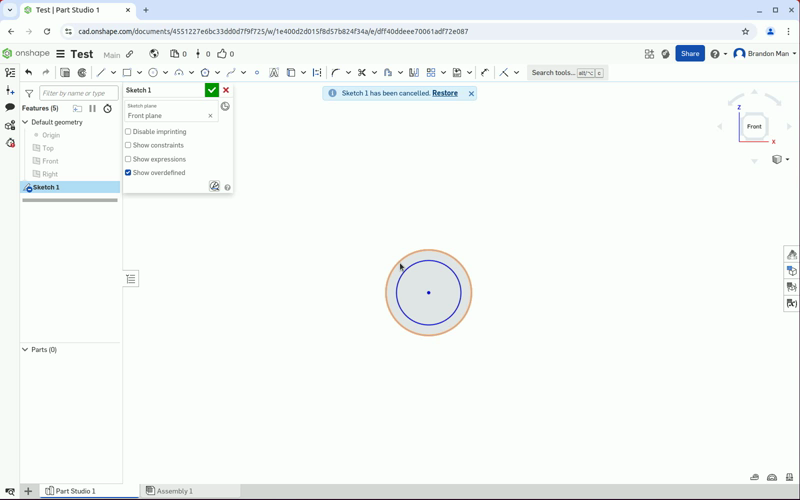
scroll(6)
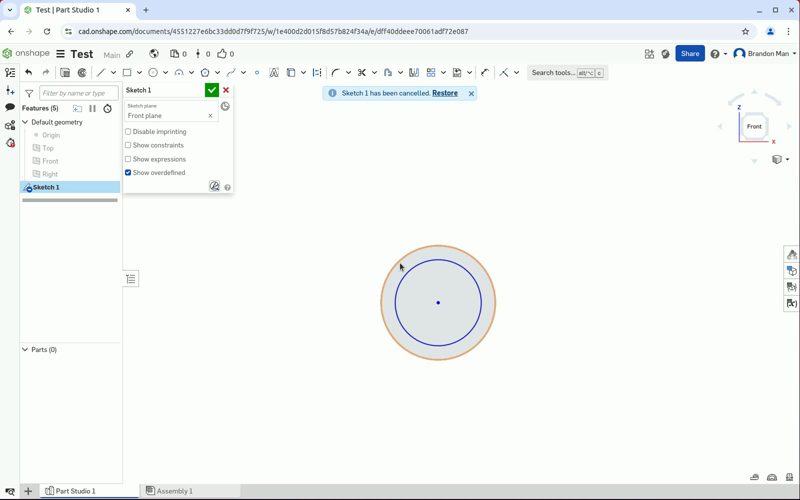
scroll(6)
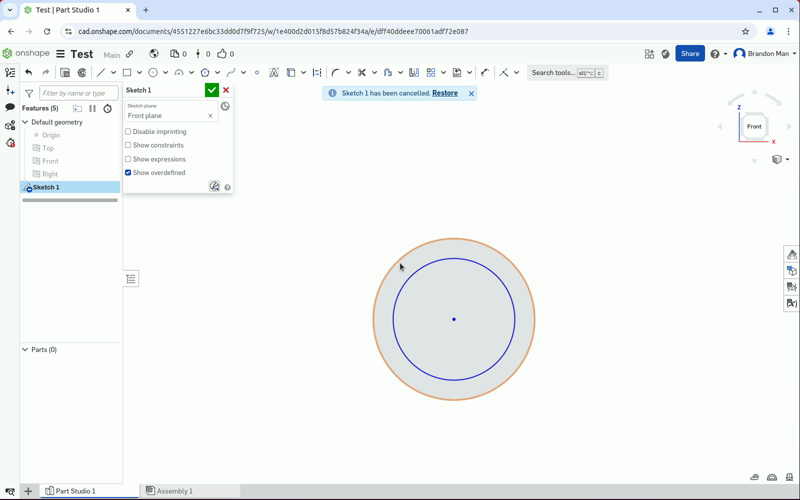
scroll(6)
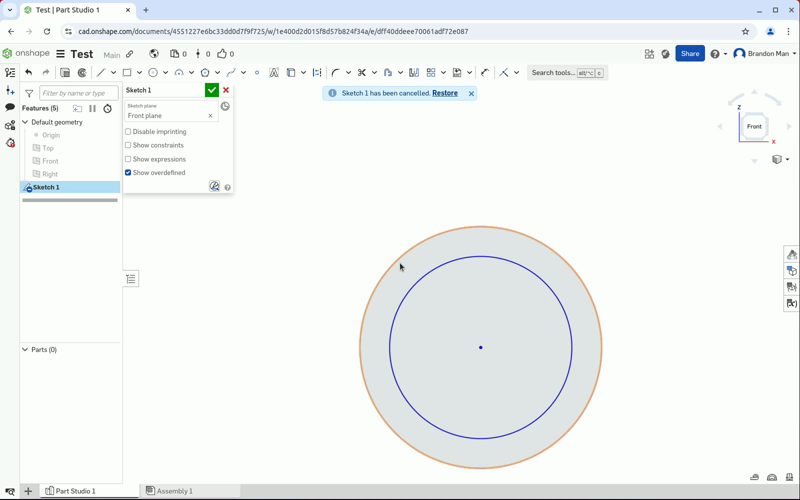
scroll(6)
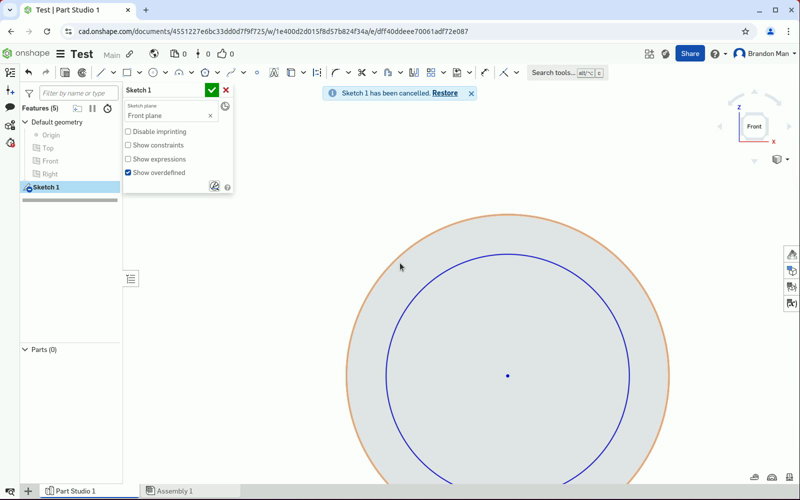
scroll(6)
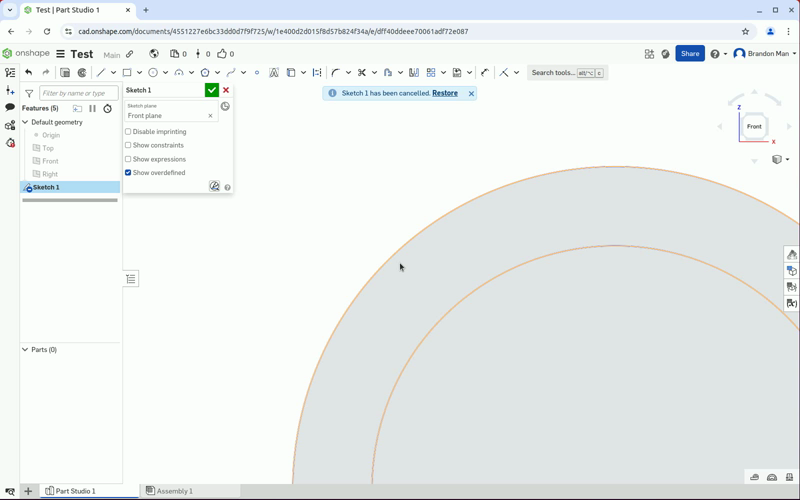
click(400, 262)
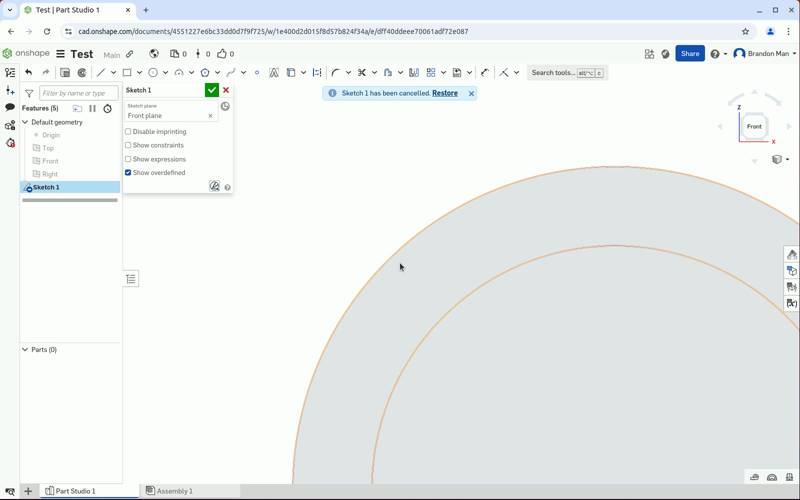
scroll(-6)
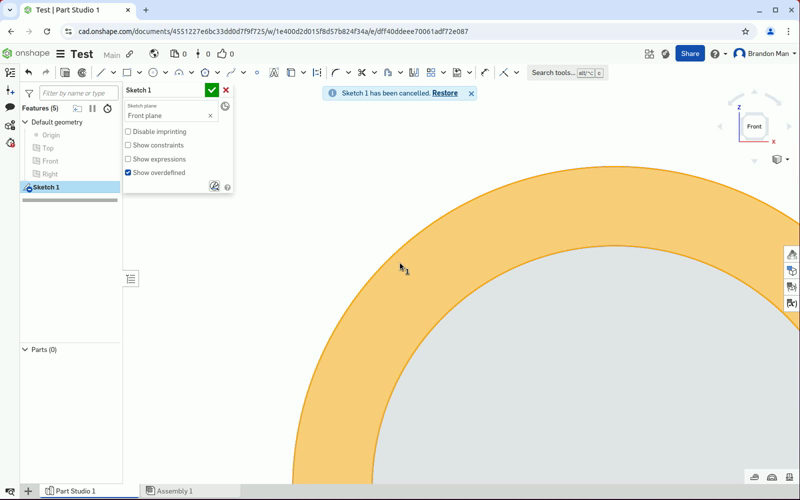
scroll(-6)
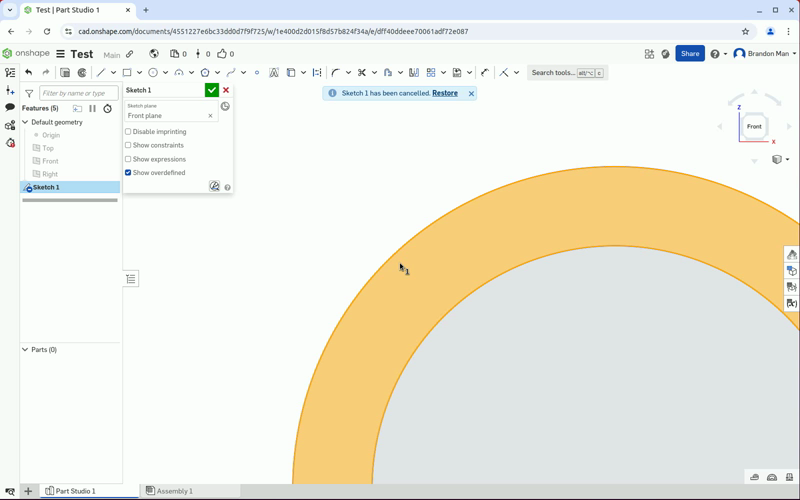
scroll(-6)
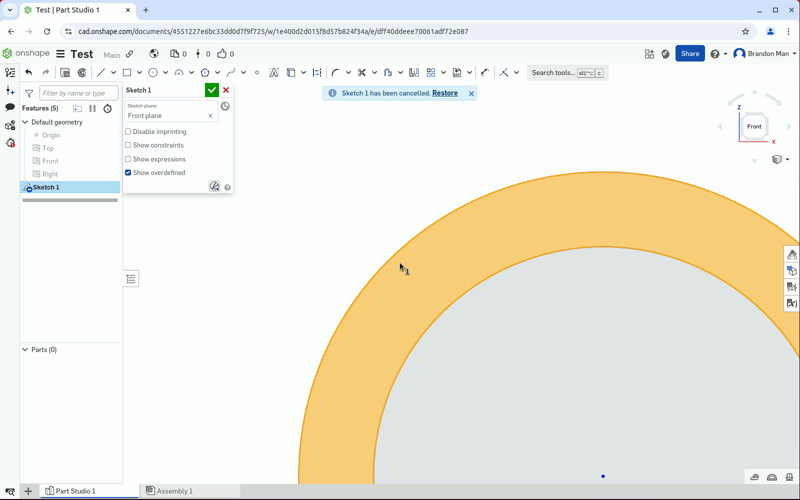
scroll(-6)
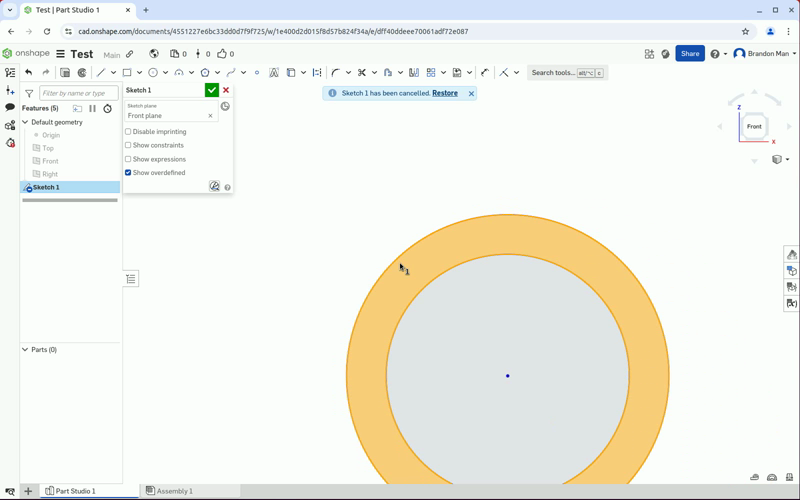
scroll(-6)
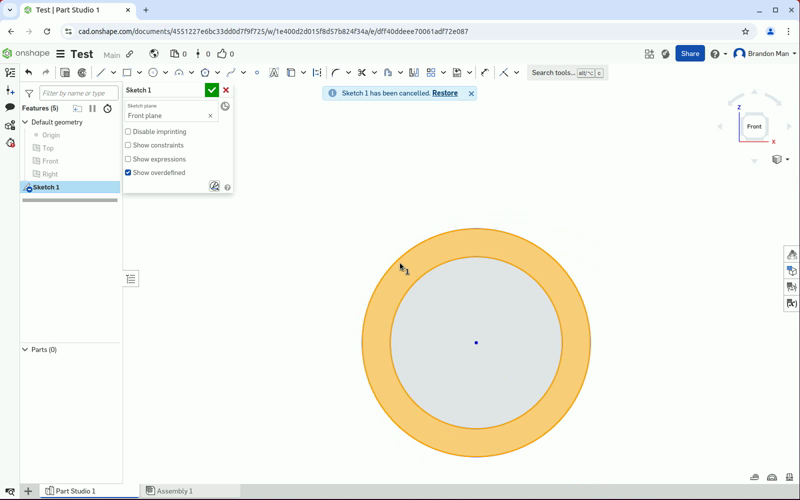
scroll(-6)
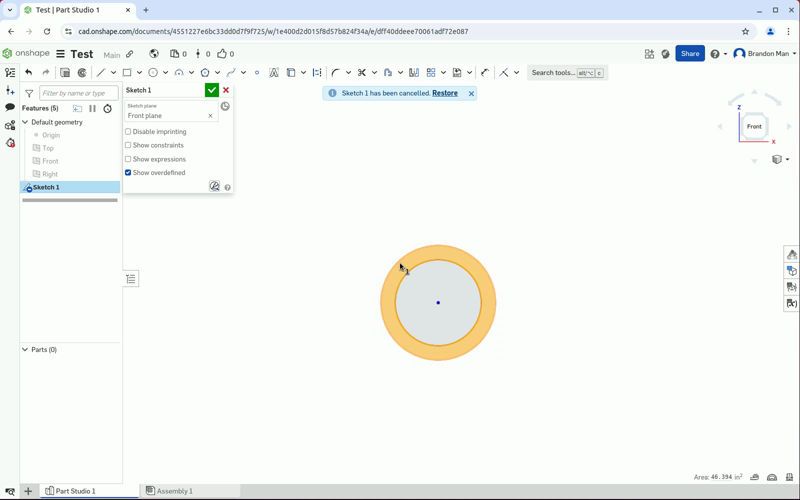
scroll(-6)
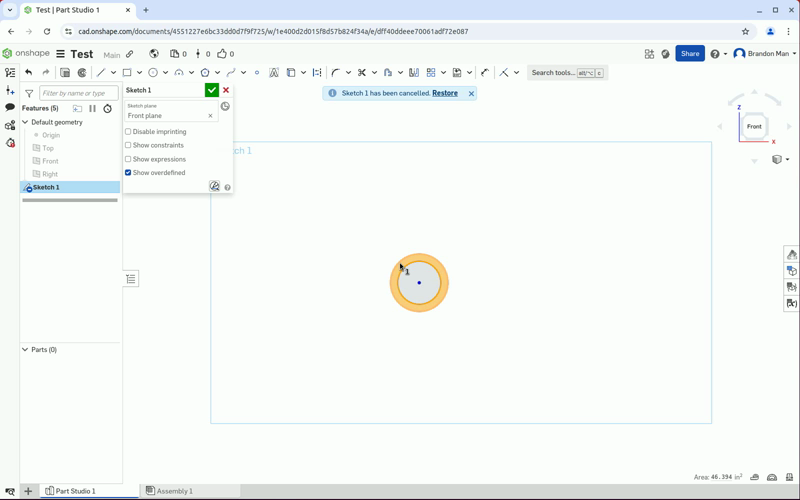
mouse_move(73, 352)
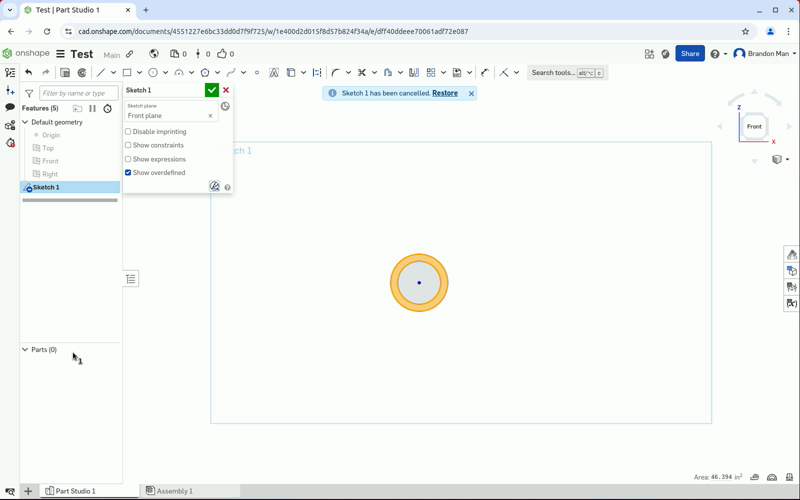
key(shift+y)
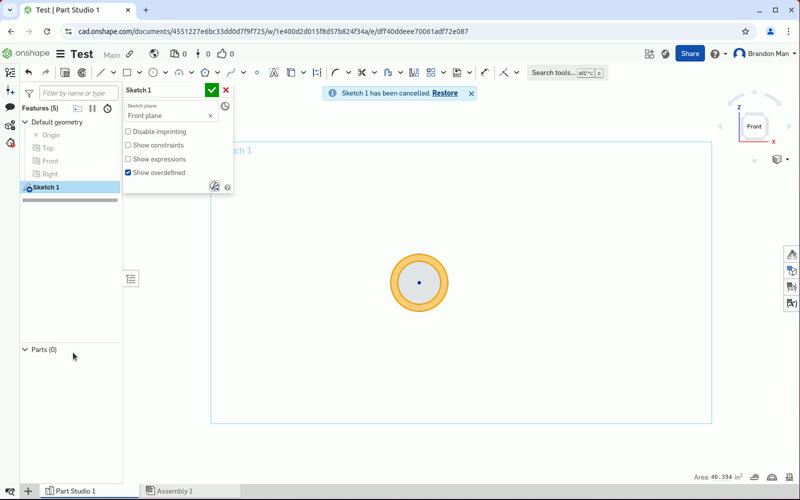
key(shift+e)
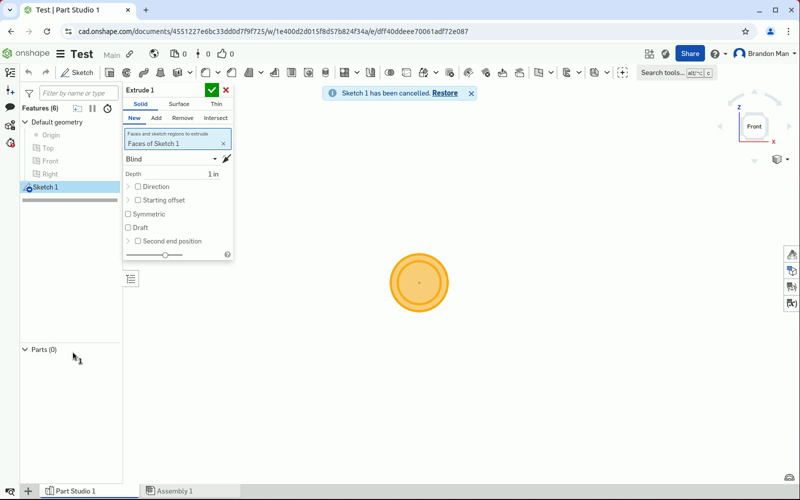
mouse_move(143, 106)
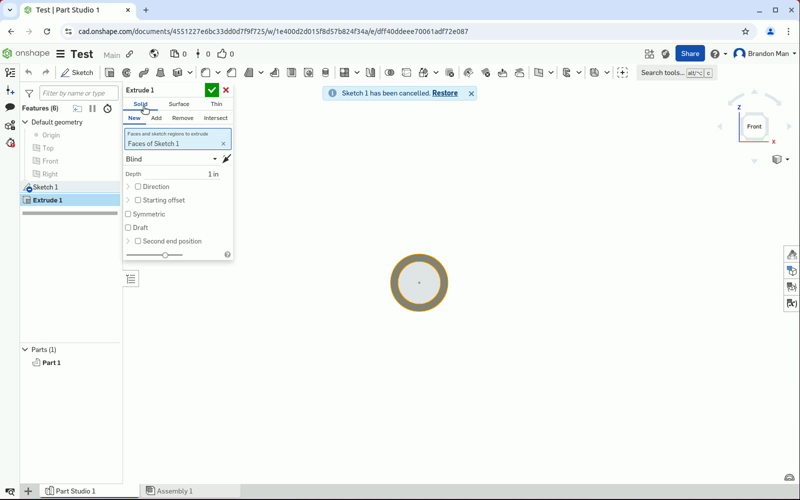
click(143, 106)
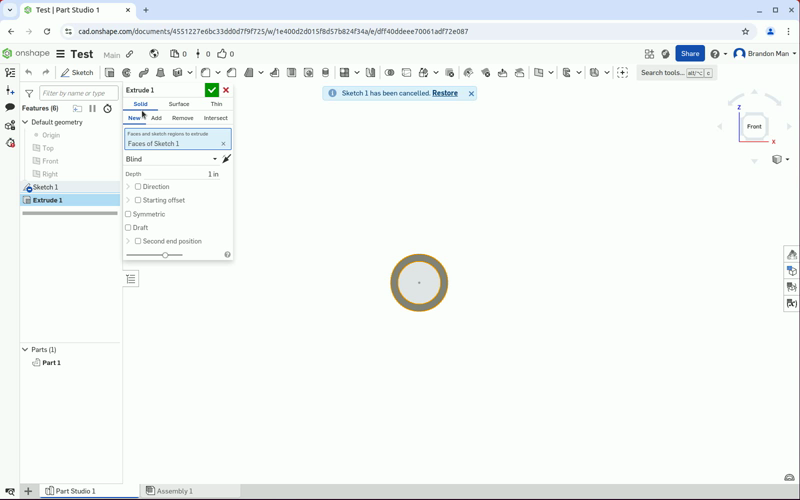
mouse_move(137, 120)
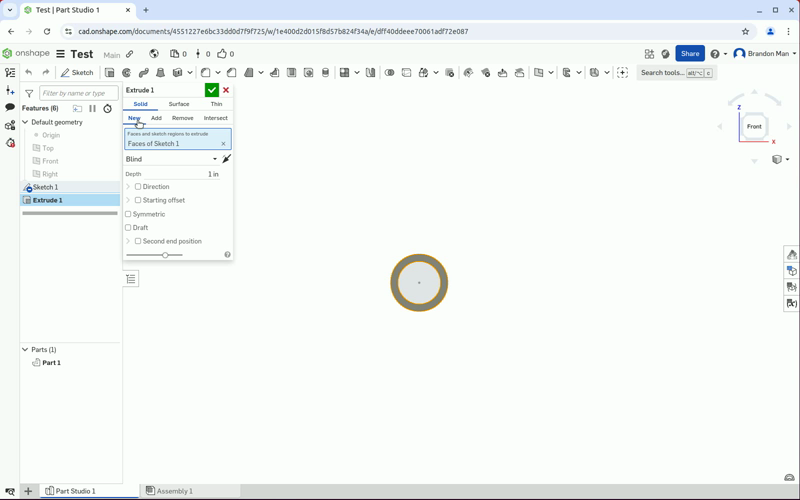
click(137, 120)
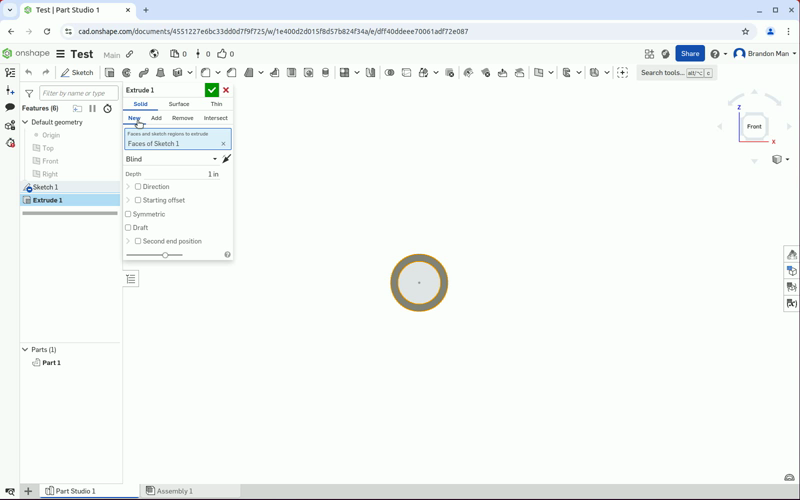
key(tab, 4)
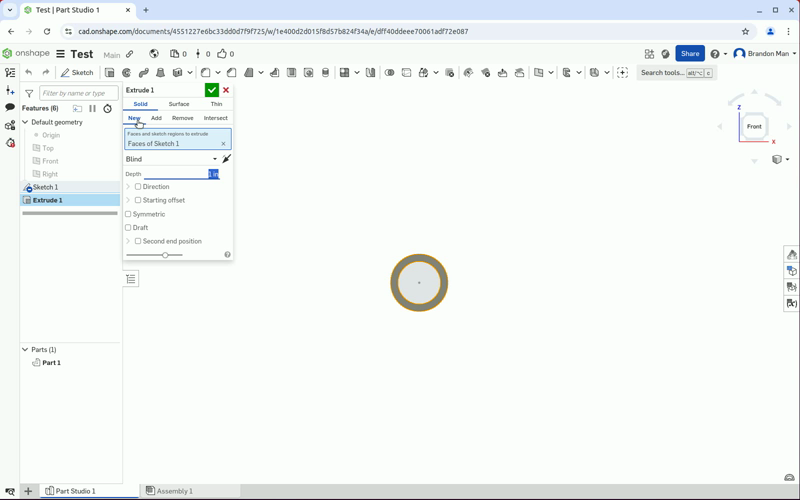
text(8.666)
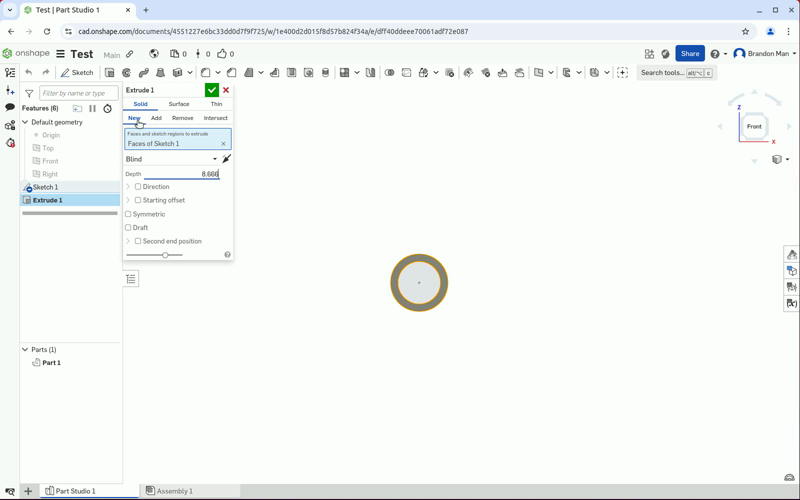
key(enter)
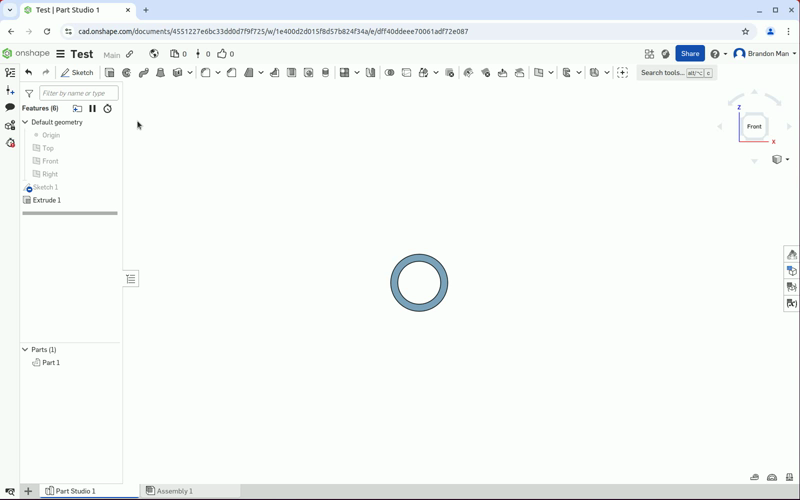
key(shift+h)
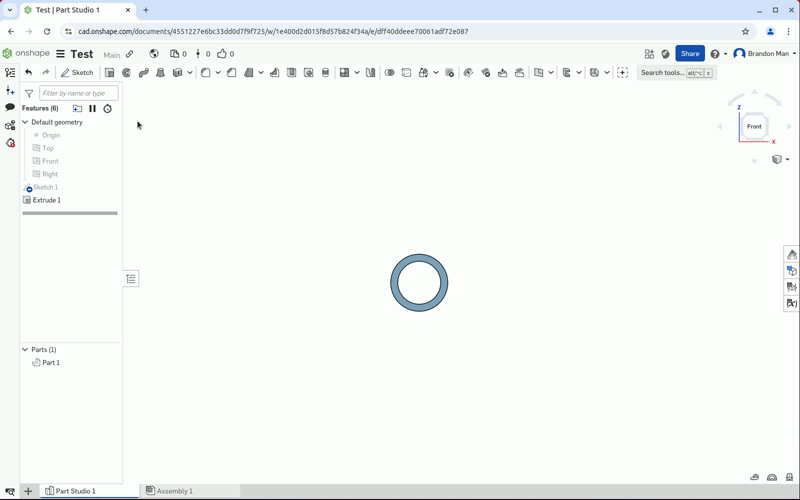
key(shift+h)
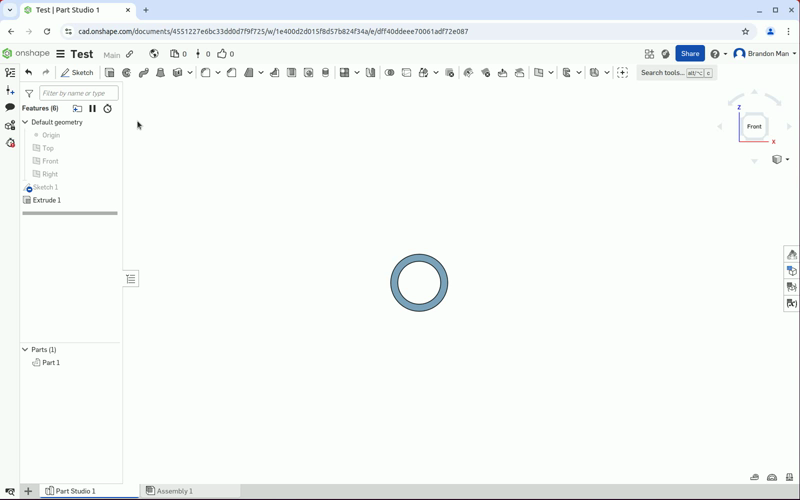
mouse_move(73, 189)
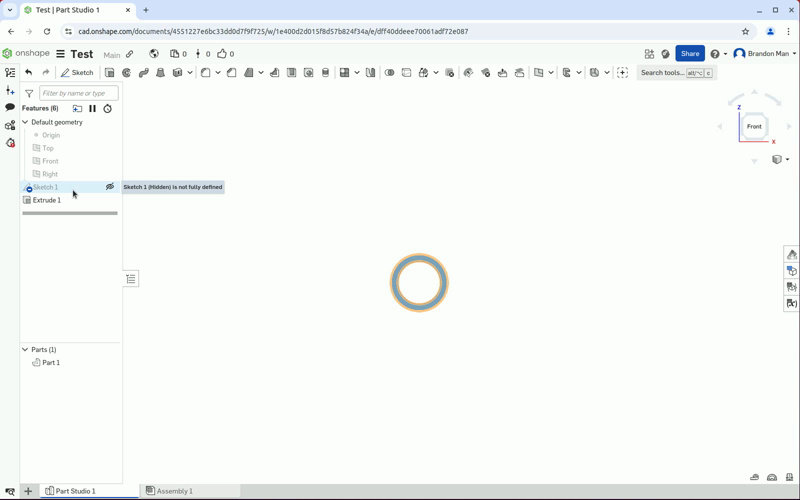
click(73, 189)
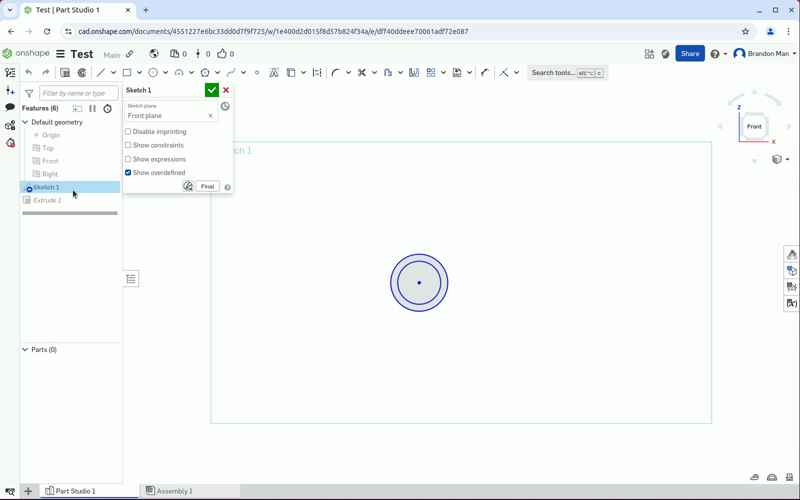
mouse_move(229, 92)
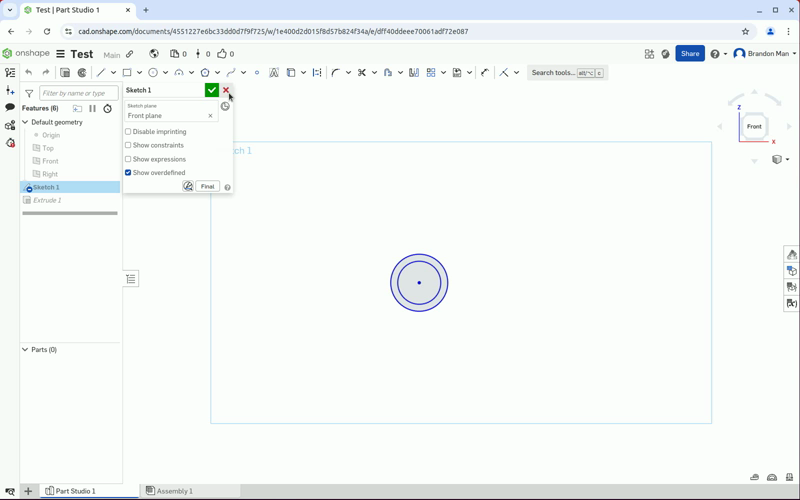
click(229, 92)
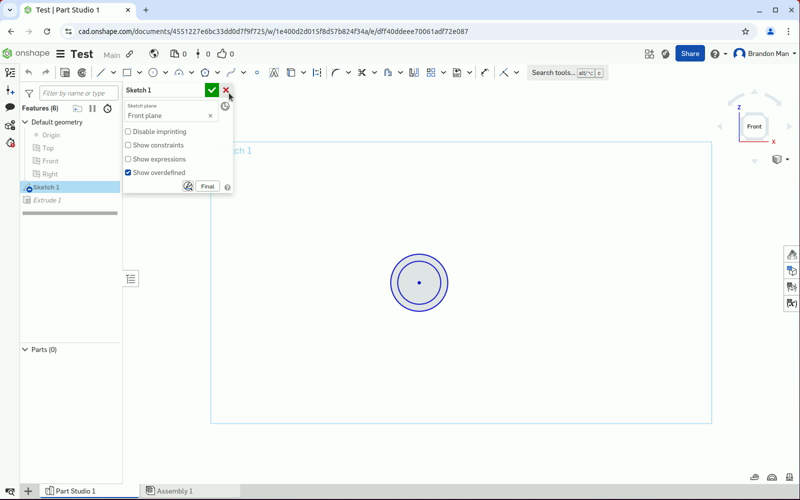
key(shift+s)
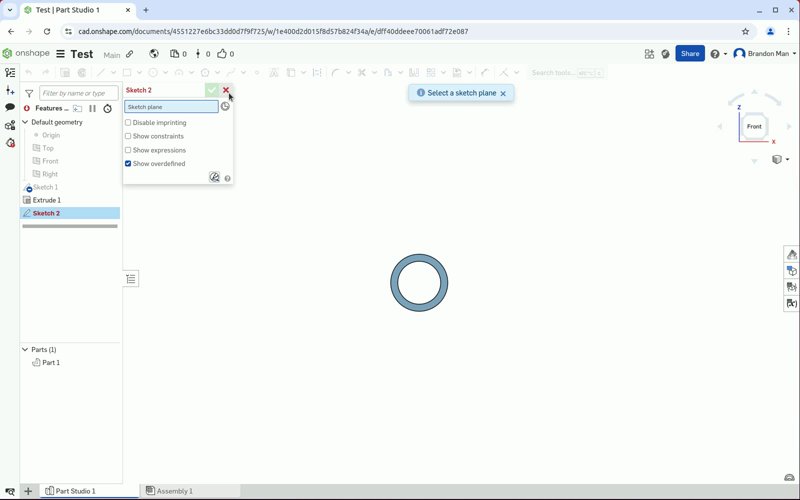
mouse_move(73, 163)
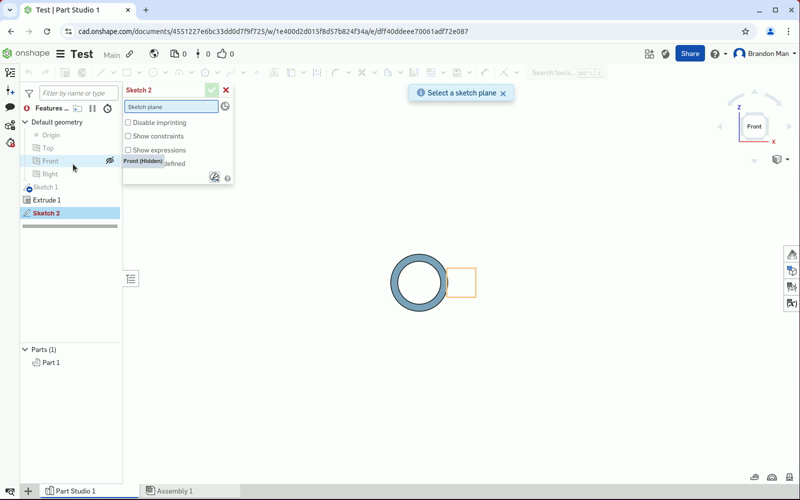
click(73, 163)
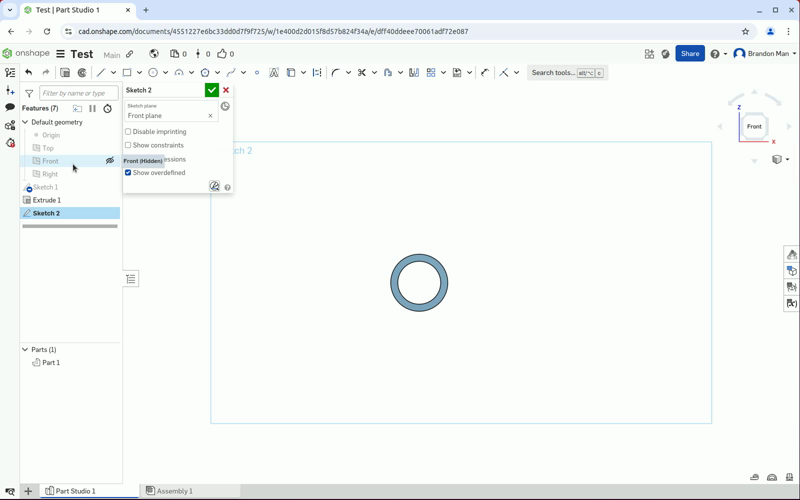
mouse_move(73, 352)
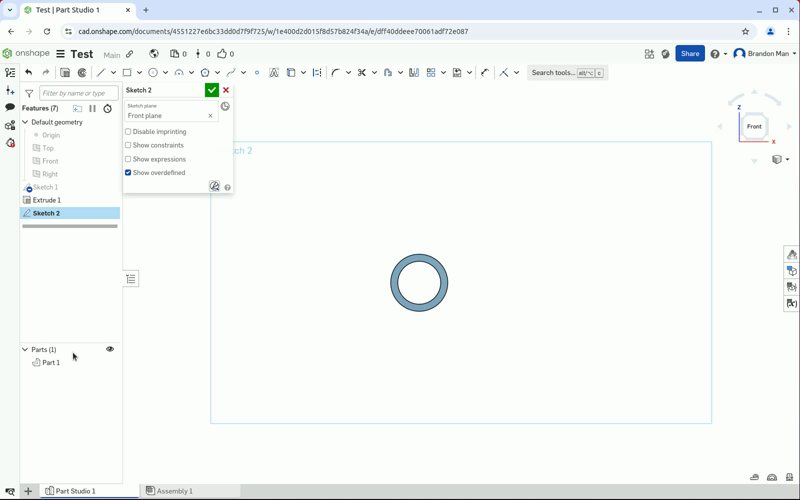
key(y)
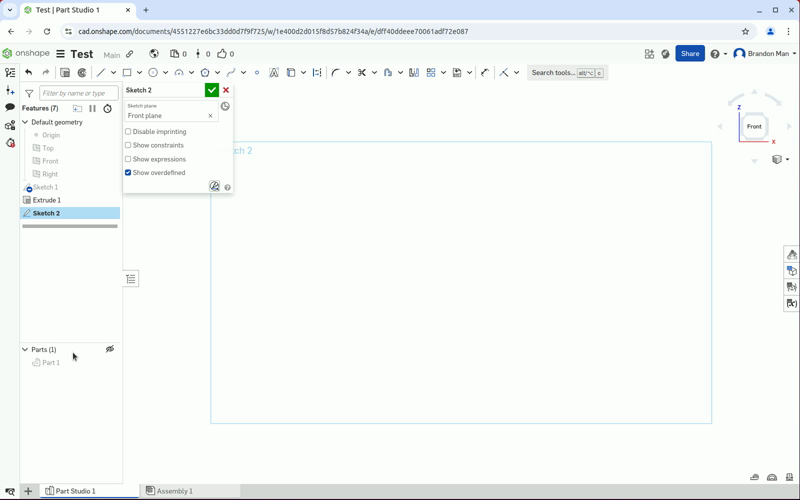
key(l)
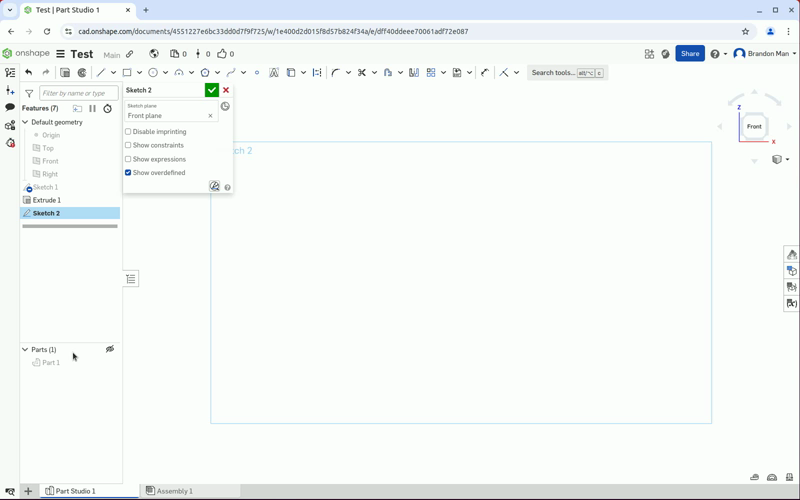
key_down(shift)
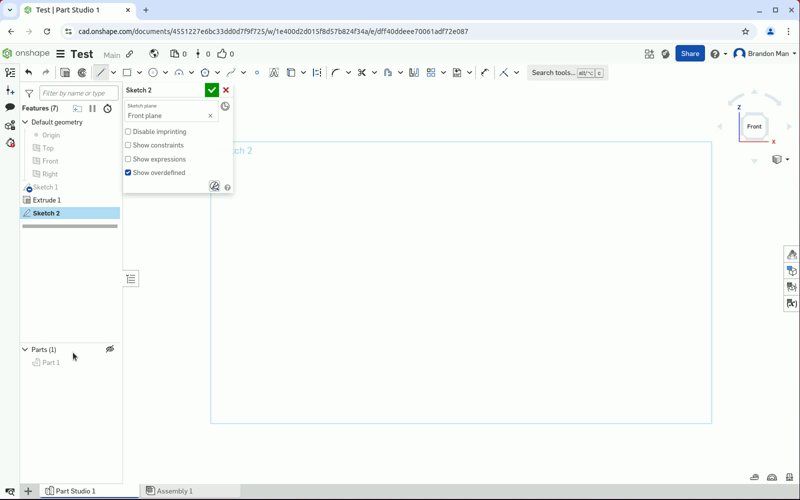
mouse_move(420, 311)
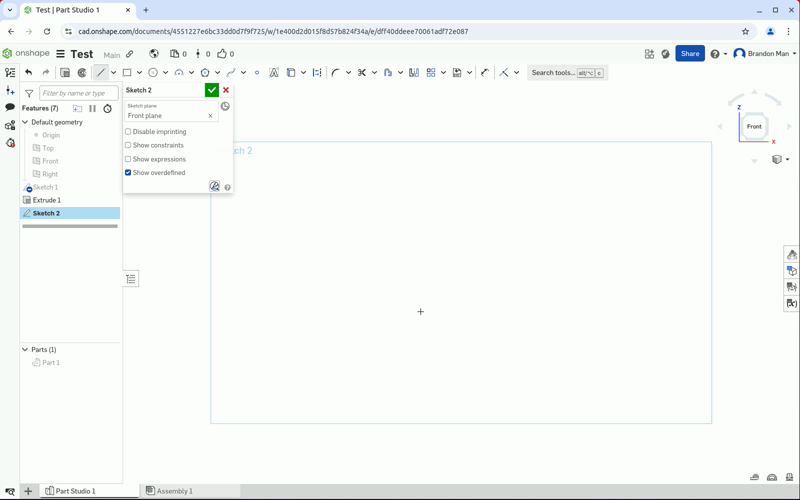
click(420, 311)
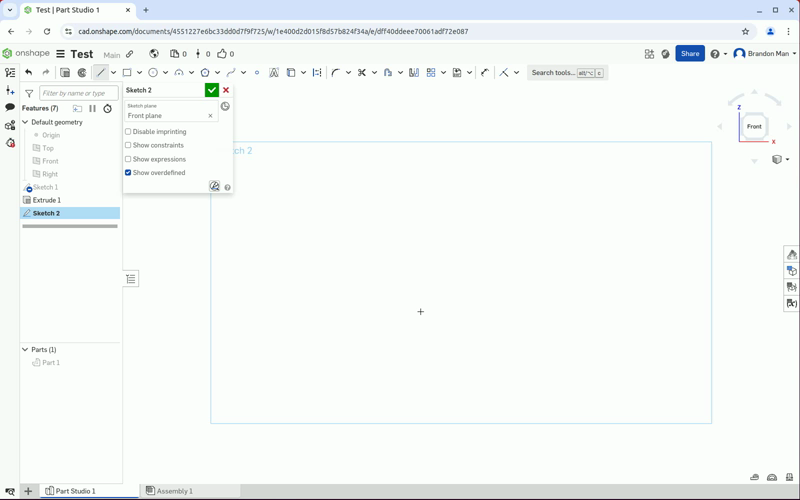
key_up(shift)
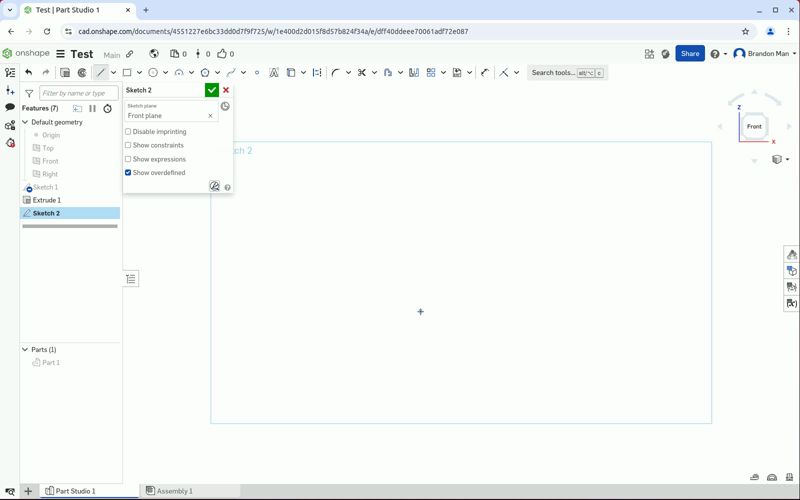
key_down(shift)
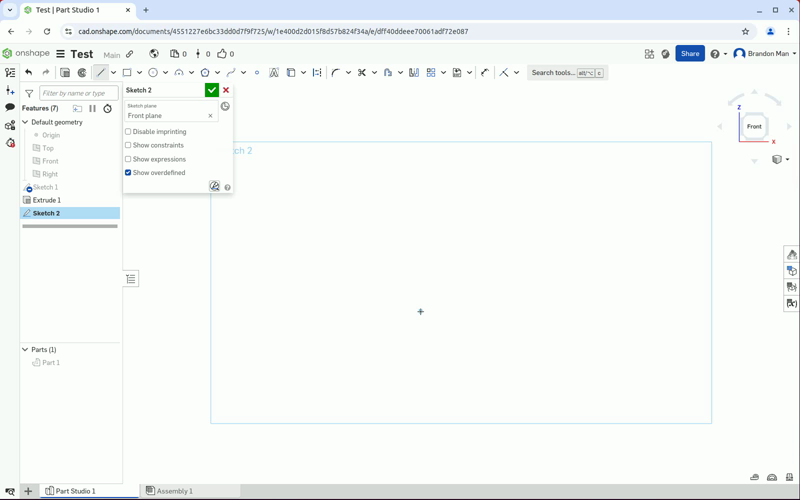
mouse_move(560, 296)
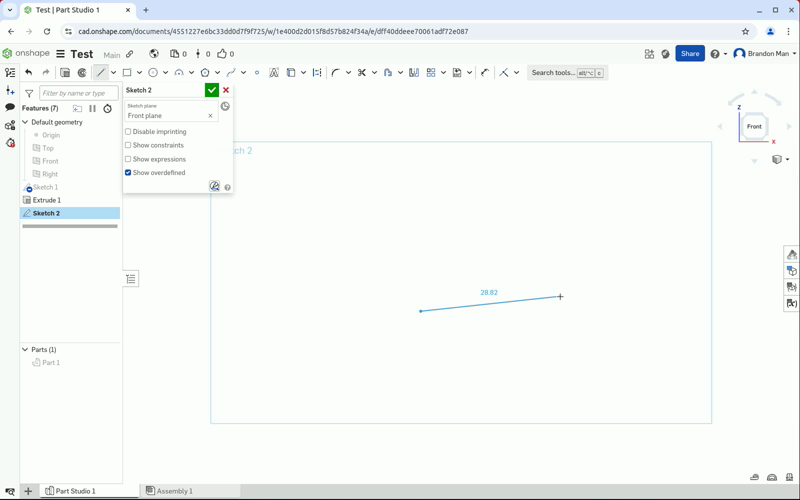
click(560, 296)
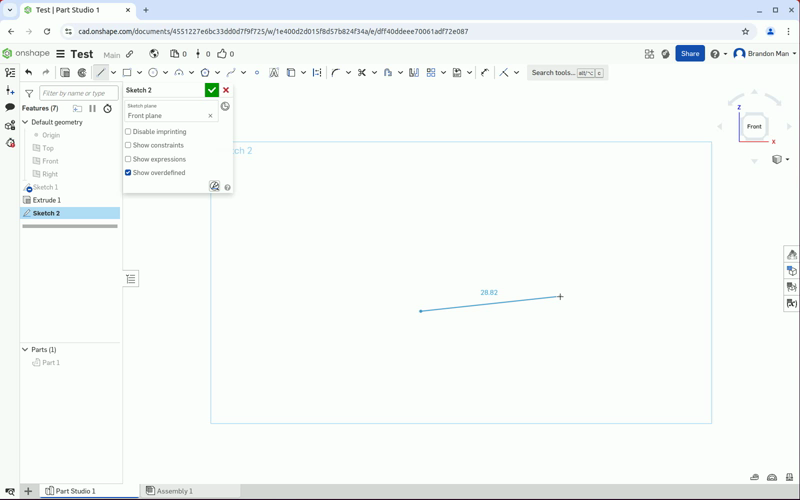
key_up(shift)
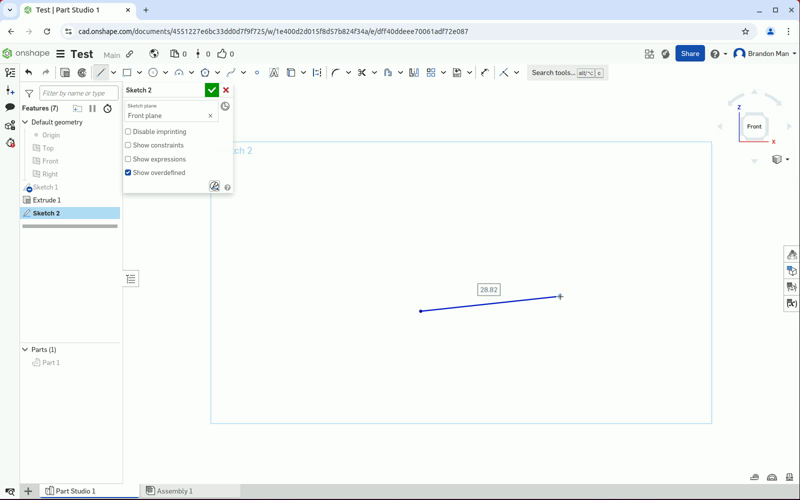
key(esc)
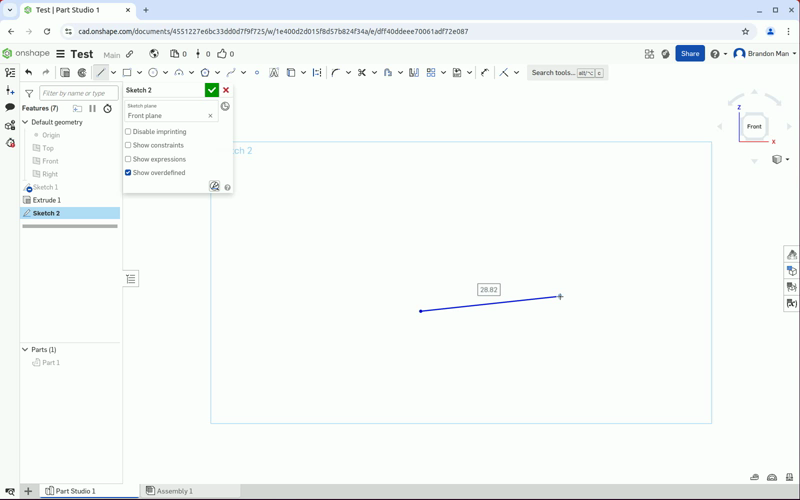
key(a)
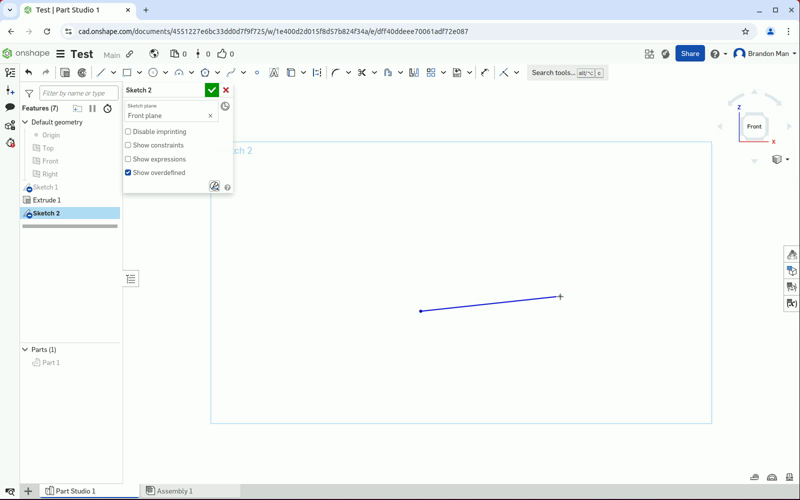
mouse_move(560, 296)
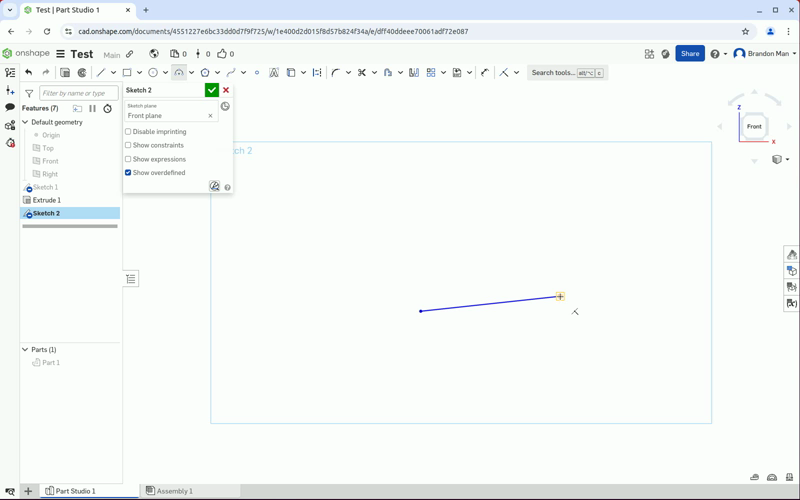
click(560, 296)
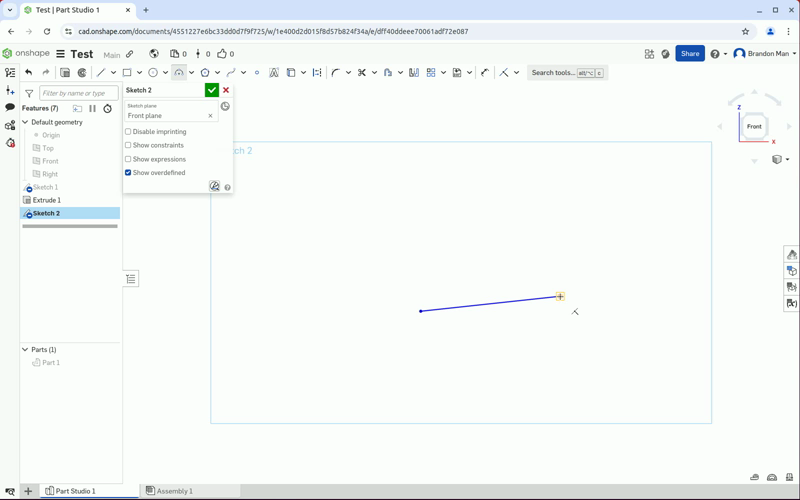
key_down(shift)
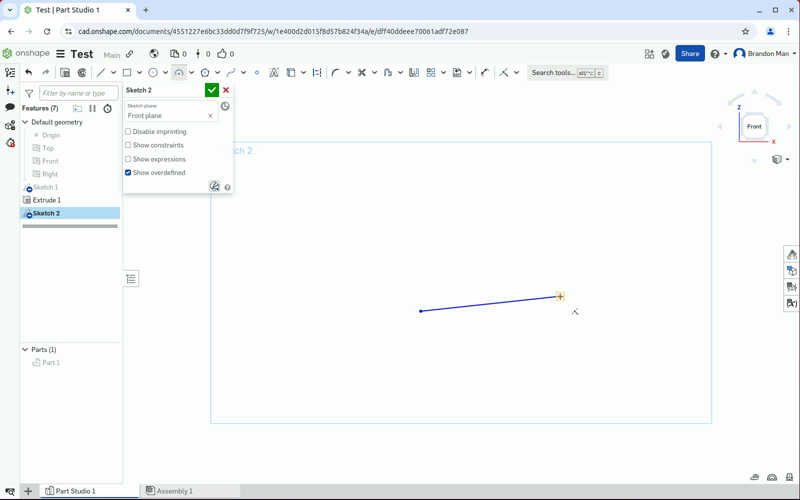
mouse_move(560, 268)
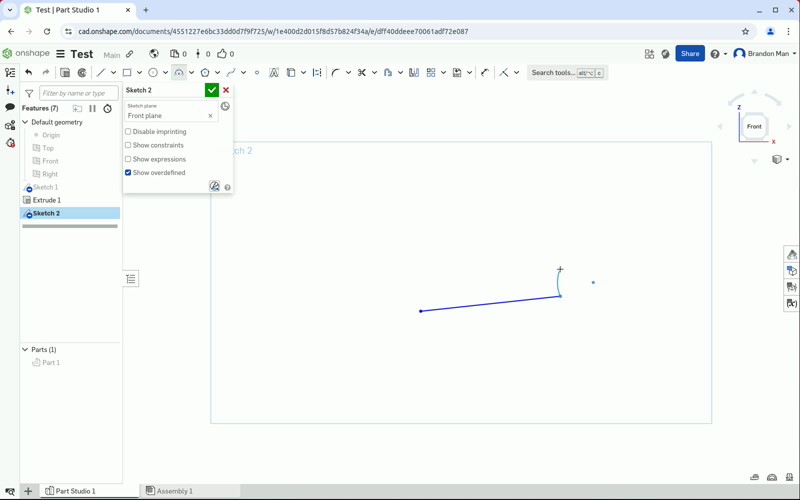
click(560, 268)
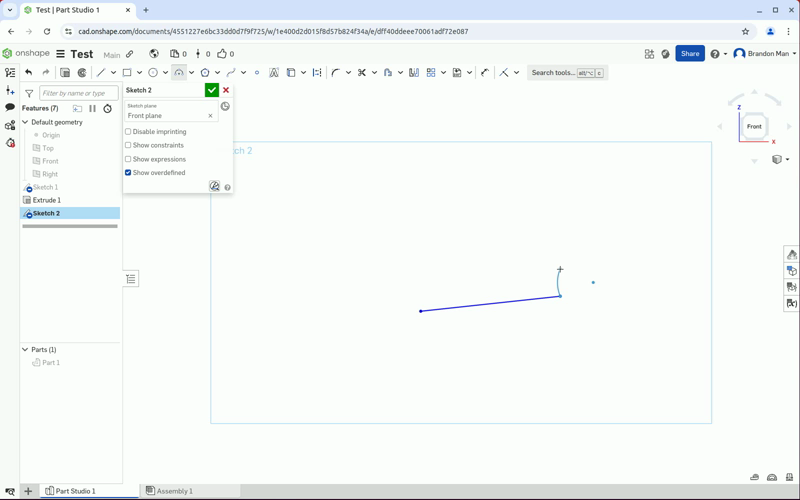
mouse_move(544, 282)
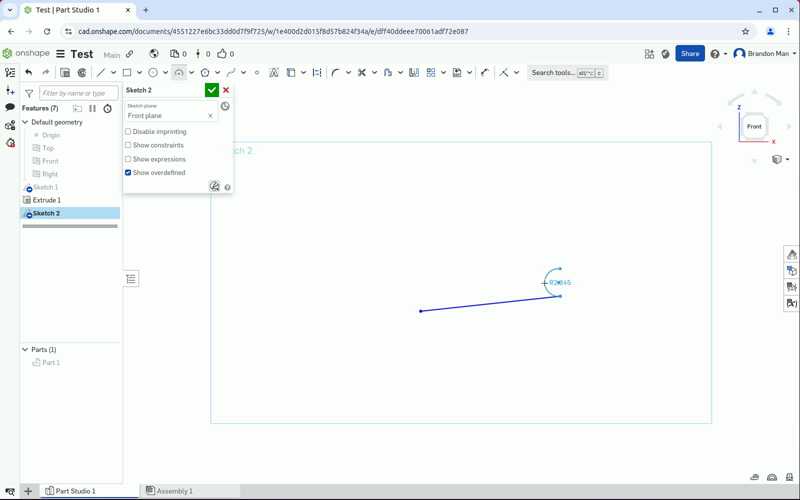
click(544, 282)
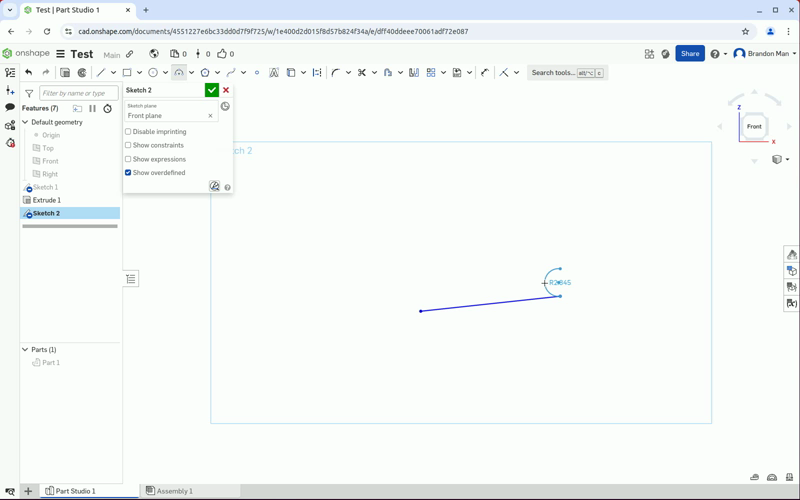
key_up(shift)
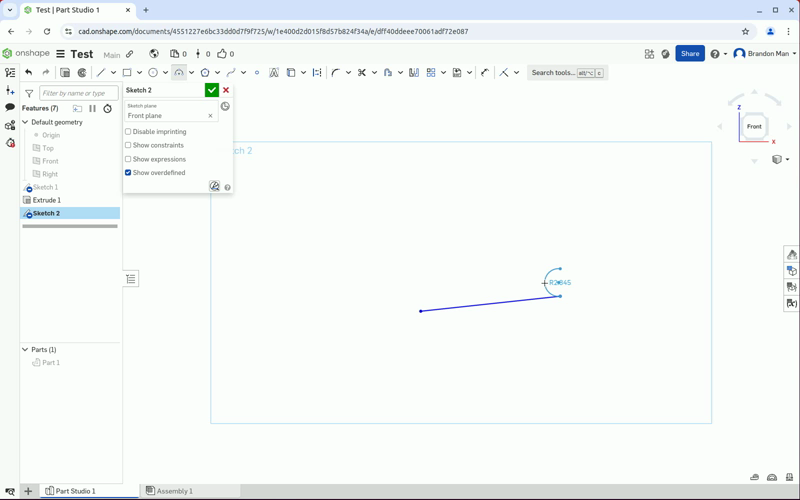
key(esc)
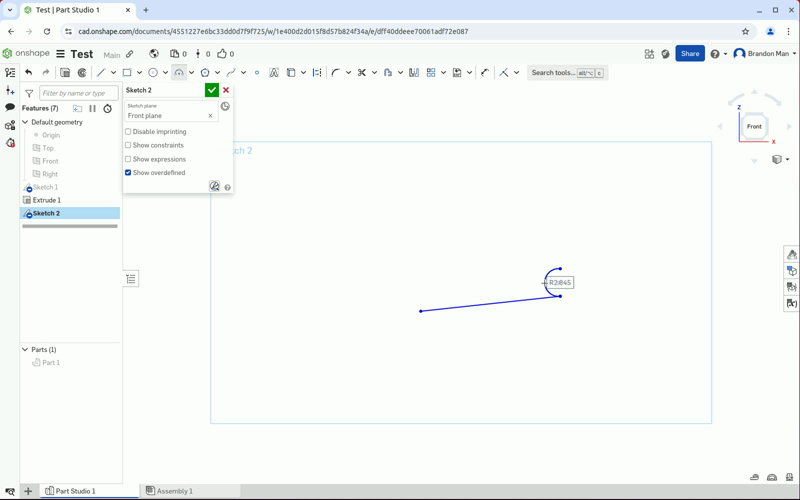
key(l)
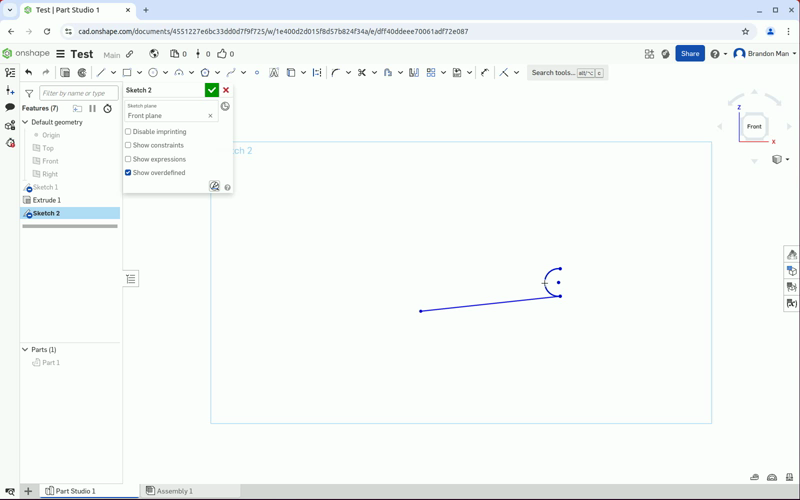
mouse_move(560, 268)
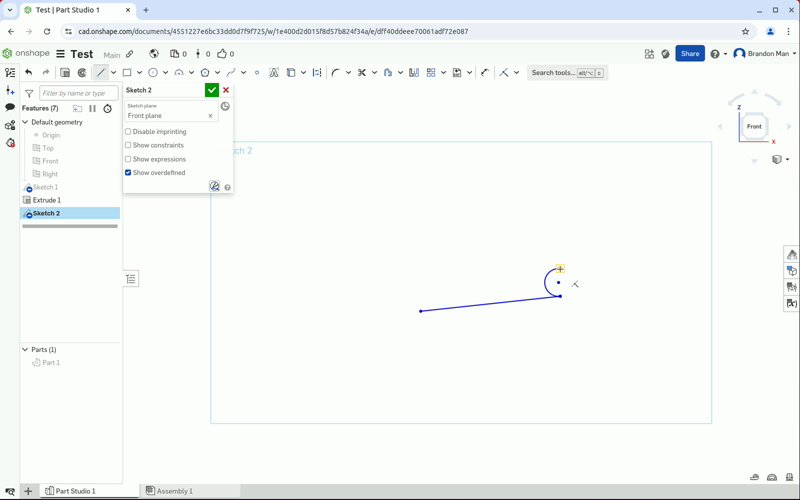
click(560, 268)
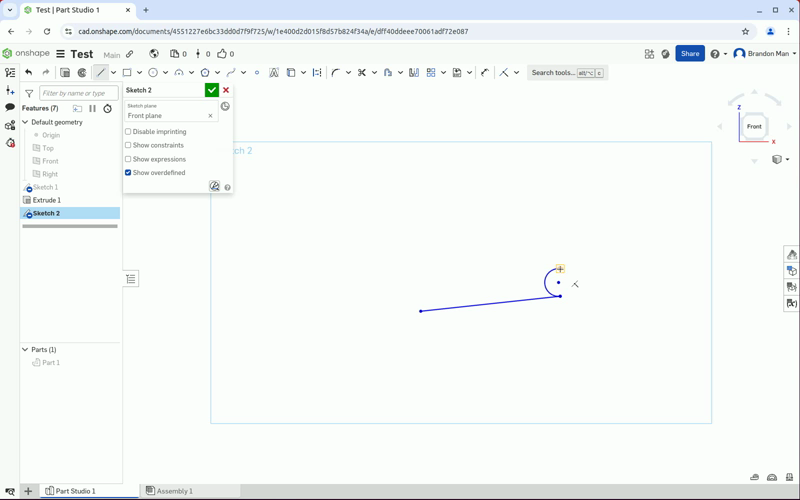
key_down(shift)
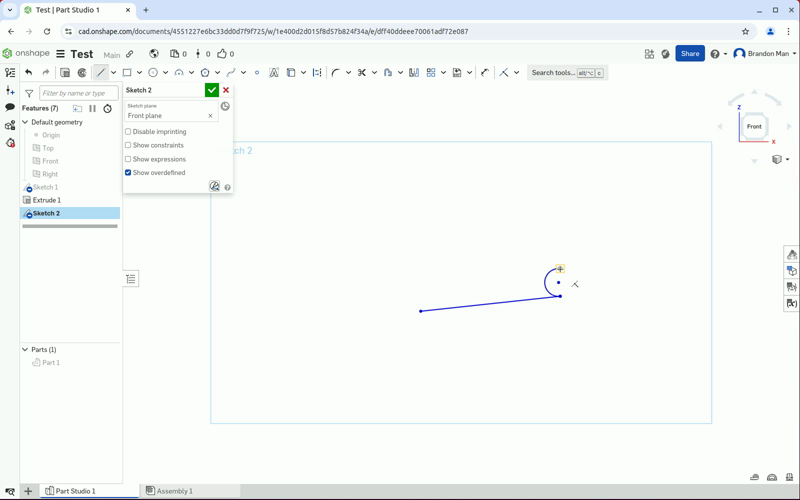
mouse_move(420, 255)
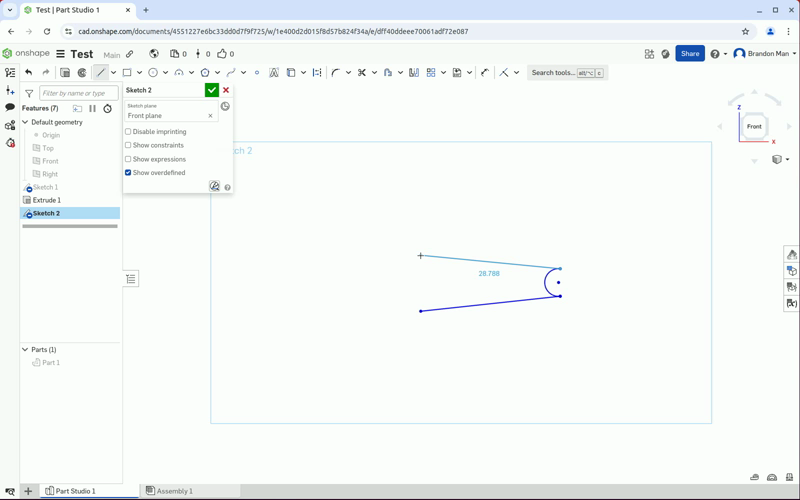
click(420, 255)
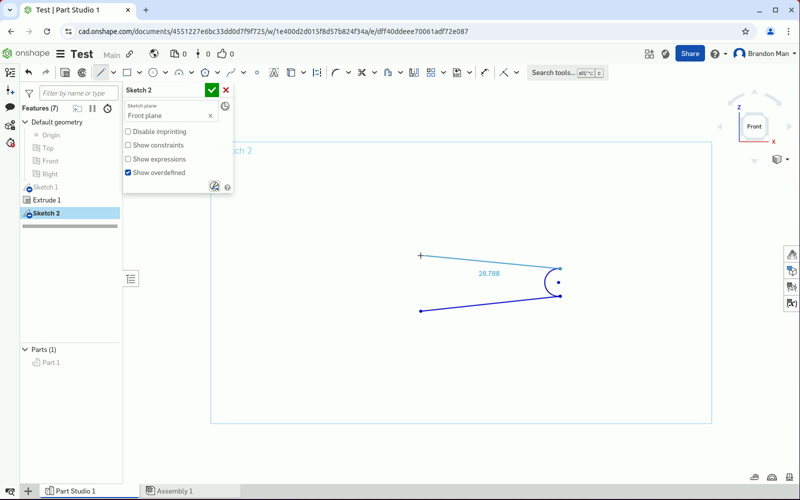
key_up(shift)
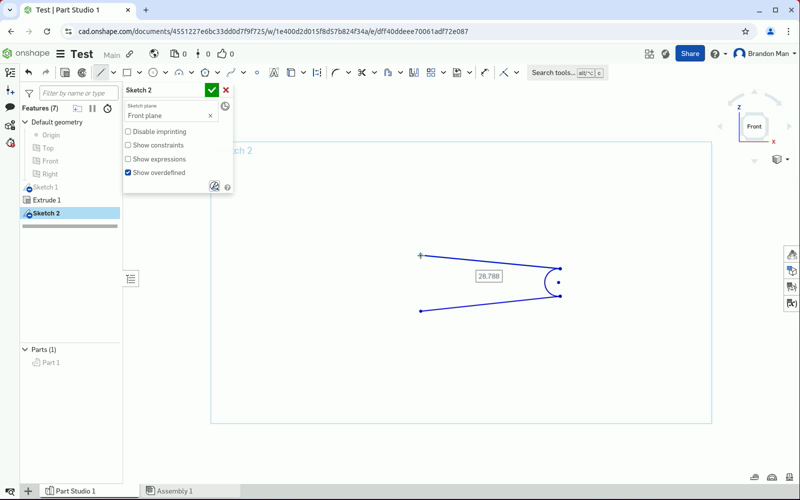
key(esc)
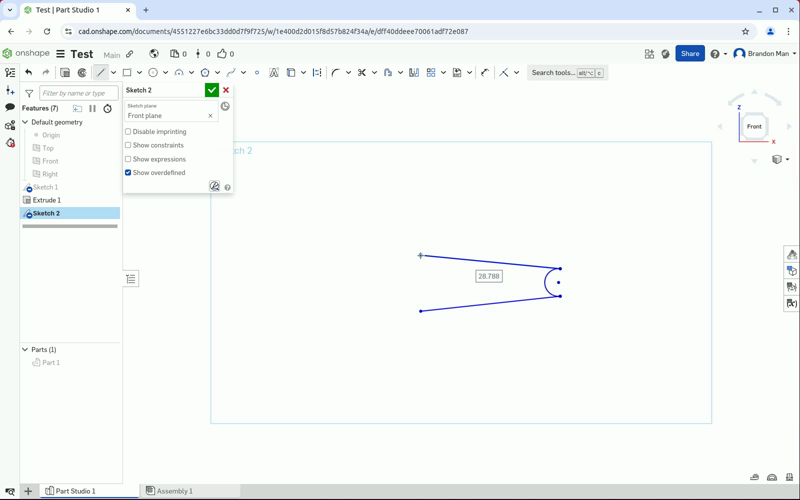
key(a)
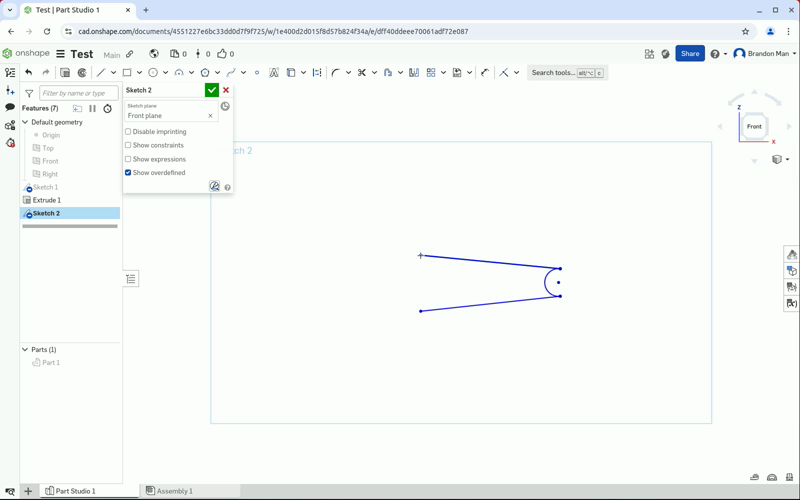
mouse_move(420, 255)
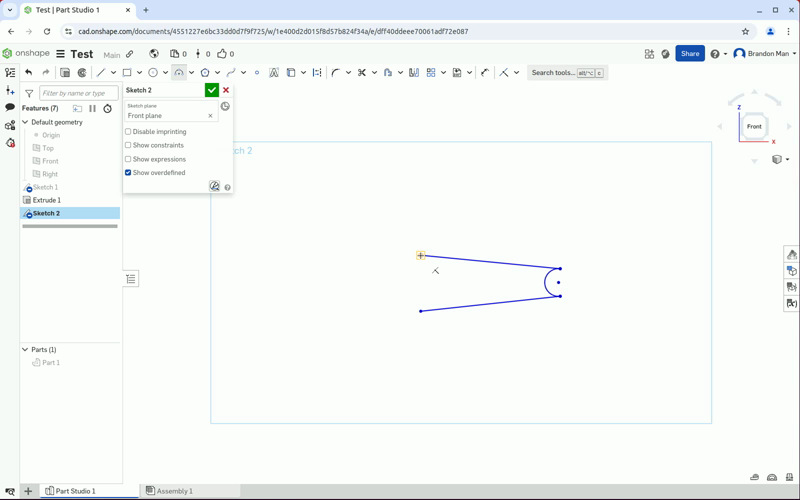
click(420, 255)
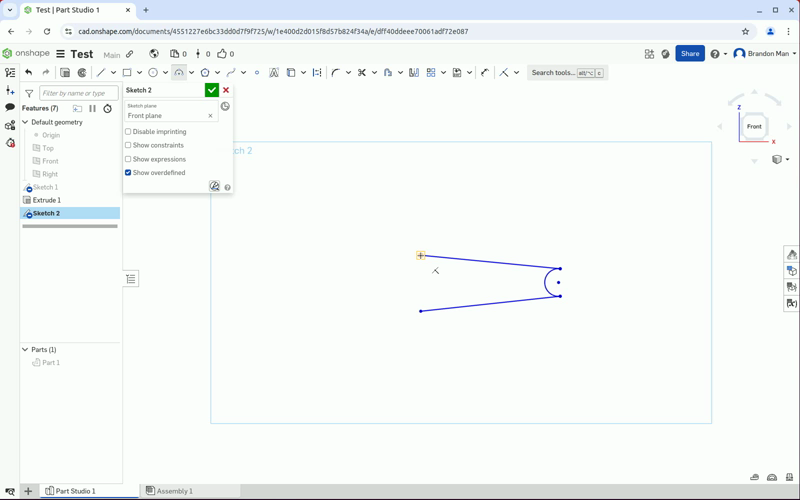
mouse_move(420, 311)
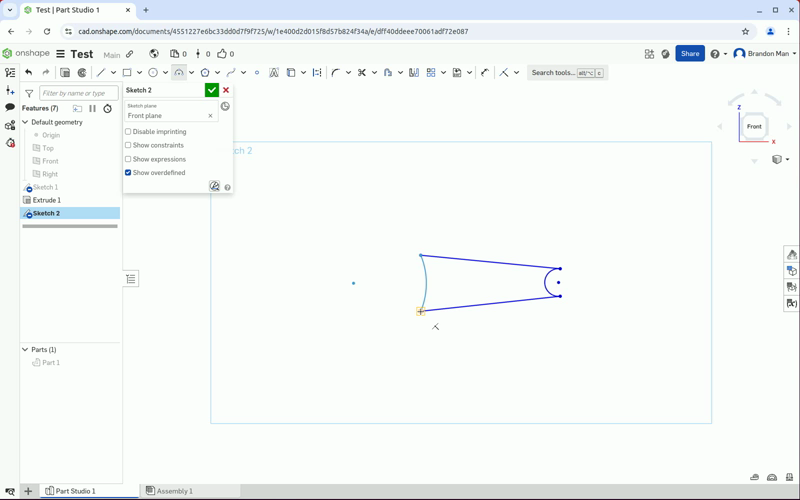
click(420, 311)
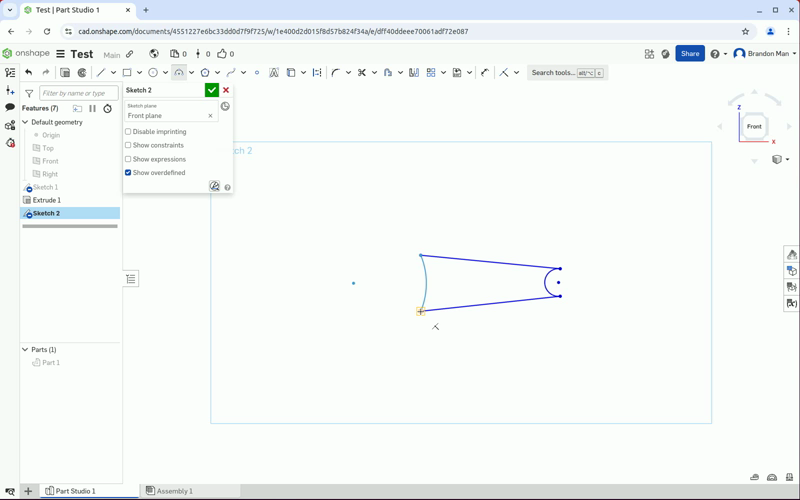
key_down(shift)
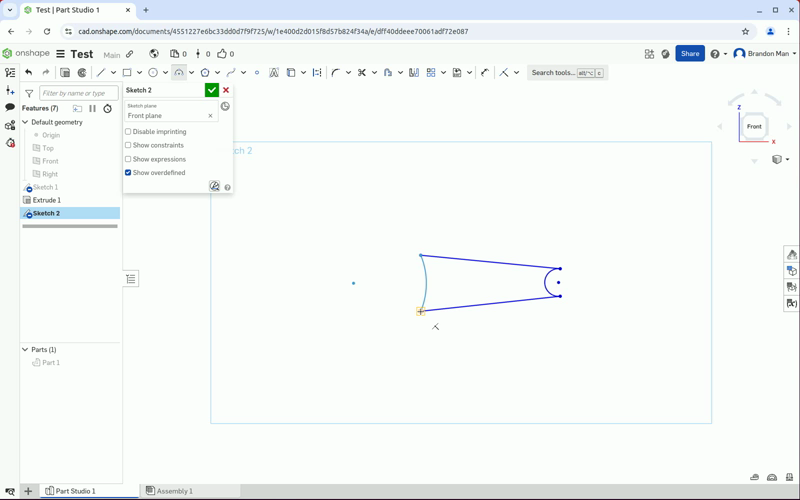
mouse_move(446, 283)
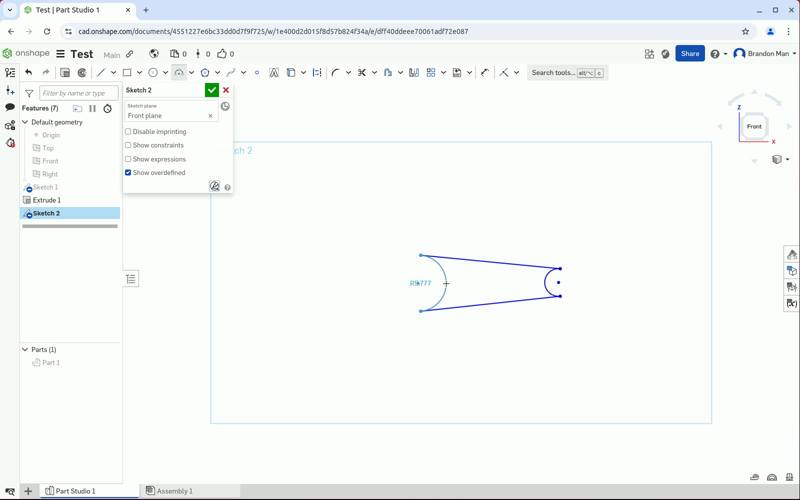
click(446, 283)
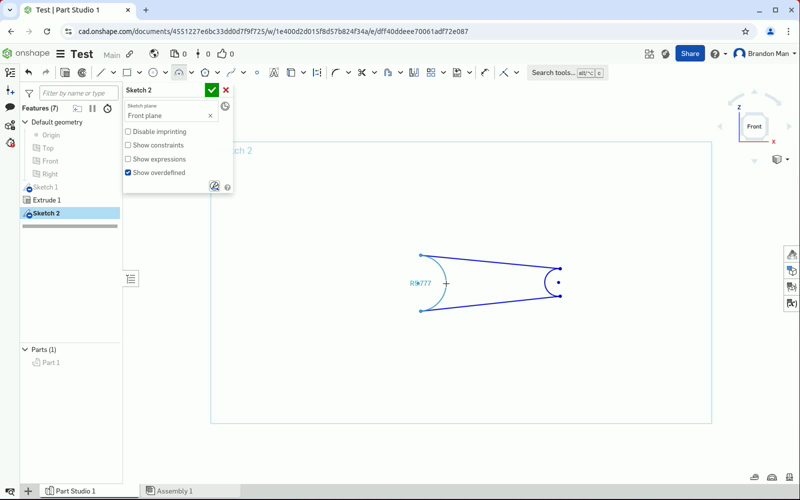
key_up(shift)
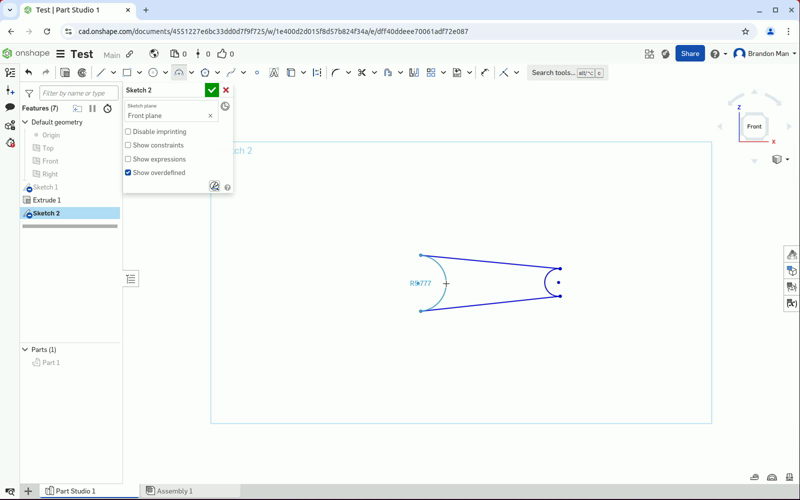
key(esc)
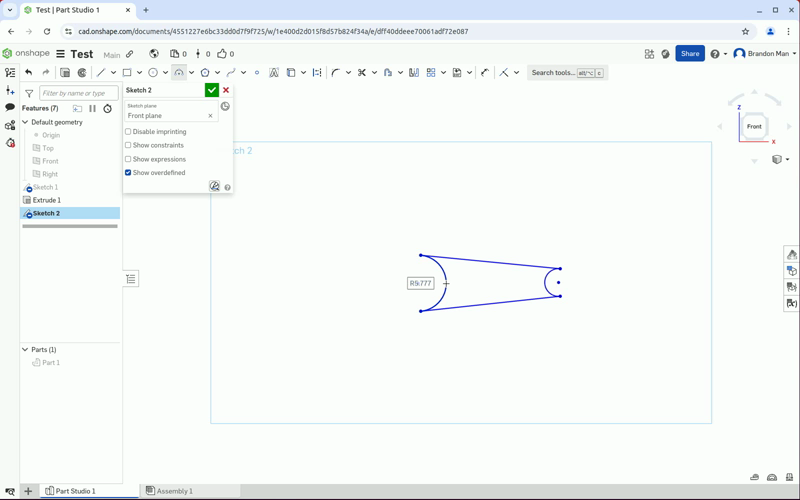
key(l)
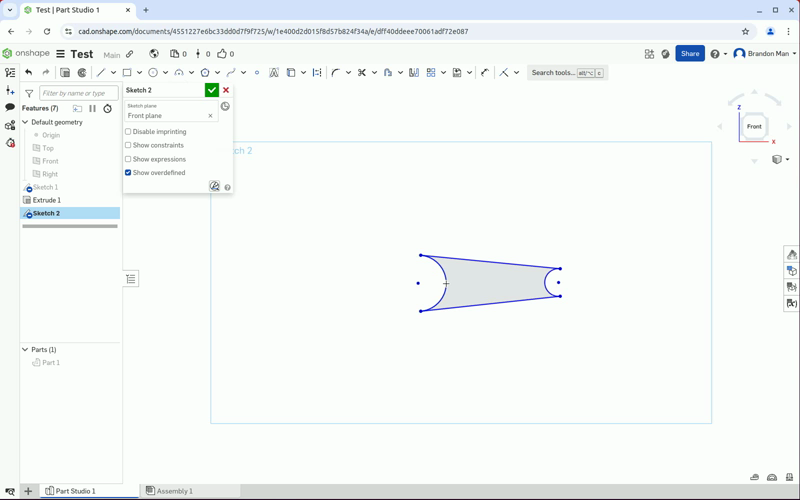
key_down(shift)
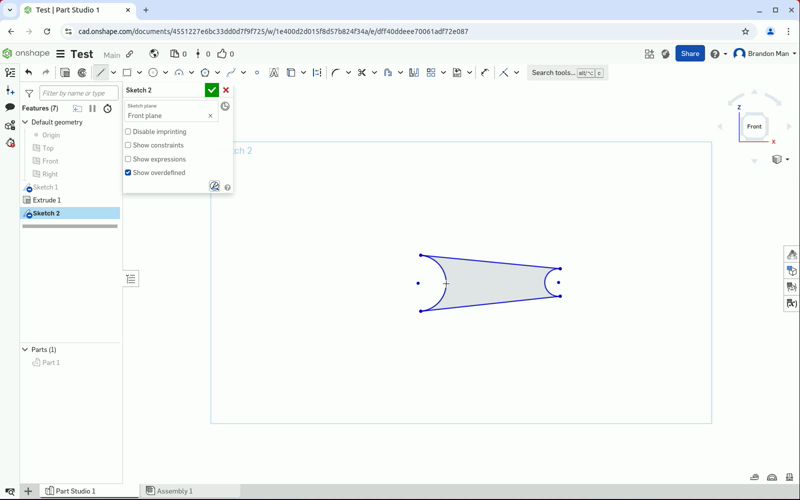
mouse_move(460, 290)
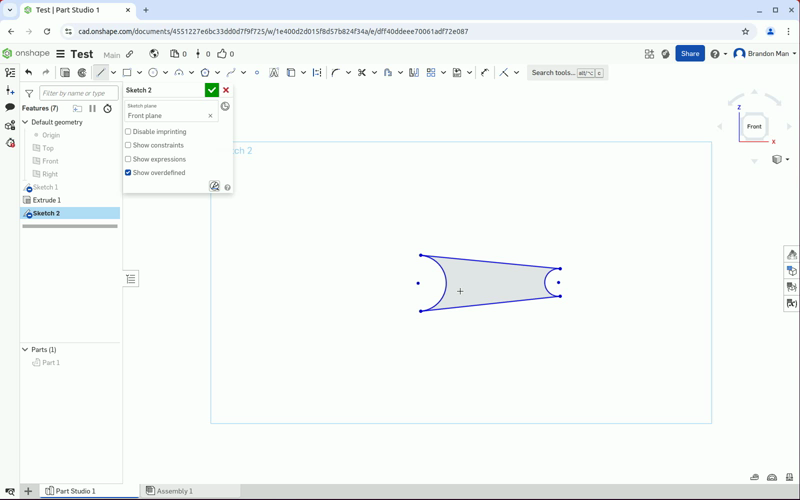
click(460, 290)
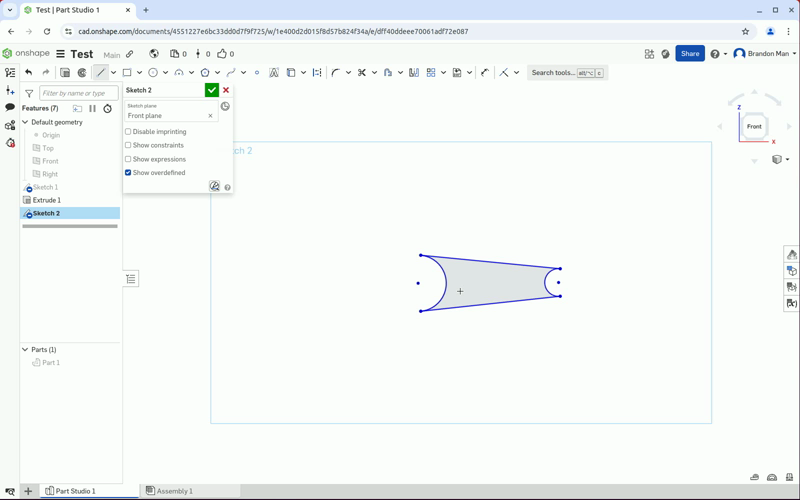
key_up(shift)
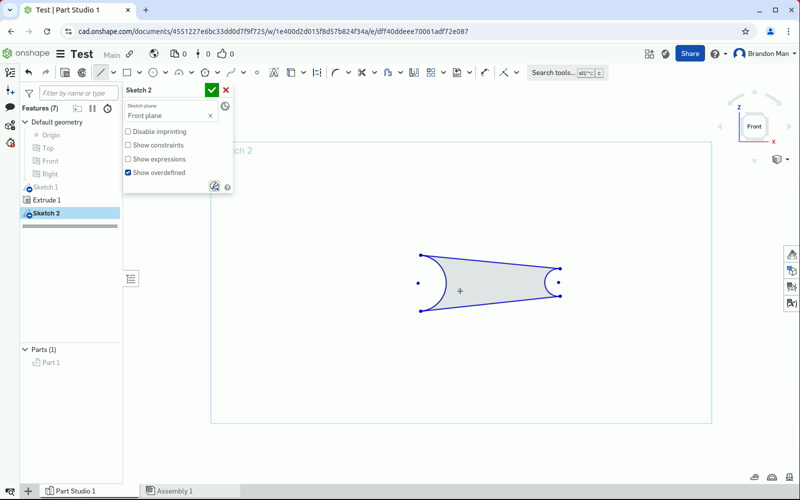
key_down(shift)
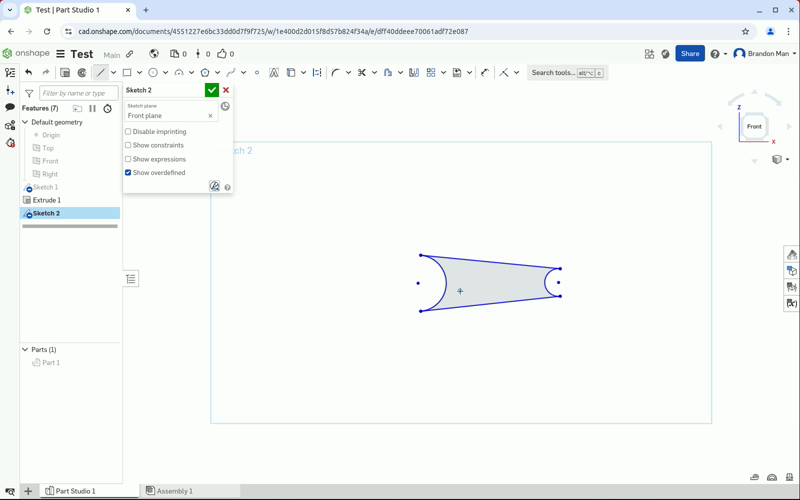
mouse_move(490, 290)
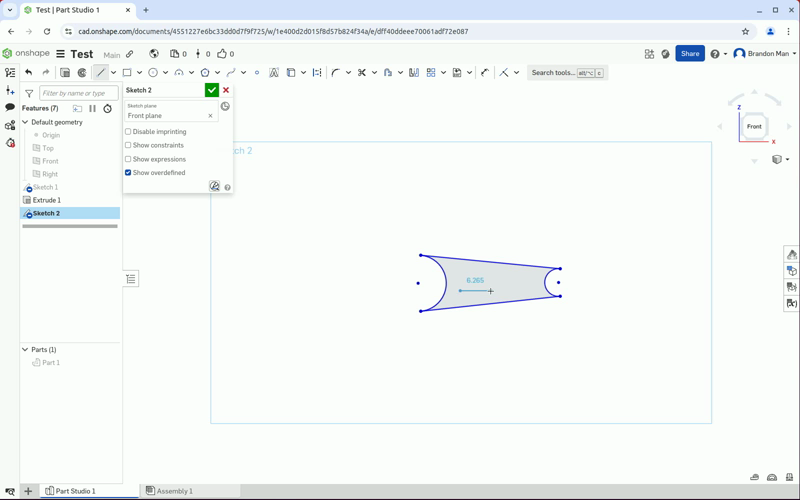
mouse_move(516, 290)
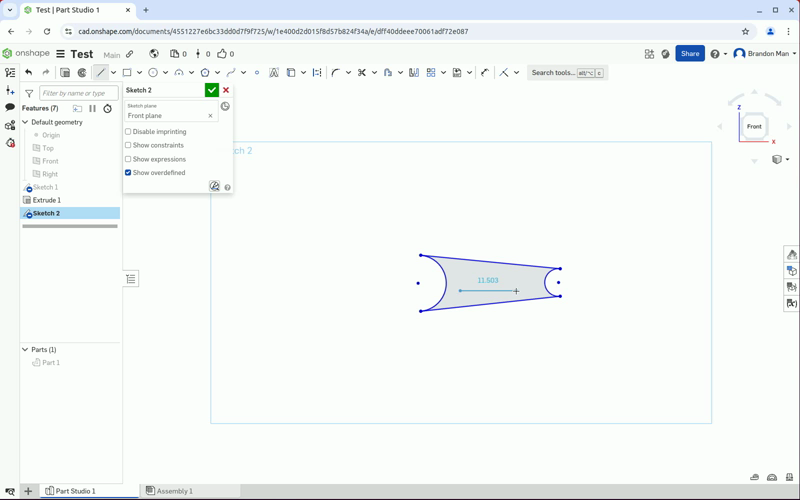
click(516, 290)
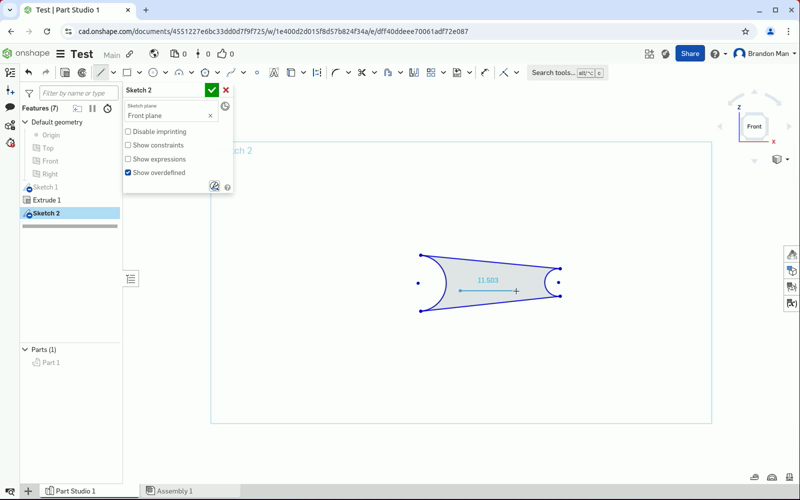
key_up(shift)
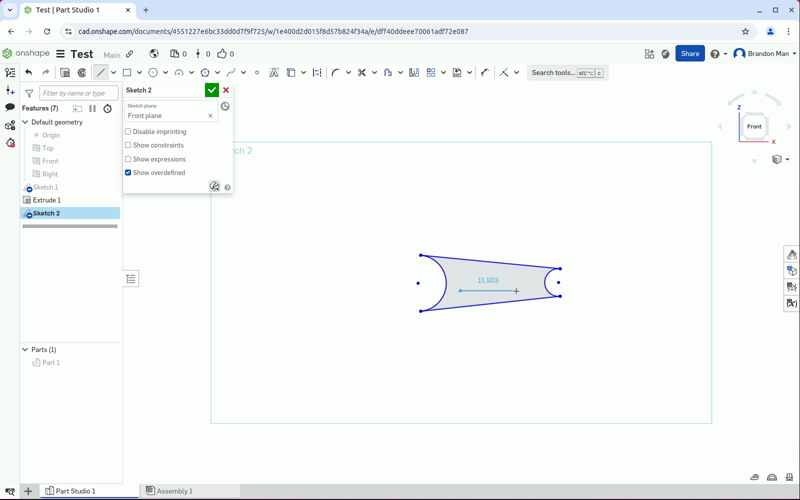
key(esc)
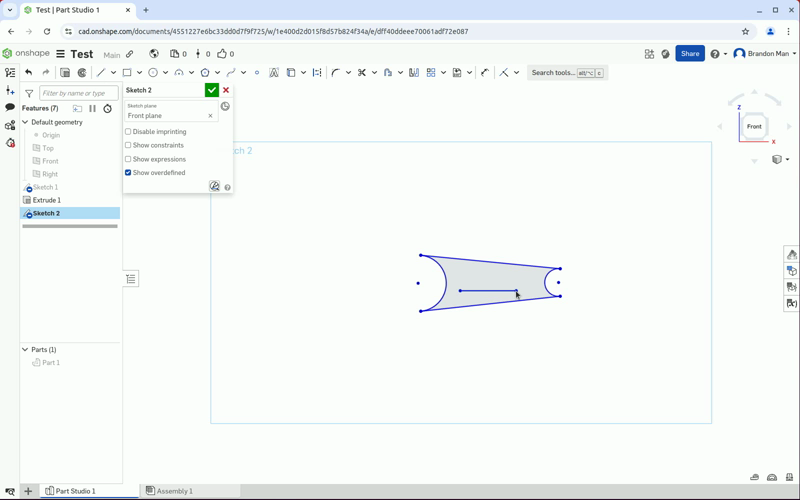
key(a)
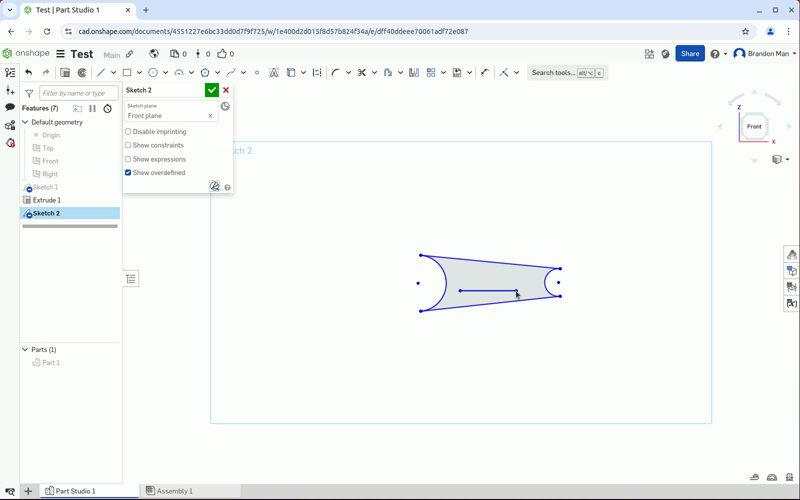
mouse_move(516, 290)
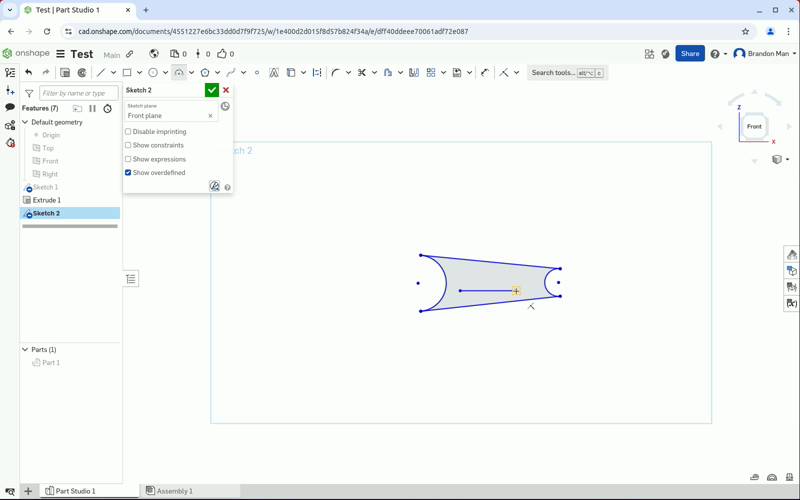
click(516, 290)
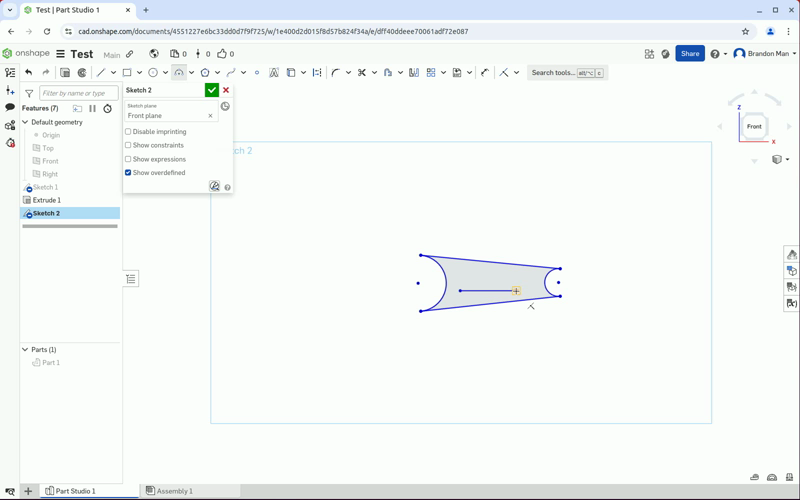
key_down(shift)
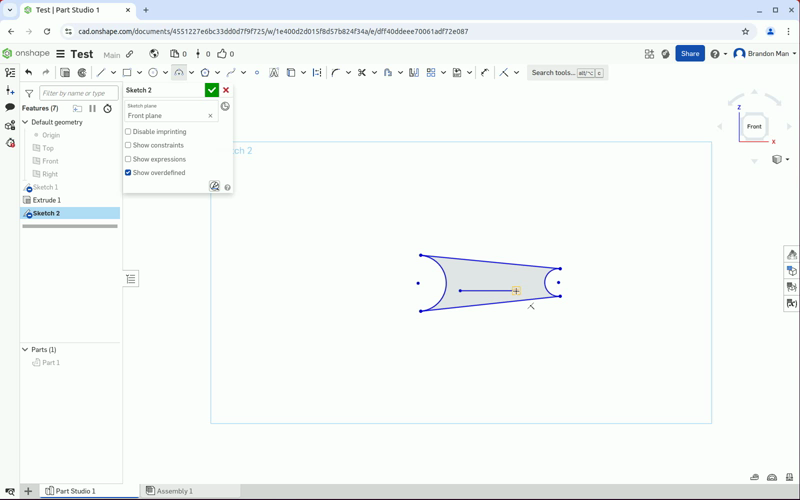
mouse_move(516, 276)
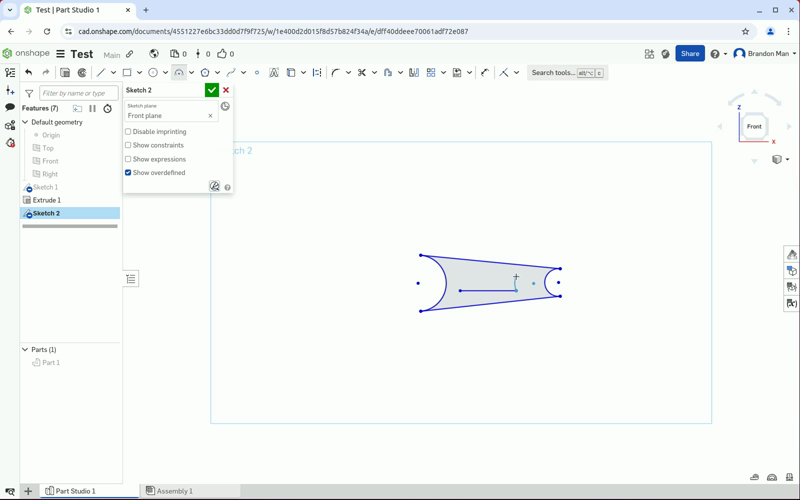
click(516, 276)
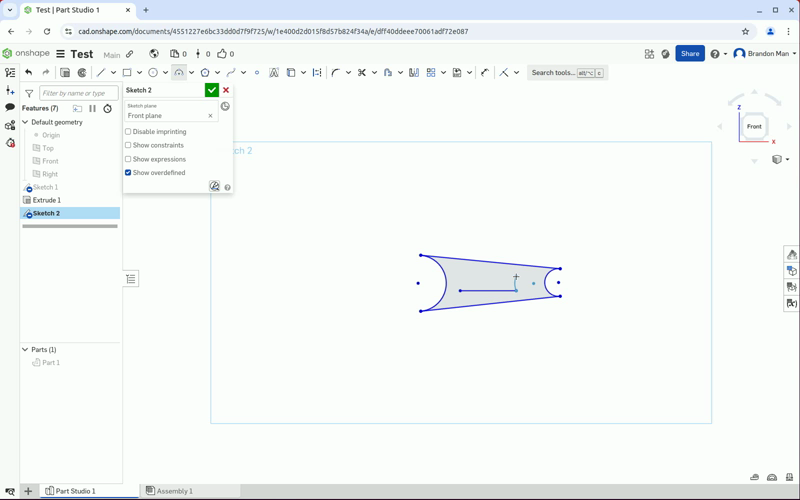
mouse_move(523, 283)
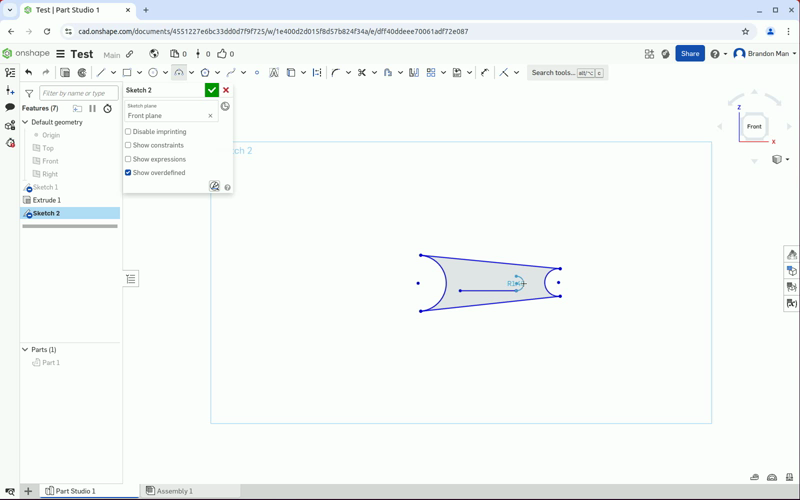
click(523, 283)
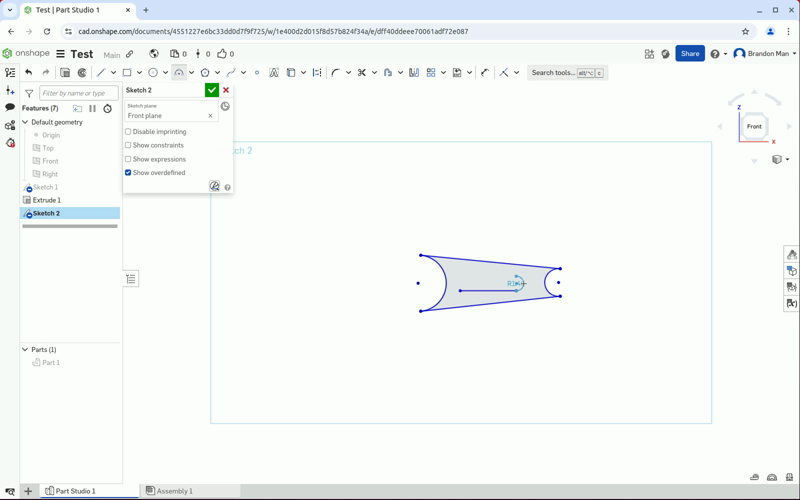
key_up(shift)
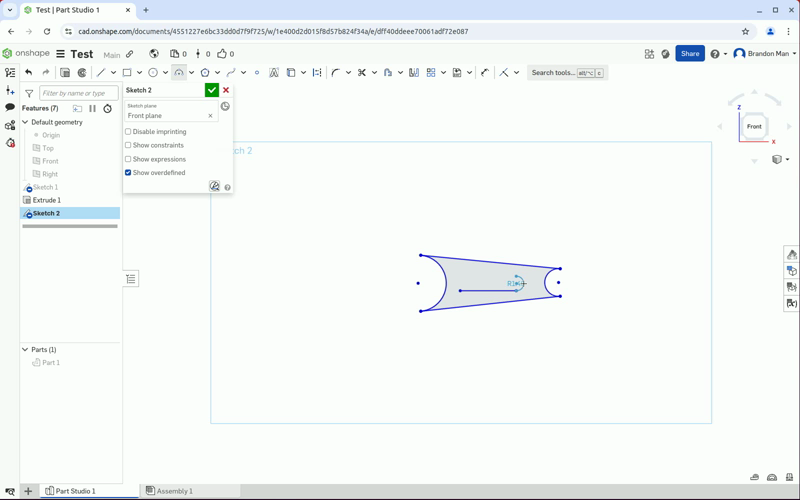
key(esc)
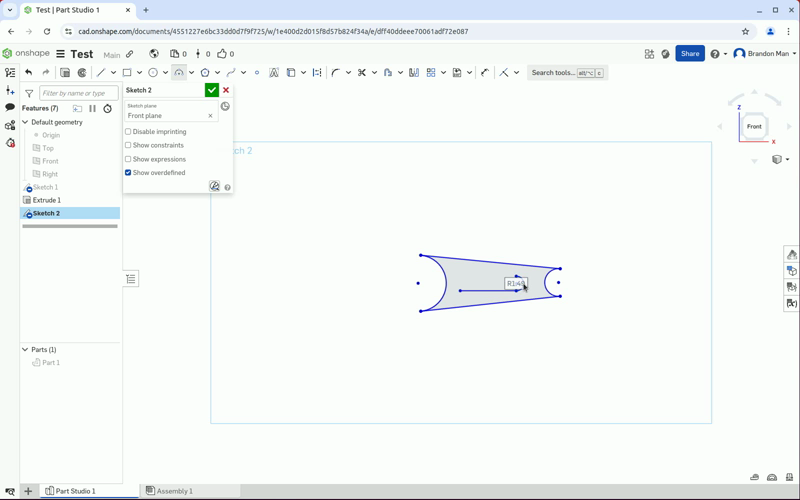
key(l)
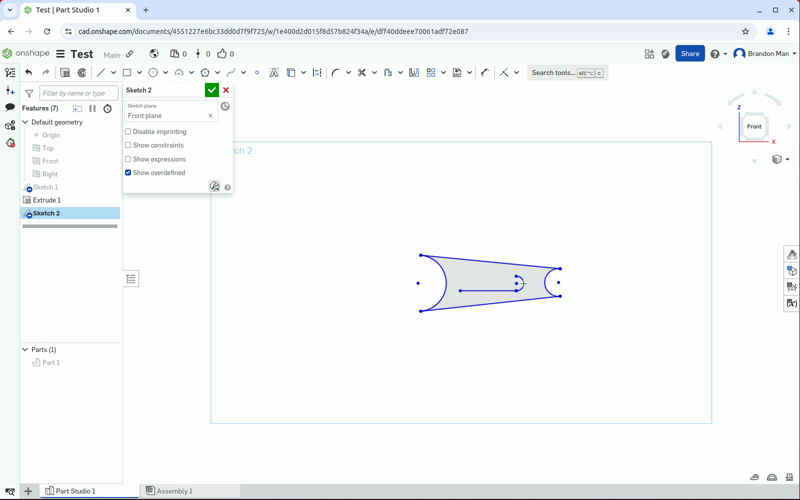
mouse_move(516, 276)
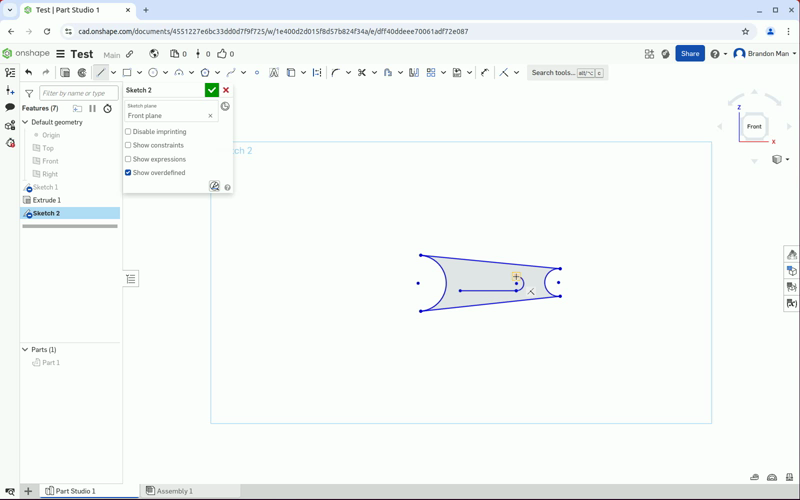
click(516, 276)
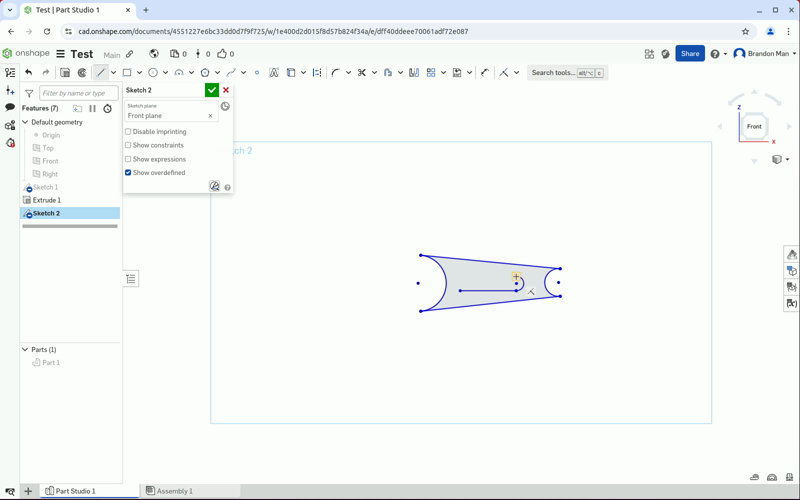
key_down(shift)
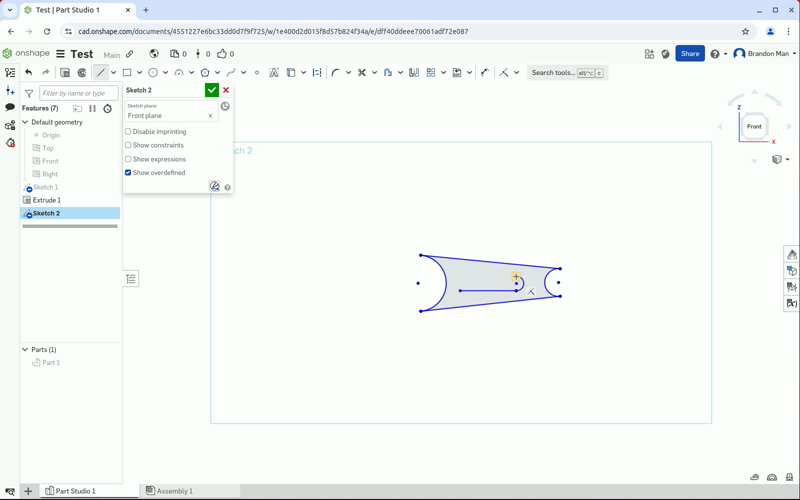
mouse_move(546, 276)
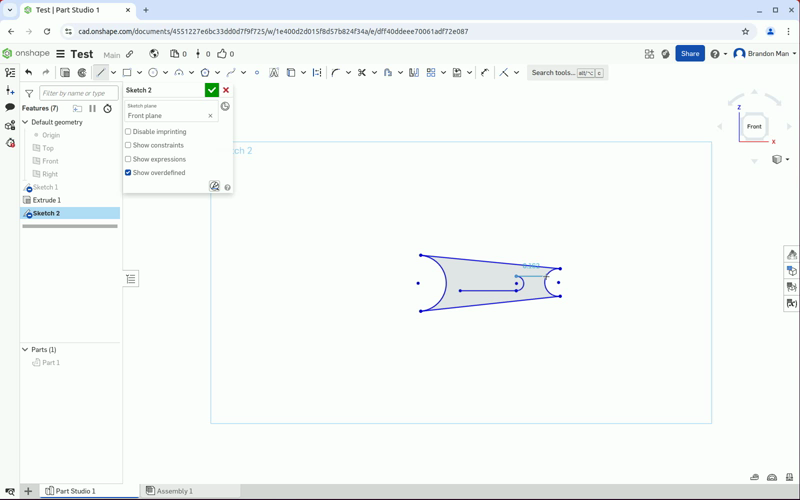
mouse_move(460, 276)
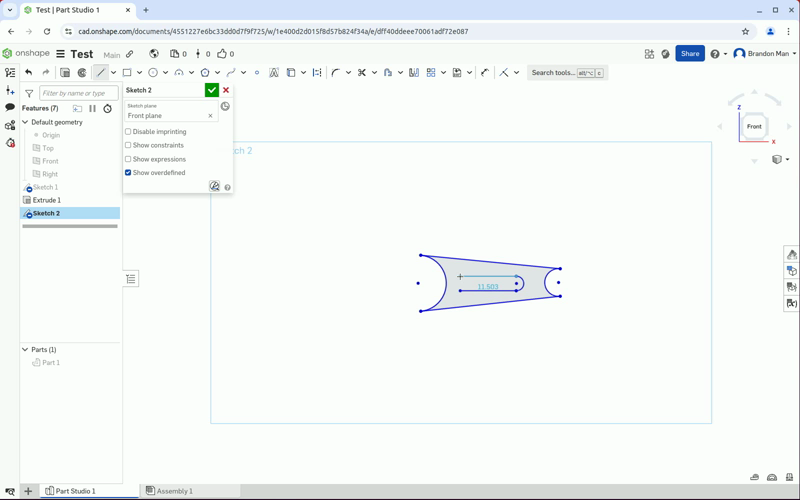
click(460, 276)
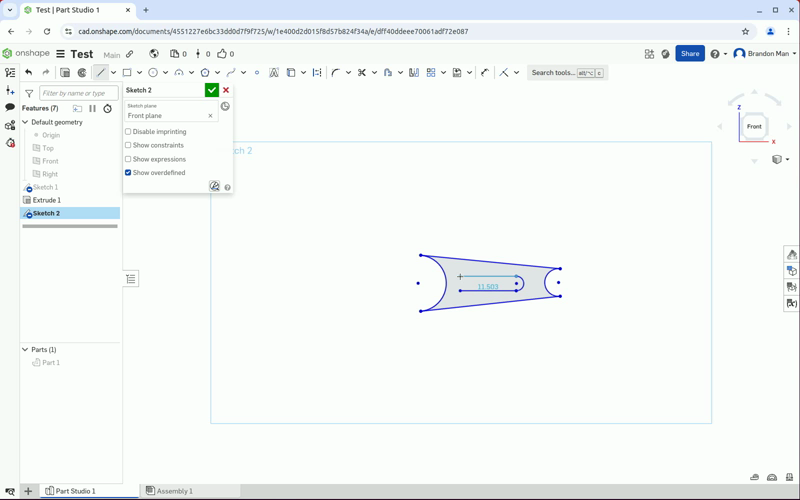
key_up(shift)
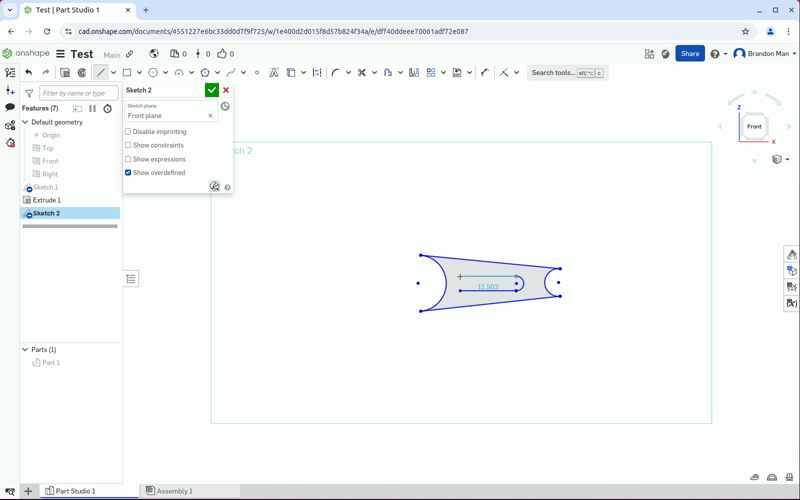
key(esc)
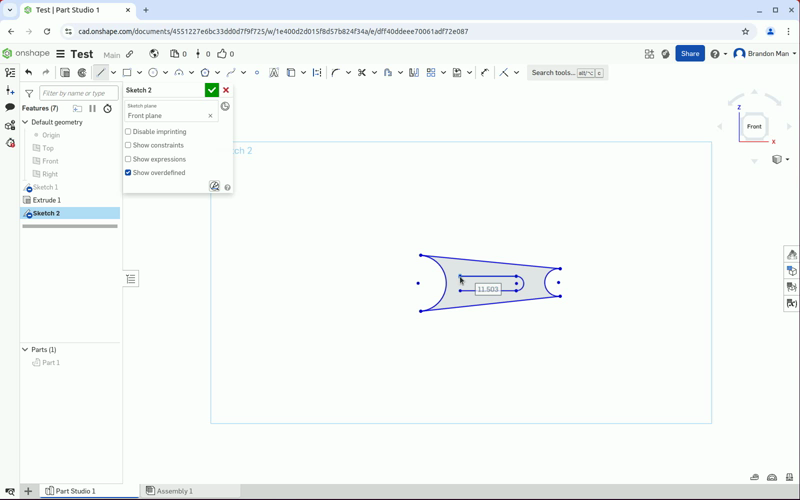
key(a)
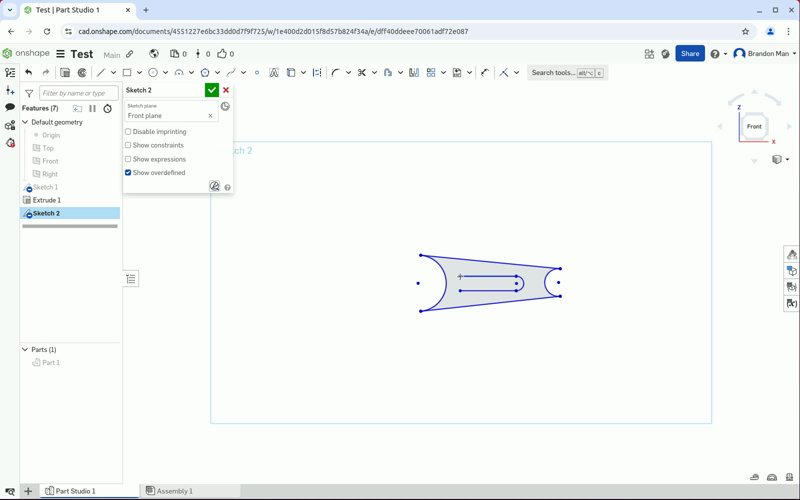
mouse_move(460, 276)
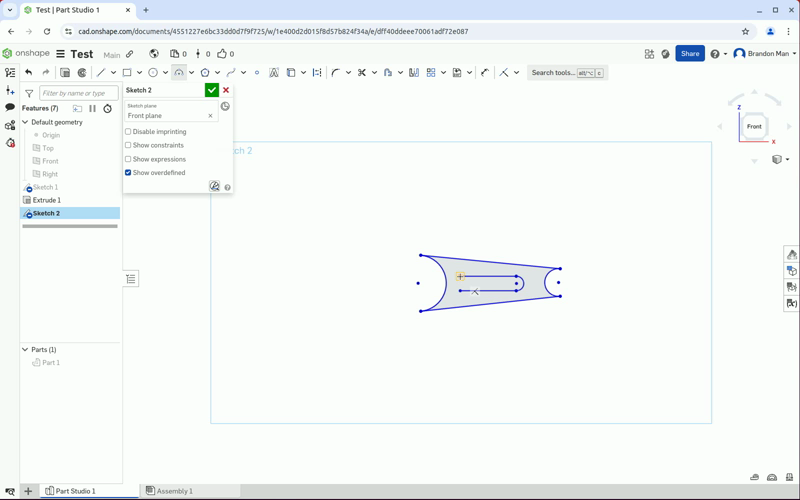
click(460, 276)
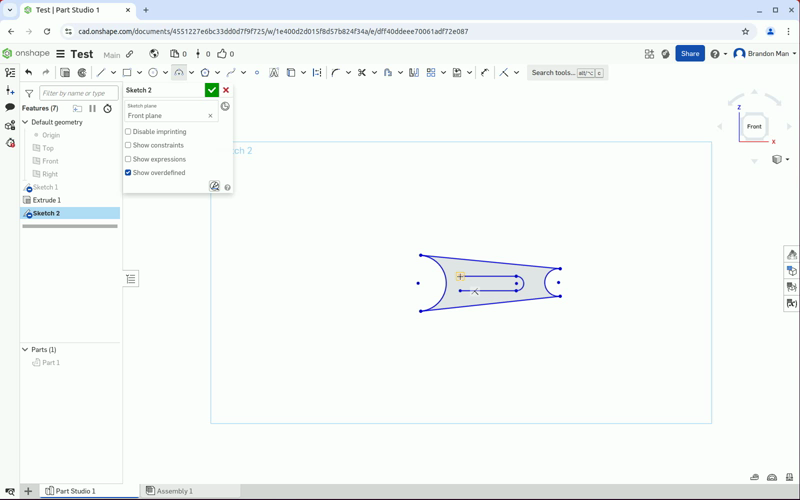
mouse_move(460, 290)
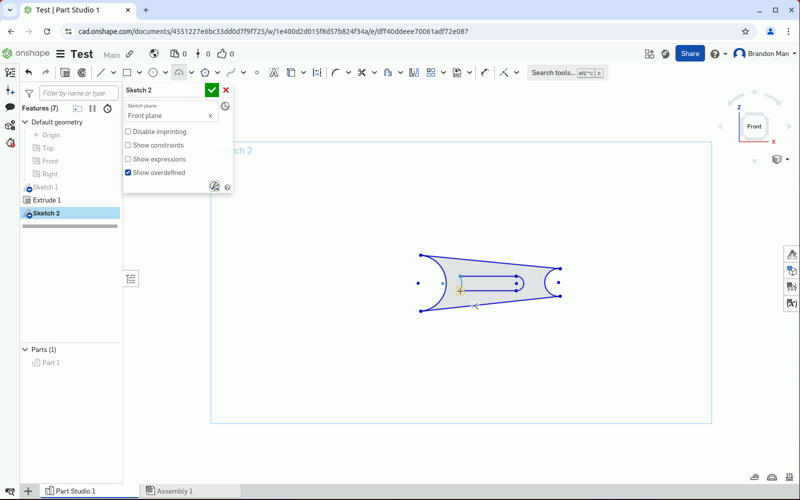
click(460, 290)
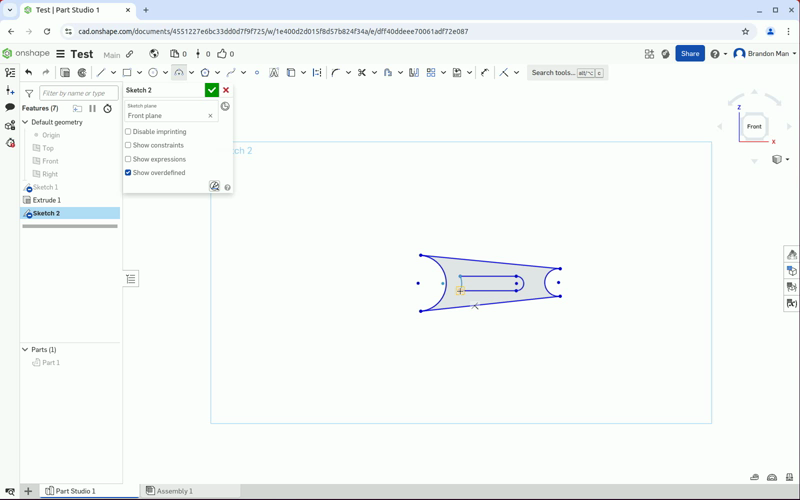
key_down(shift)
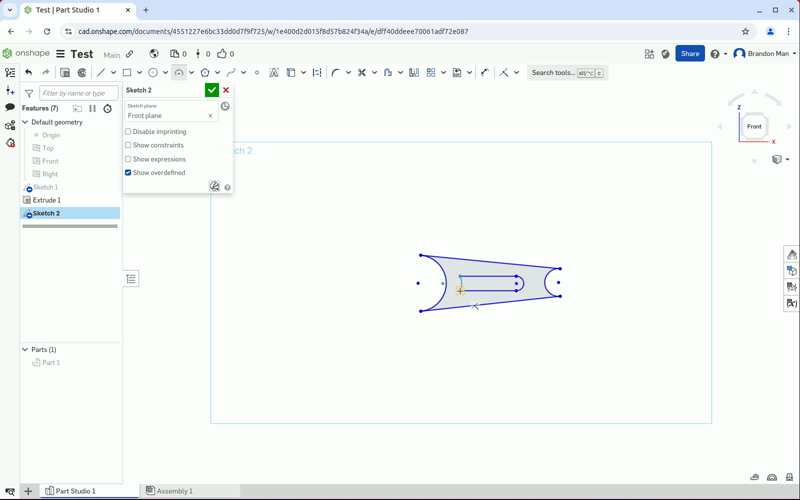
mouse_move(453, 283)
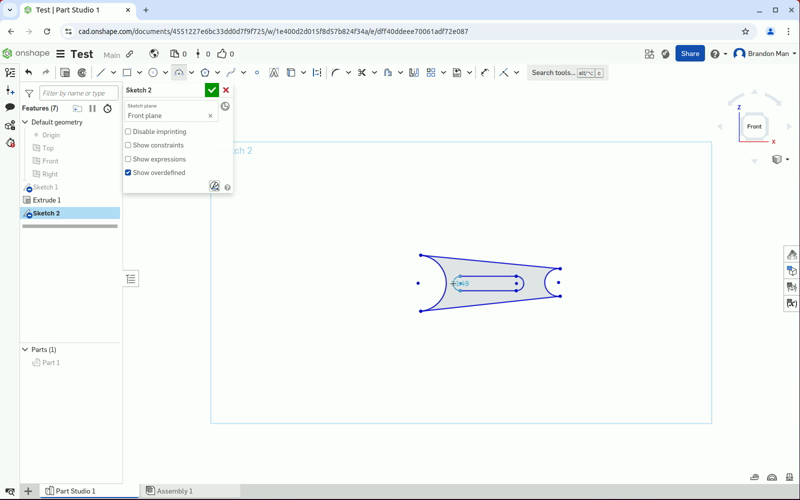
click(453, 283)
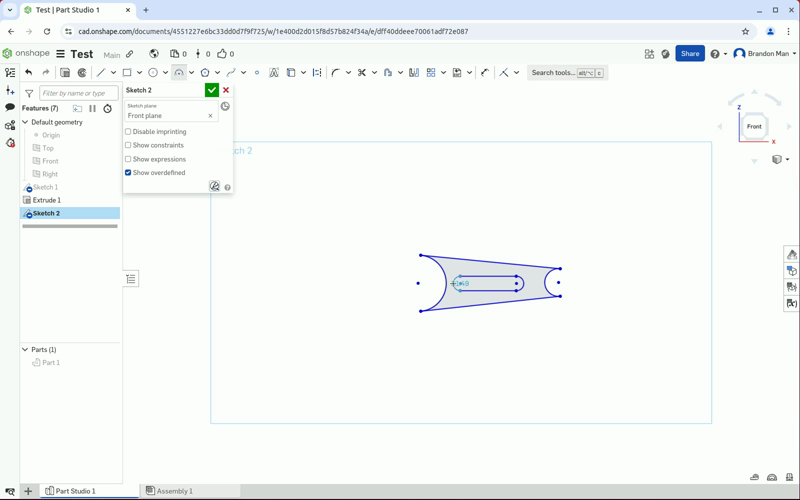
key_up(shift)
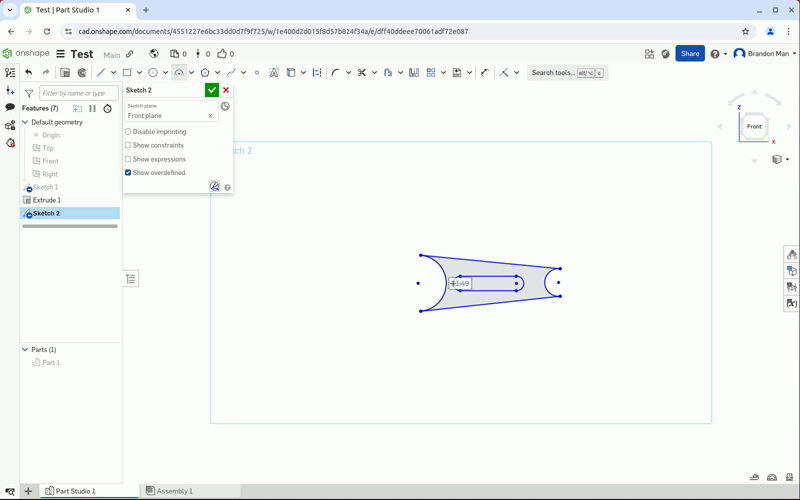
key(esc)
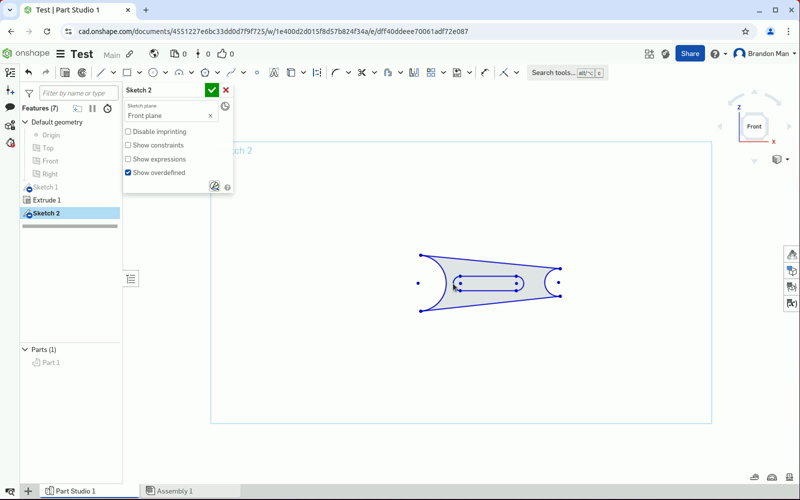
mouse_move(449, 286)
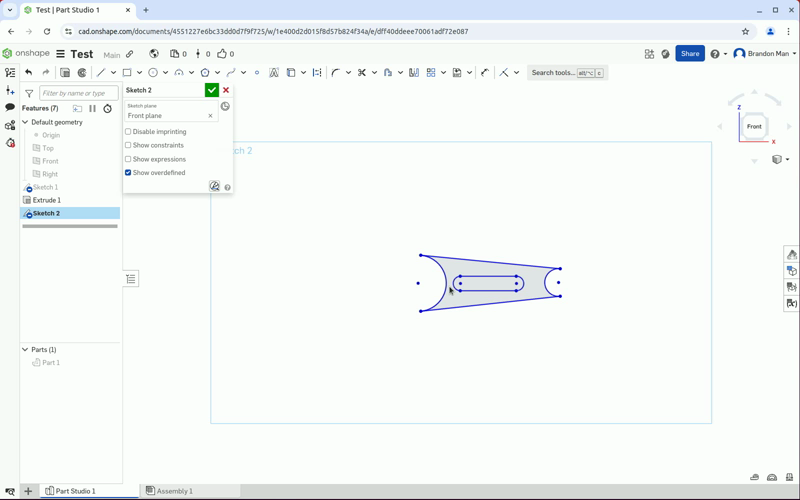
click(449, 286)
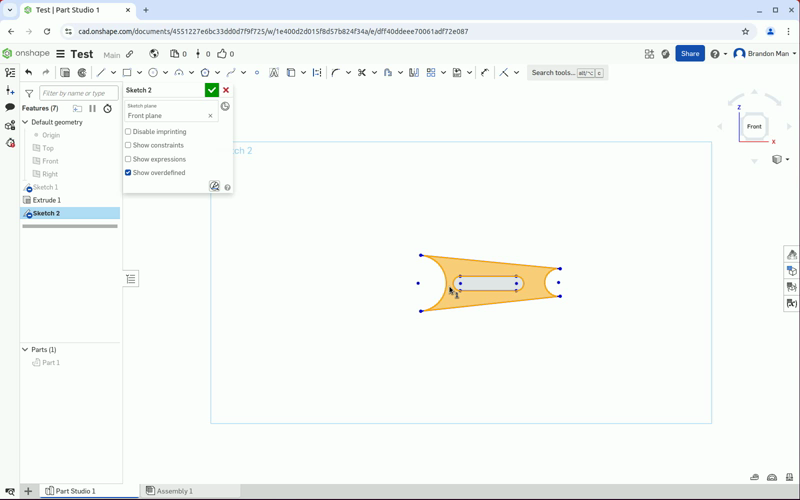
mouse_move(73, 352)
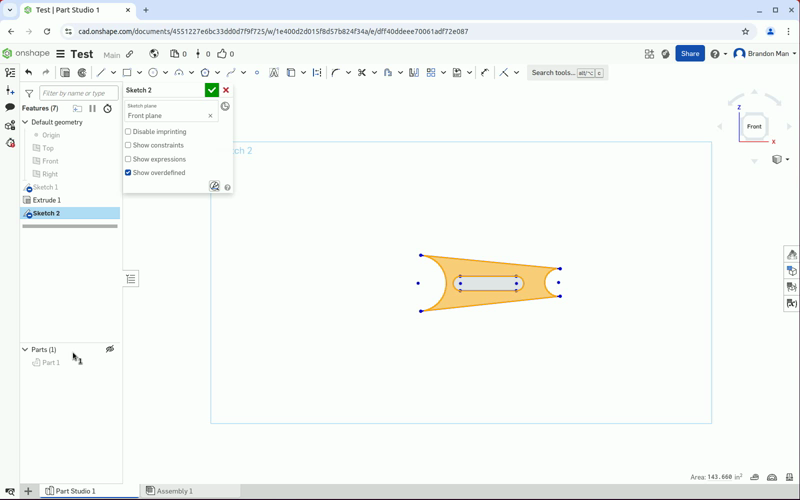
key(shift+y)
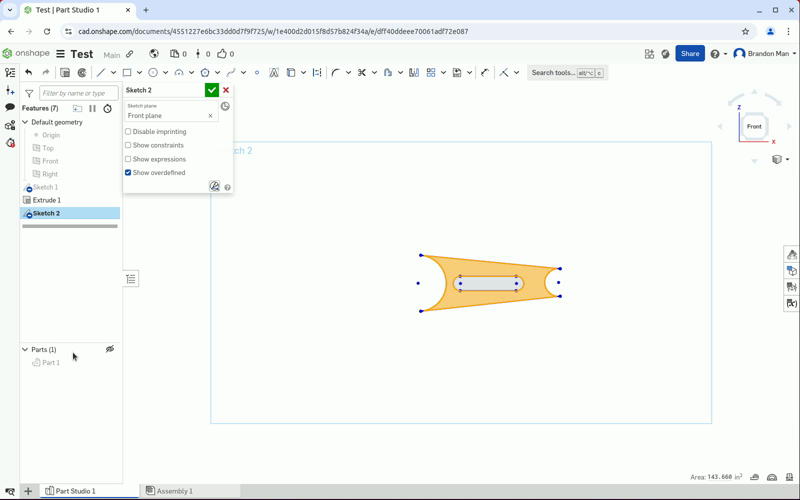
key(shift+e)
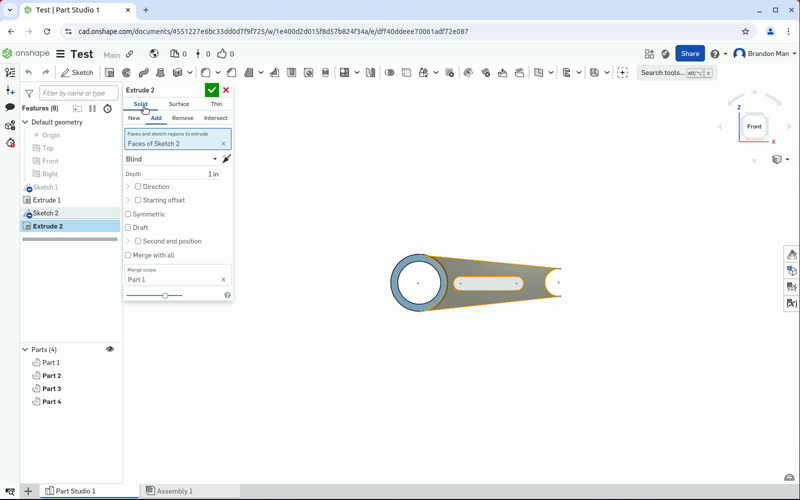
mouse_move(143, 106)
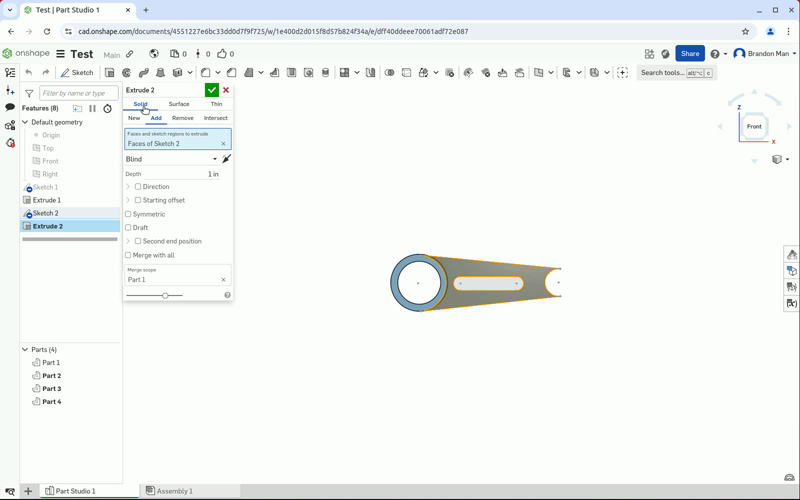
click(143, 106)
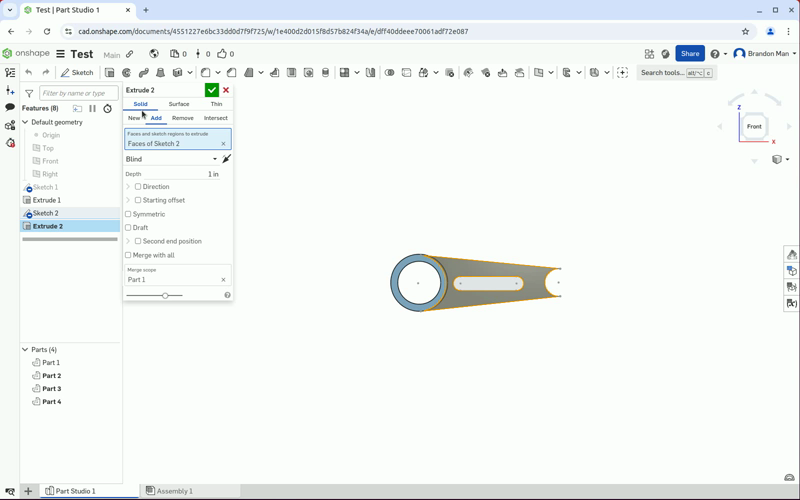
mouse_move(137, 120)
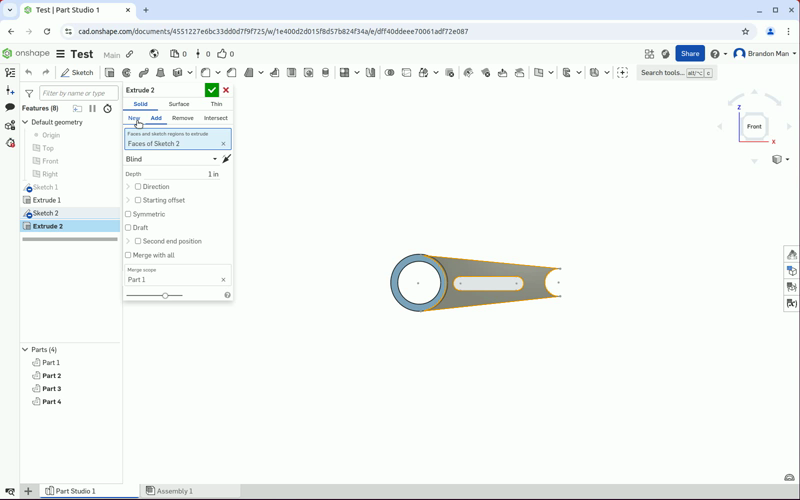
click(137, 120)
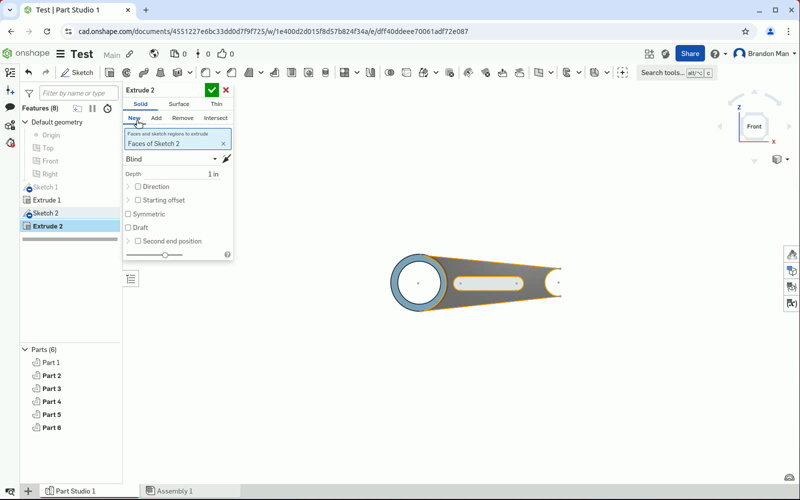
key(tab, 4)
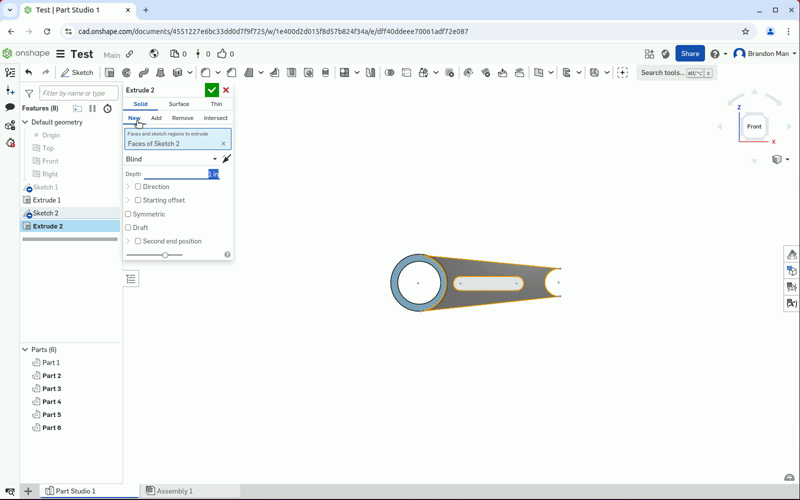
text(5.777)
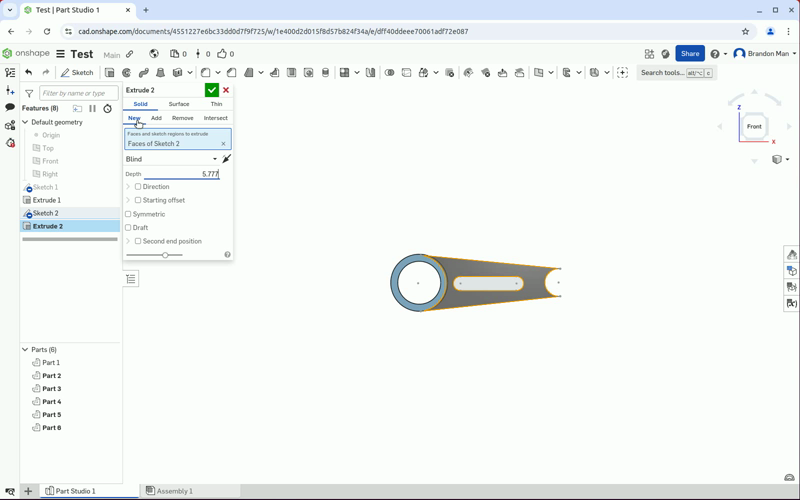
key(enter)
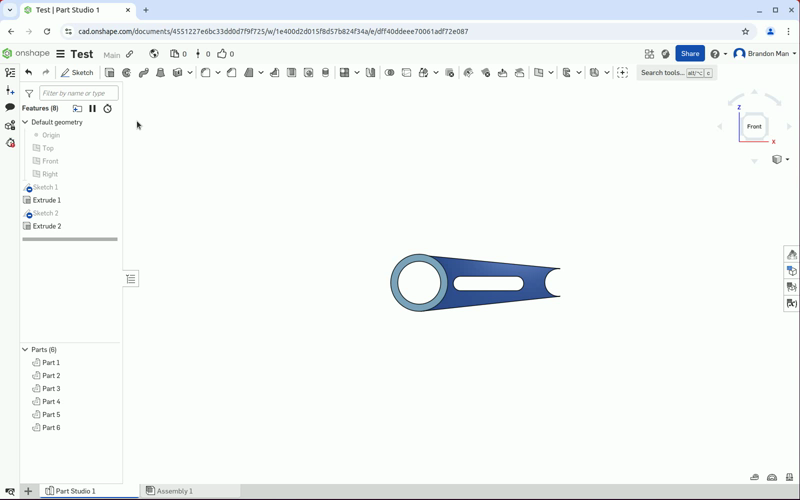
key(shift+h)
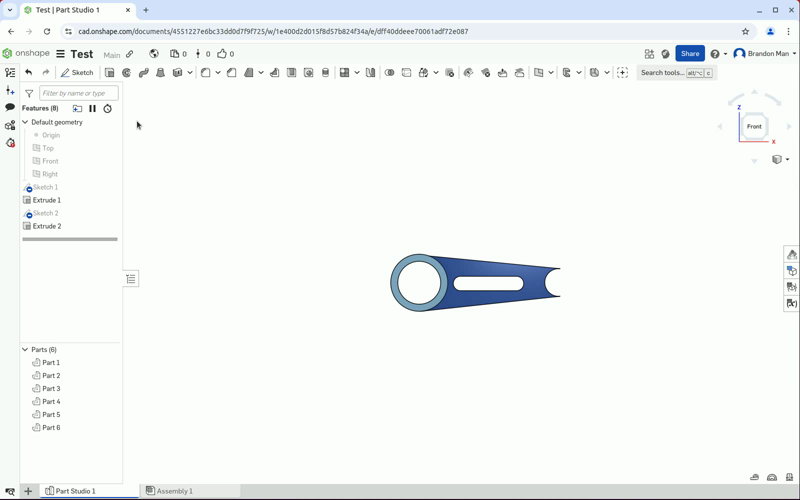
key(shift+h)
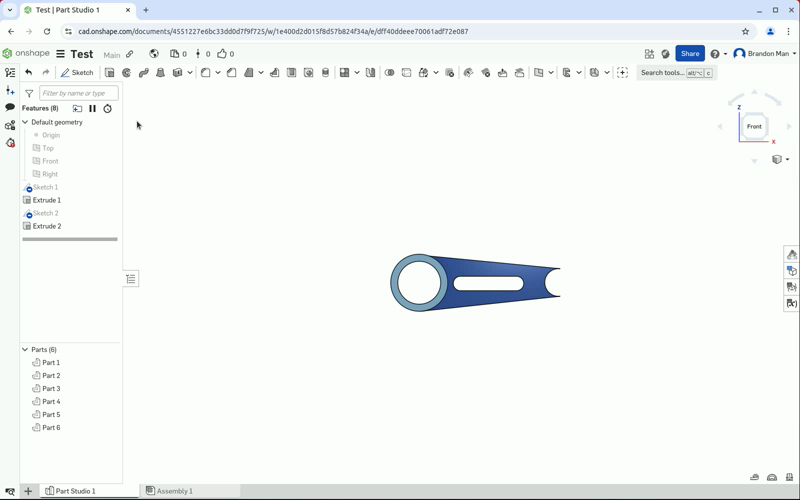
mouse_move(73, 189)
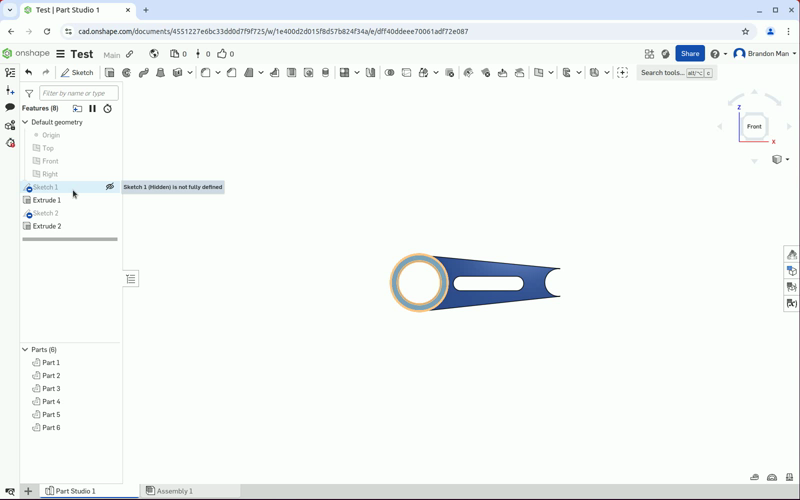
click(73, 189)
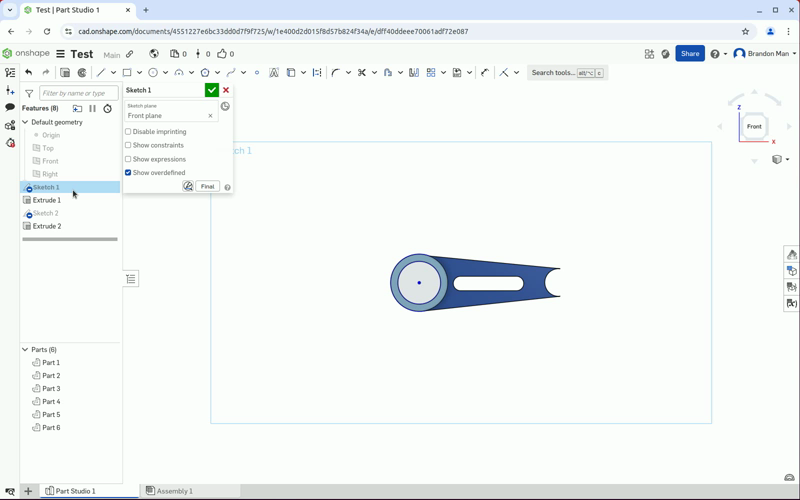
mouse_move(229, 92)
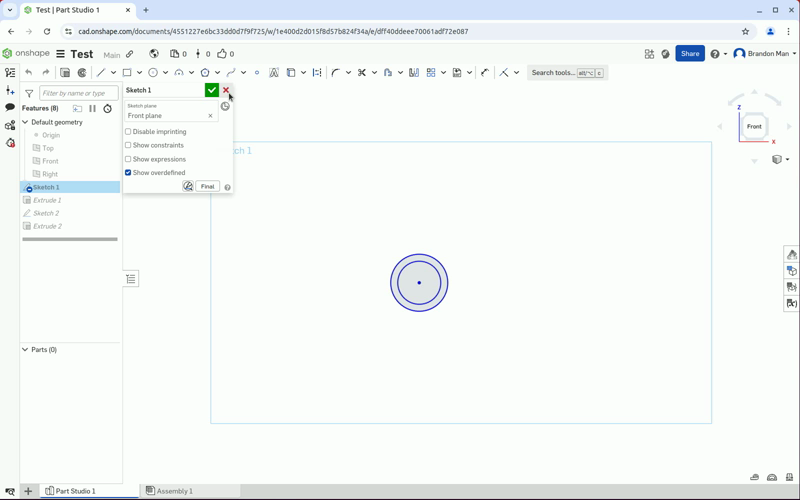
click(229, 92)
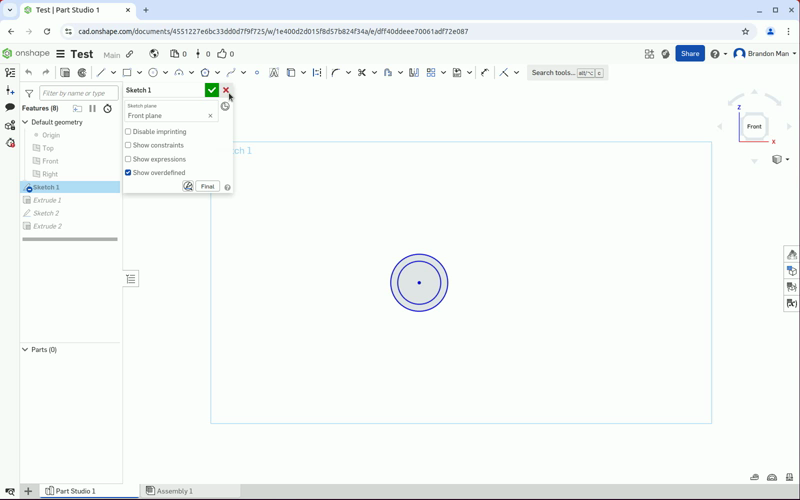
key(shift+s)
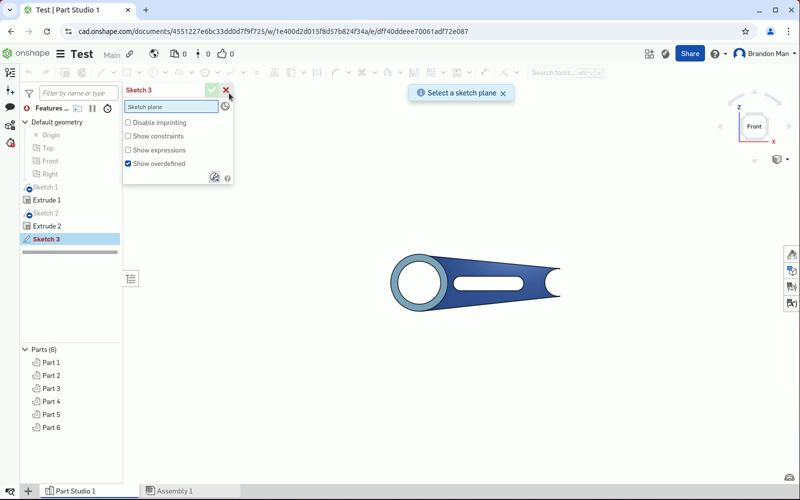
mouse_move(73, 163)
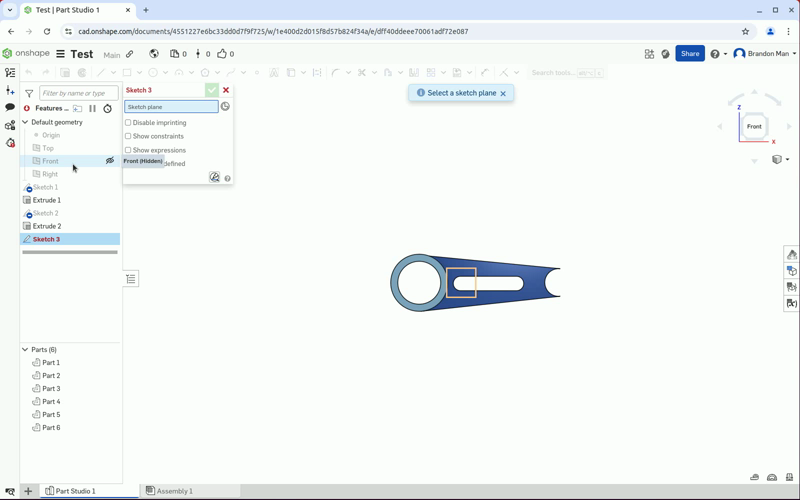
click(73, 163)
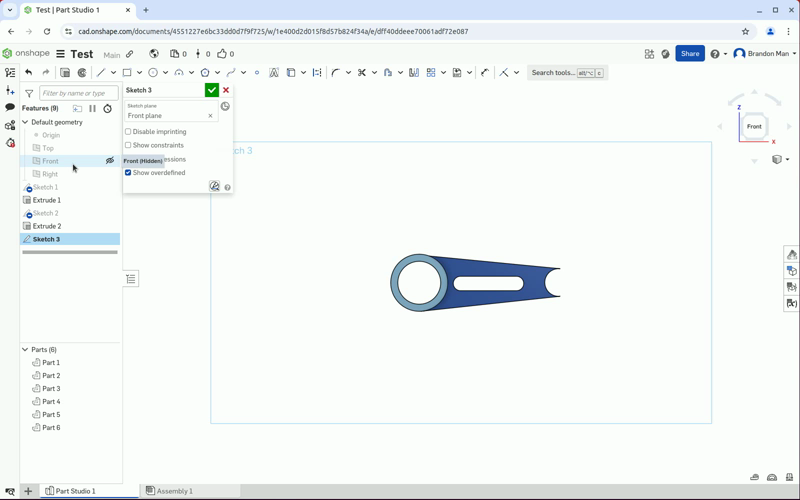
mouse_move(73, 352)
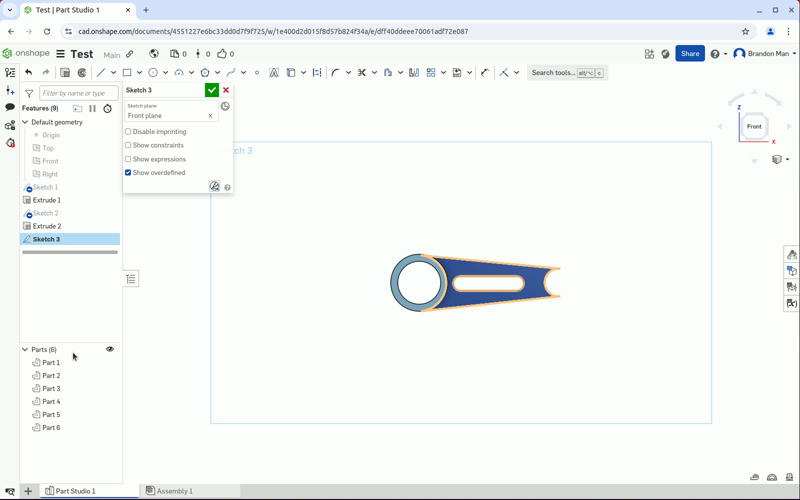
key(y)
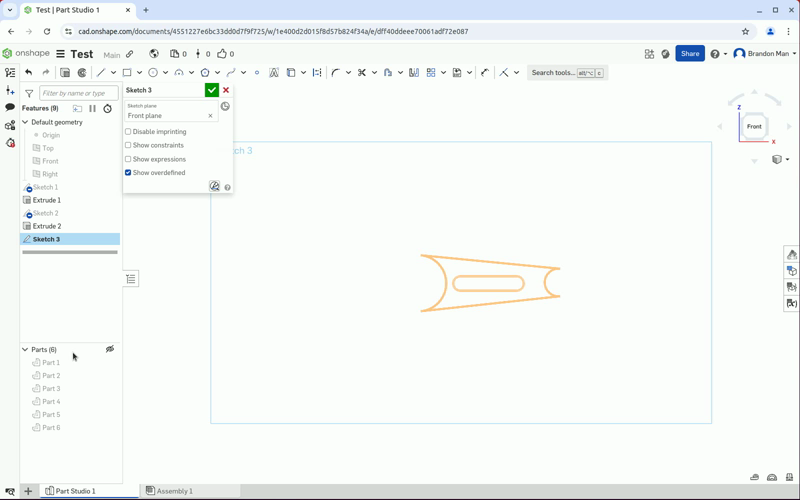
key(c)
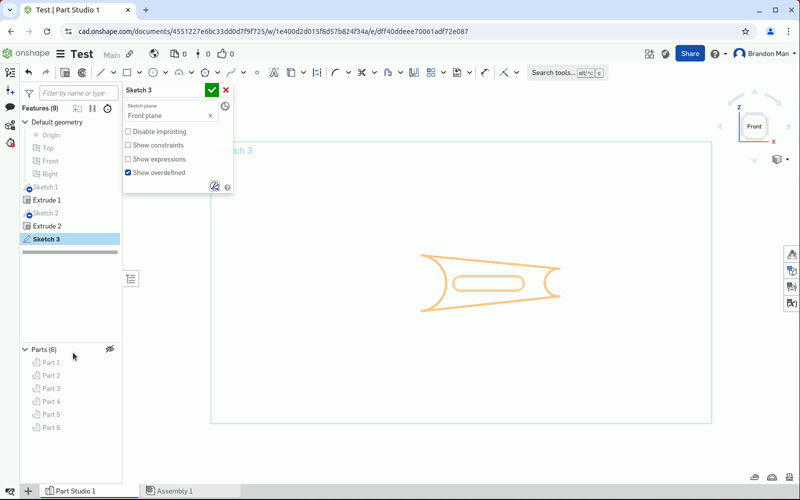
key_down(shift)
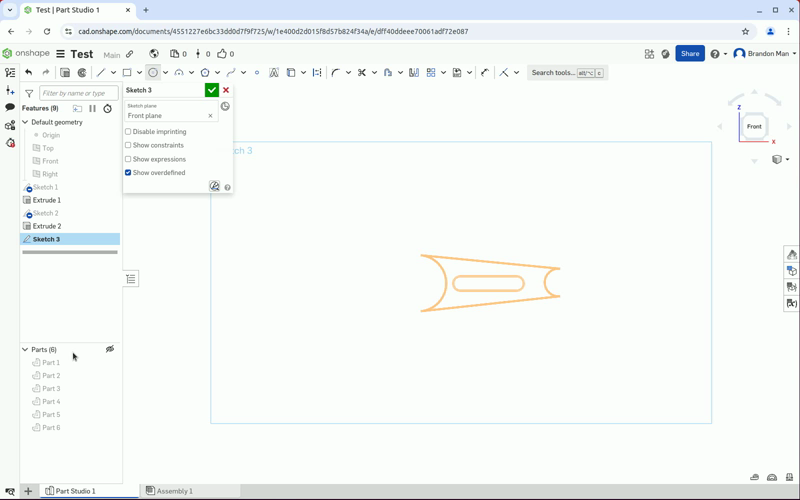
mouse_move(559, 282)
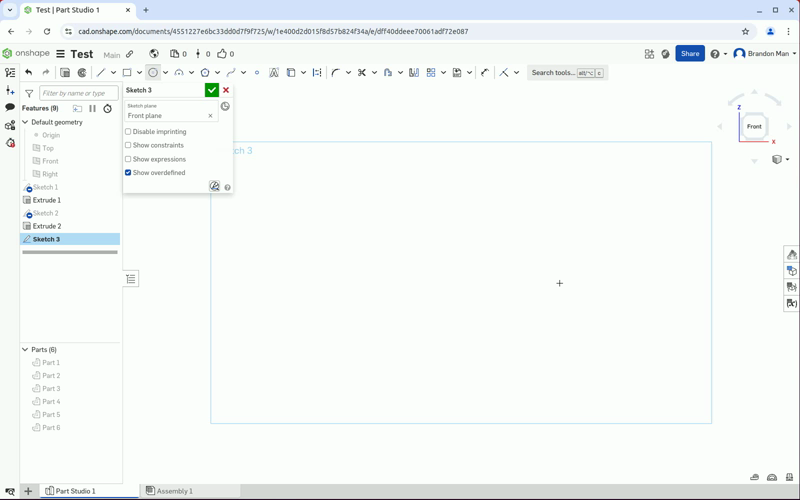
click(559, 282)
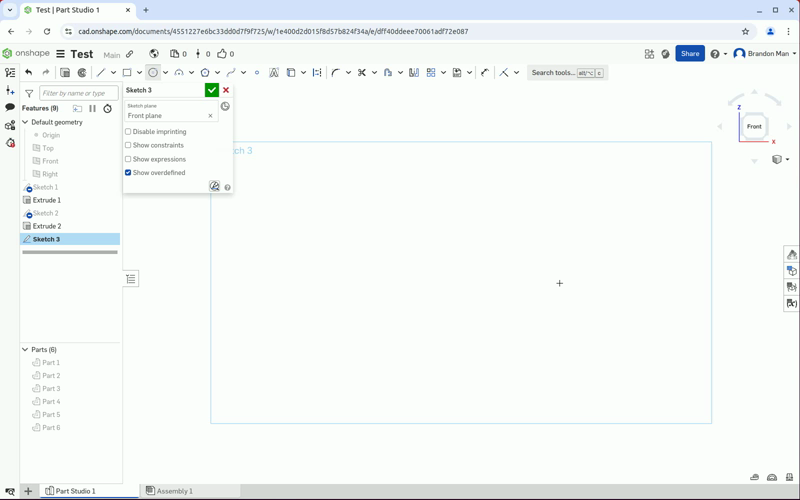
key_up(shift)
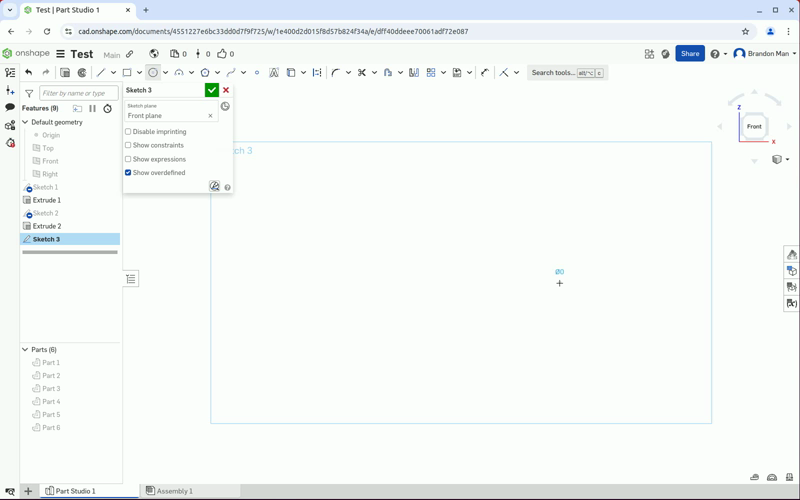
mouse_move(574, 282)
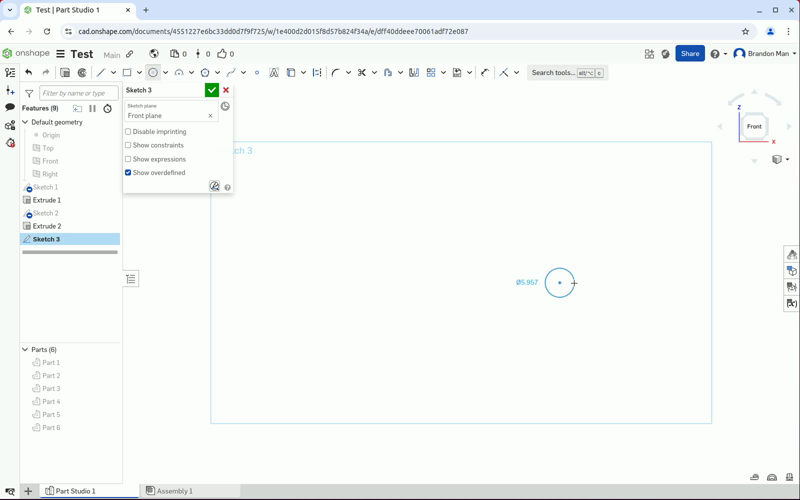
click(574, 282)
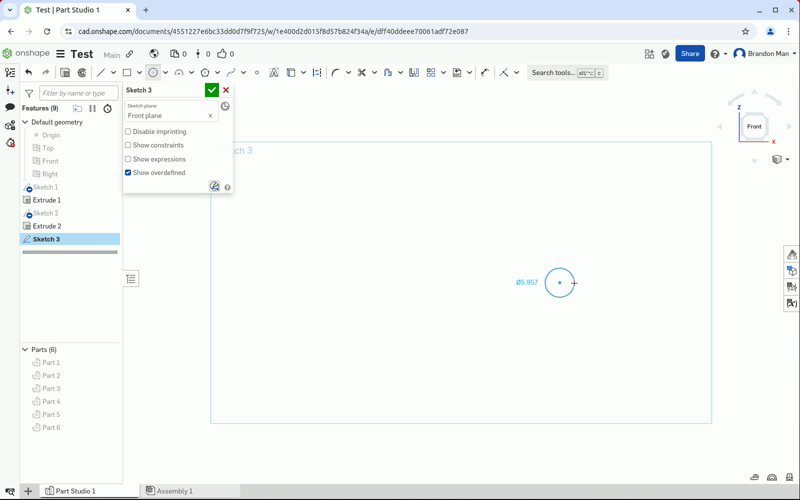
key(esc)
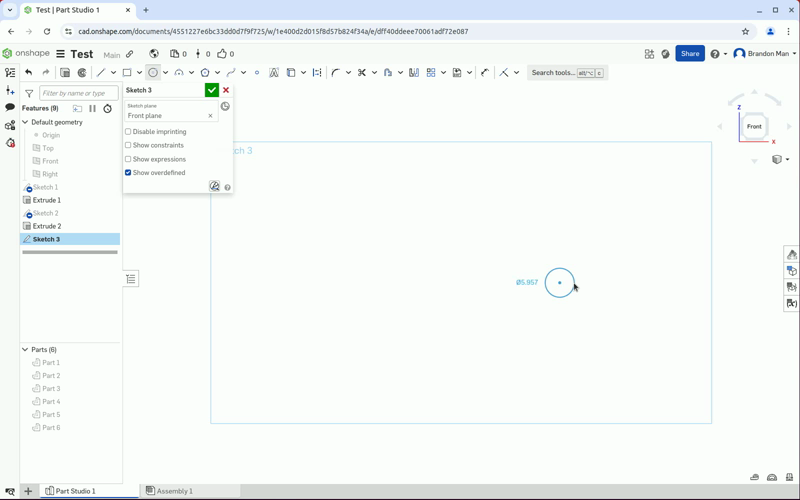
key(c)
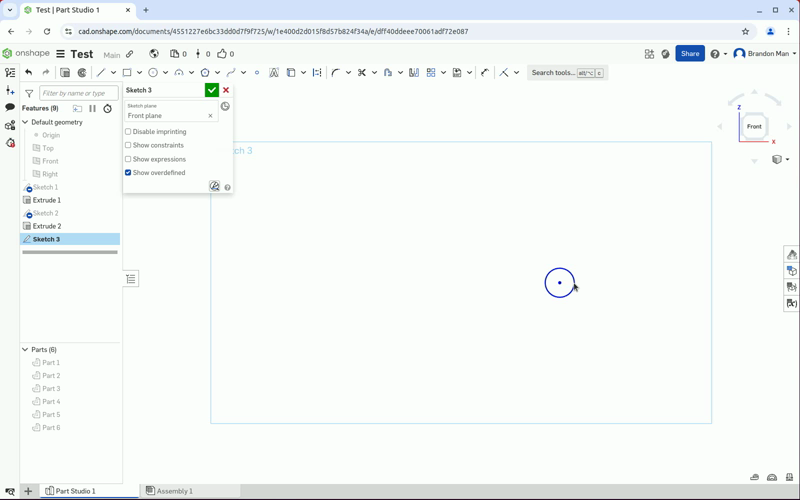
key_down(shift)
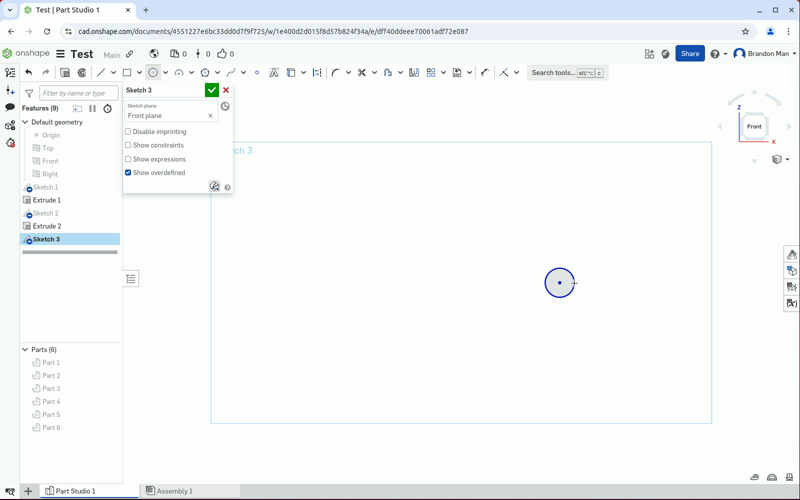
mouse_move(559, 282)
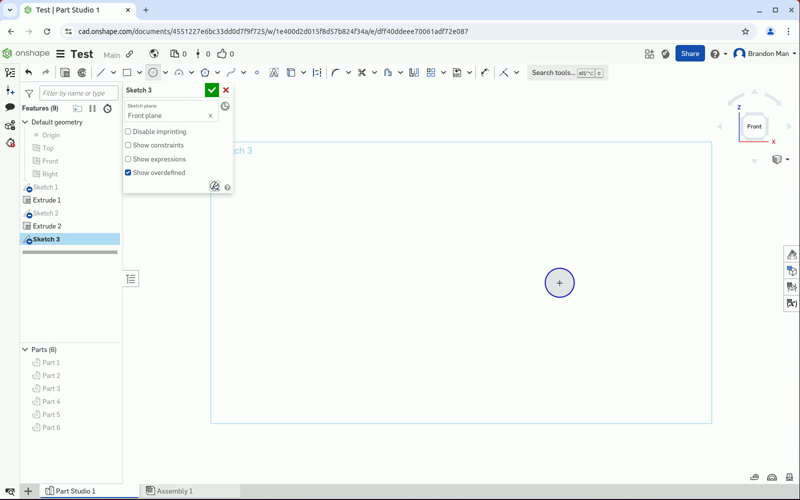
click(559, 282)
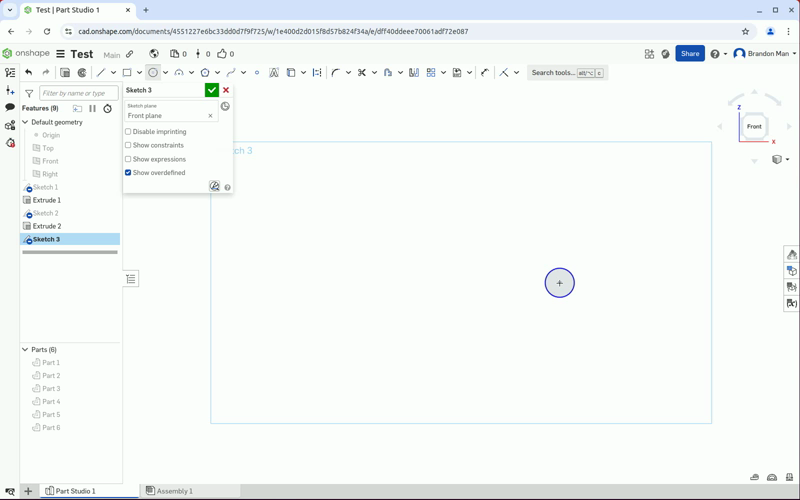
key_up(shift)
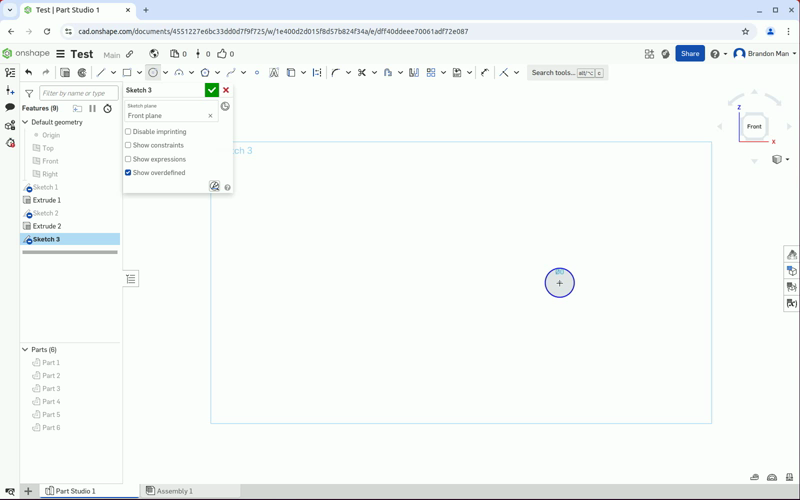
mouse_move(567, 282)
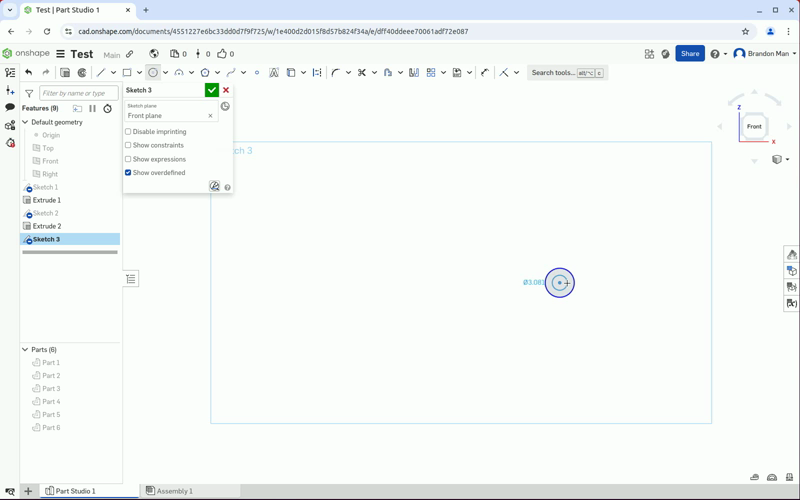
click(567, 282)
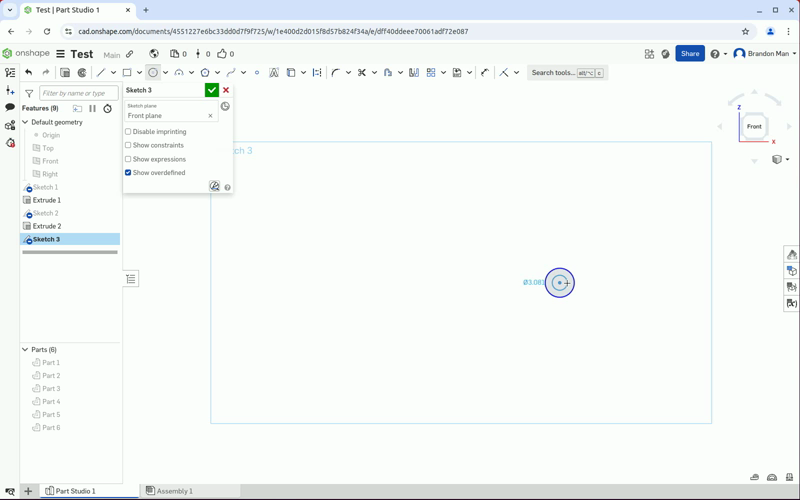
key(esc)
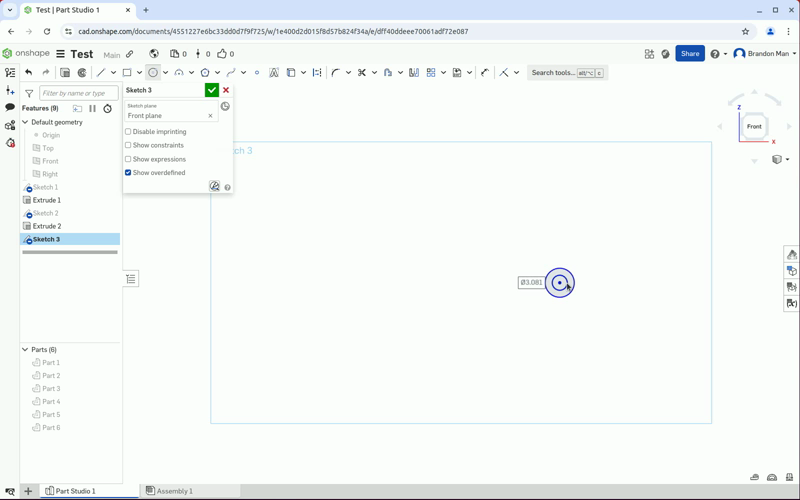
mouse_move(557, 293)
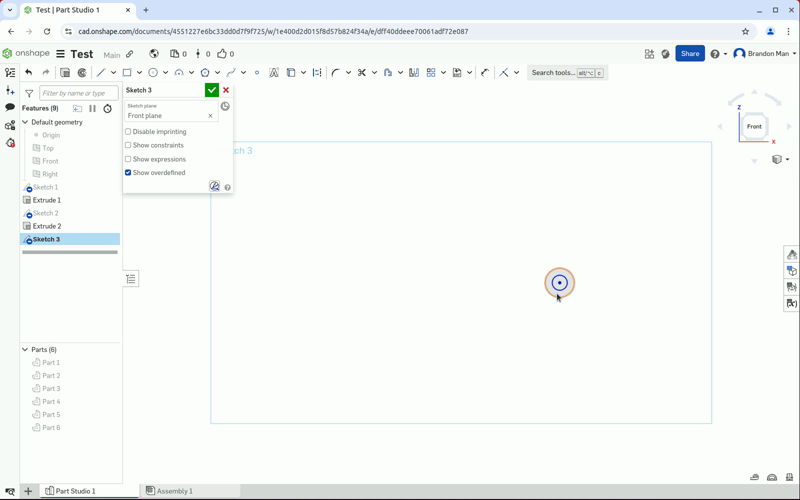
scroll(6)
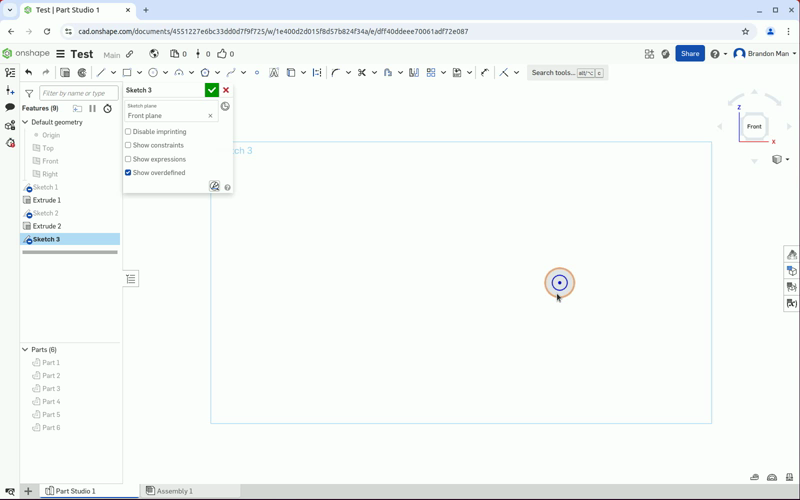
scroll(6)
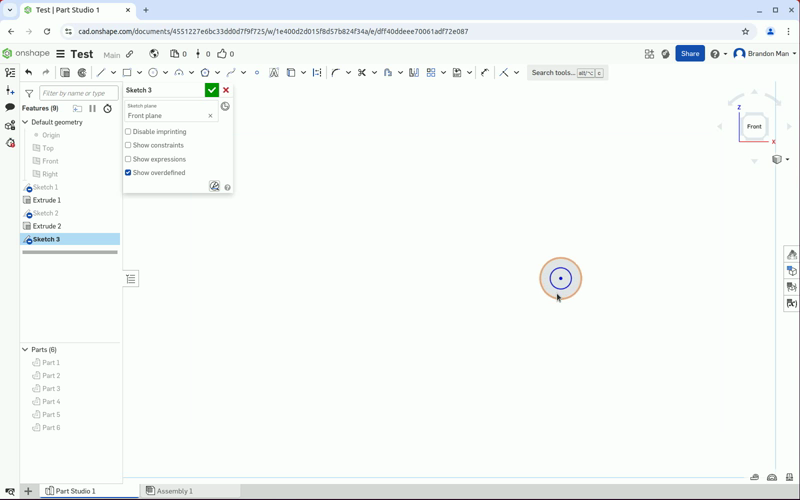
scroll(6)
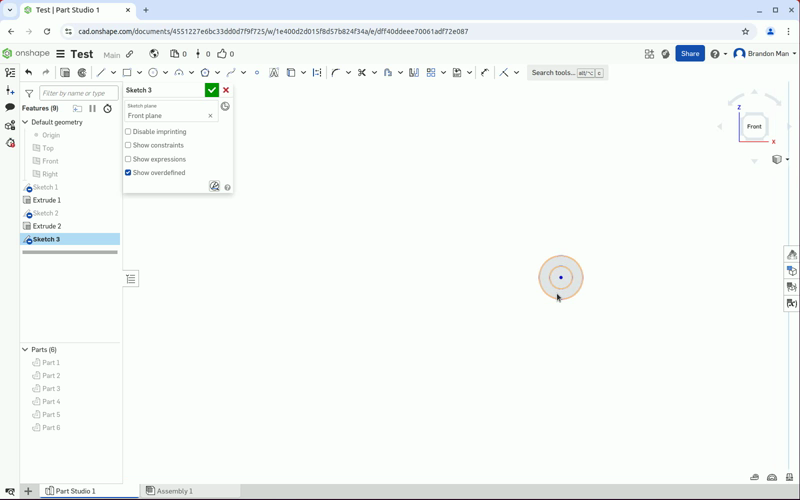
scroll(6)
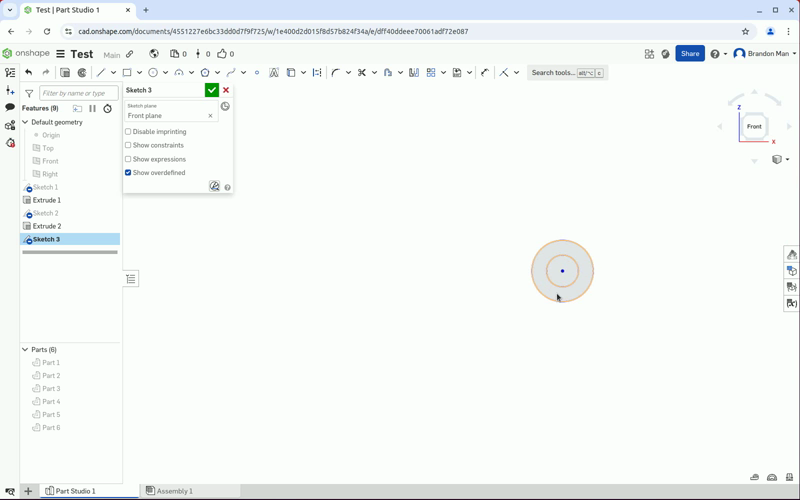
scroll(6)
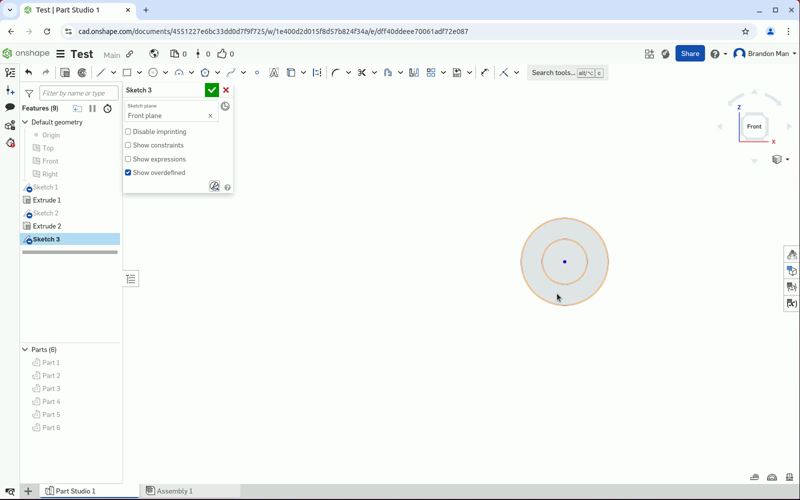
scroll(6)
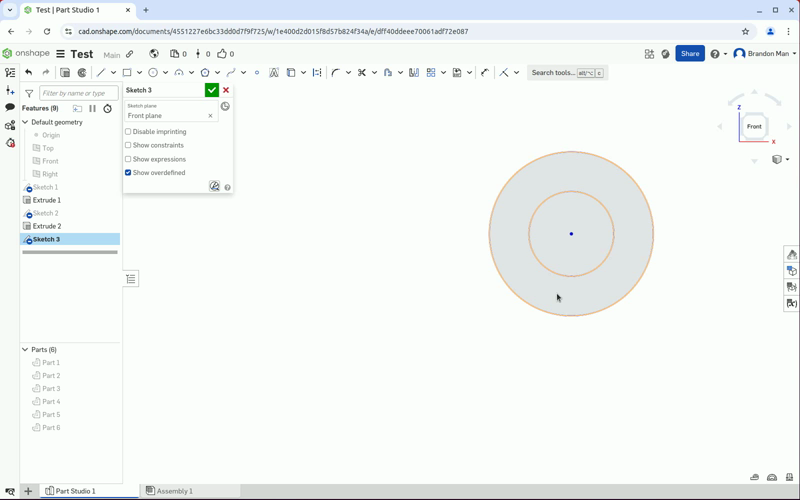
scroll(6)
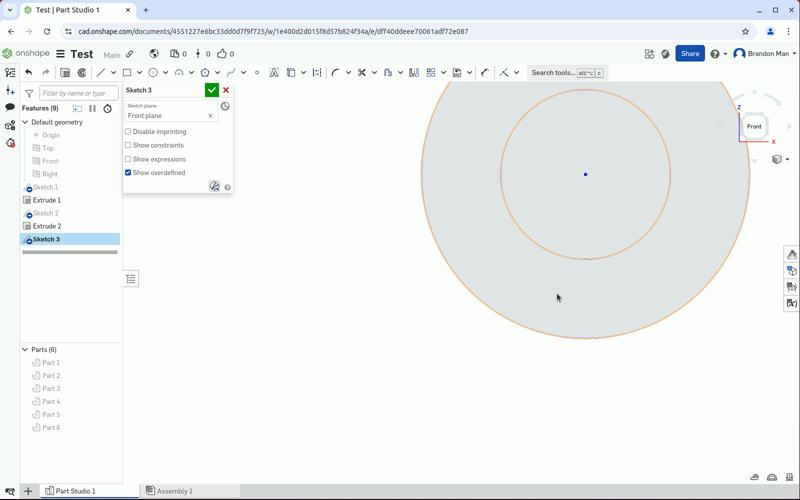
click(557, 293)
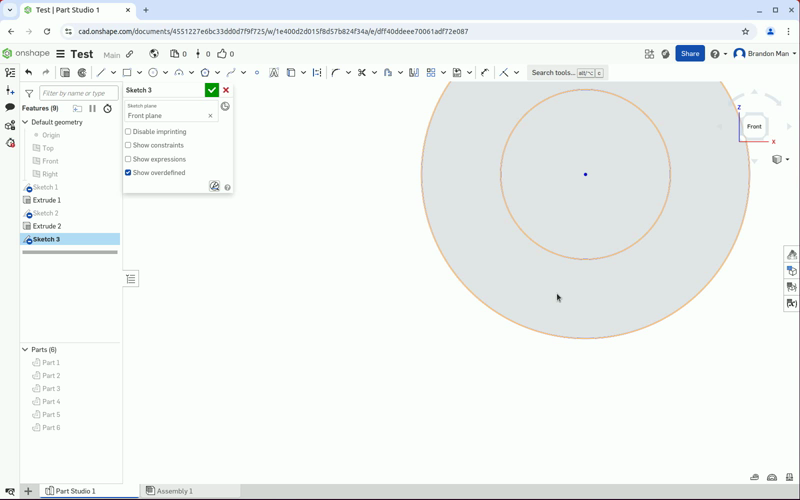
scroll(-6)
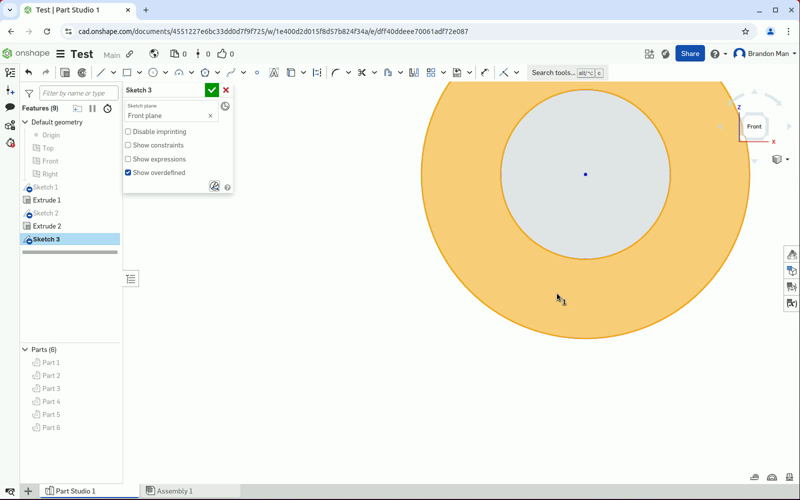
scroll(-6)
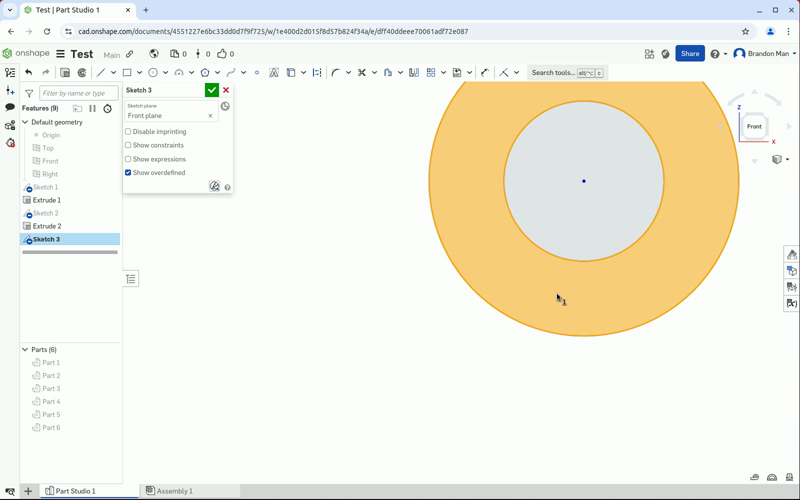
scroll(-6)
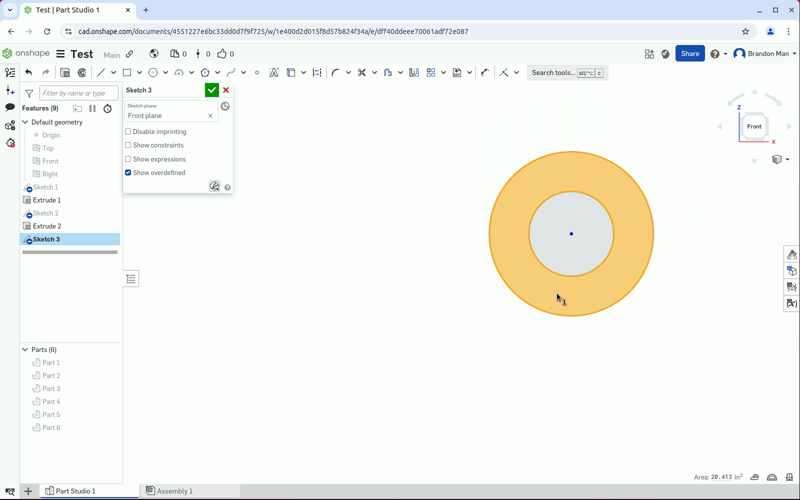
scroll(-6)
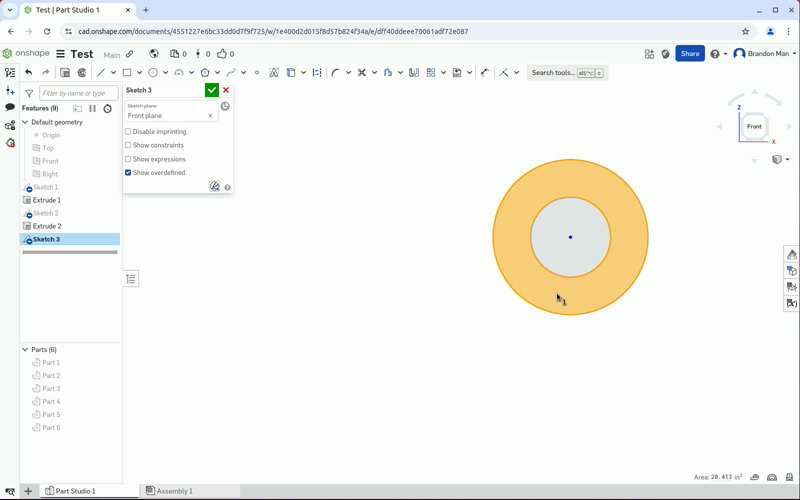
scroll(-6)
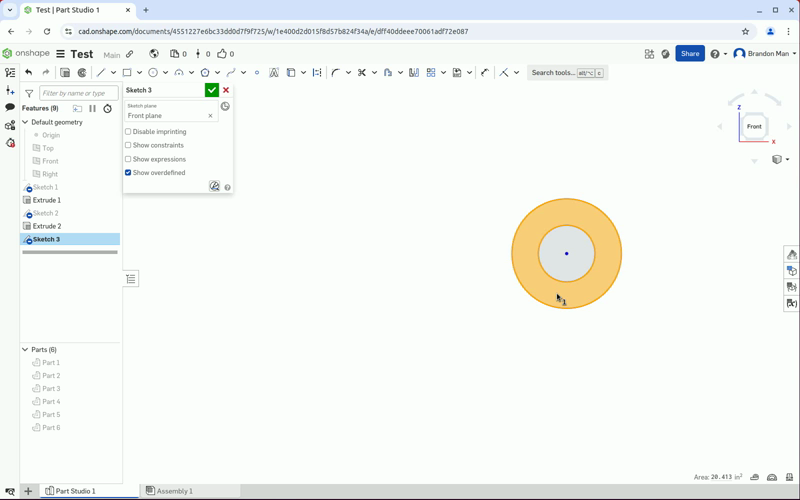
scroll(-6)
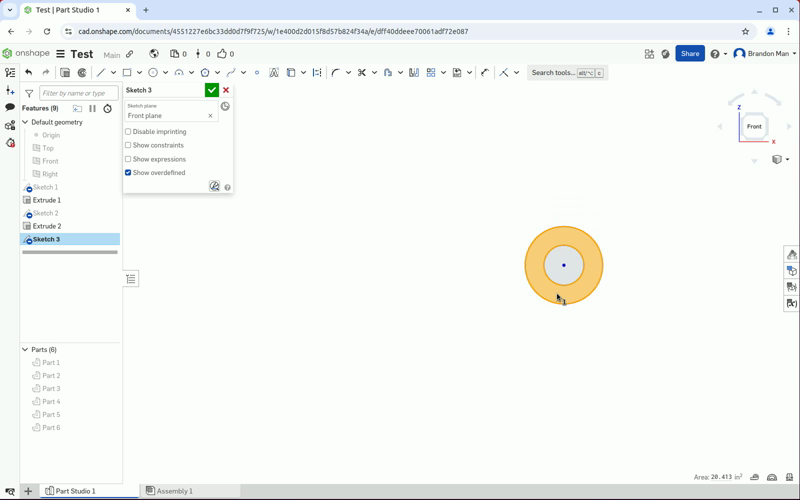
scroll(-6)
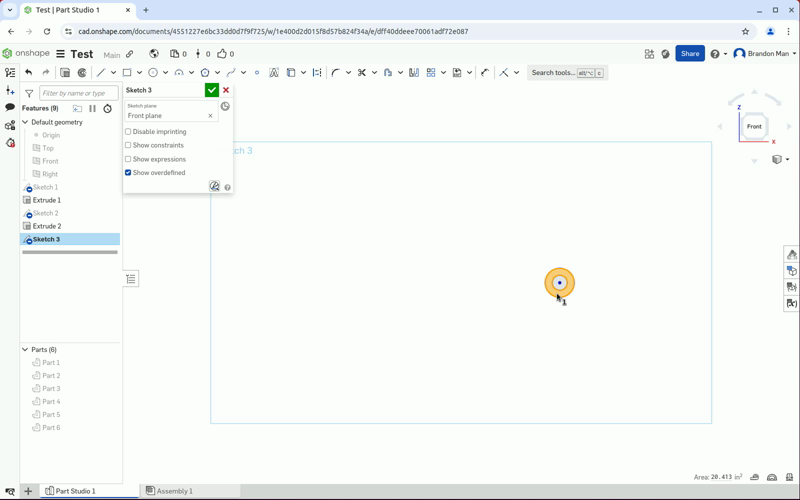
mouse_move(73, 352)
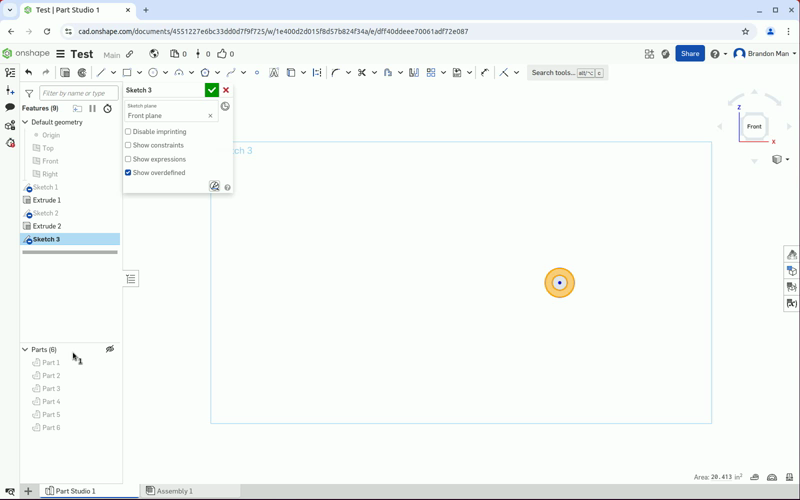
key(shift+y)
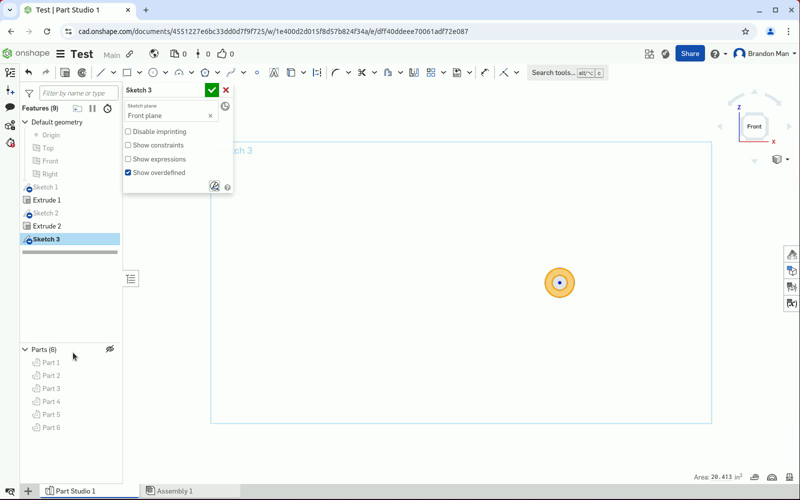
key(shift+e)
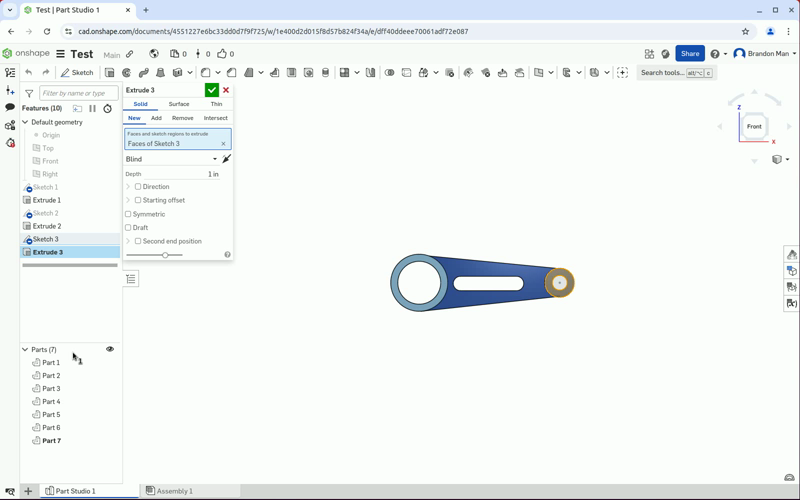
mouse_move(143, 106)
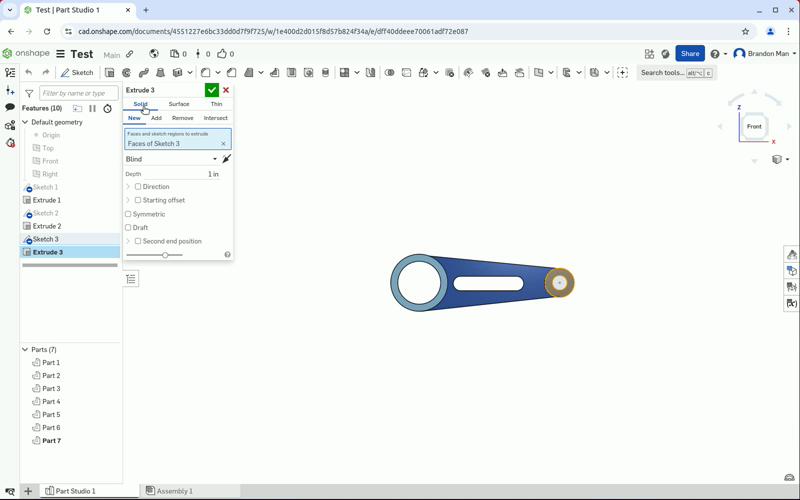
click(143, 106)
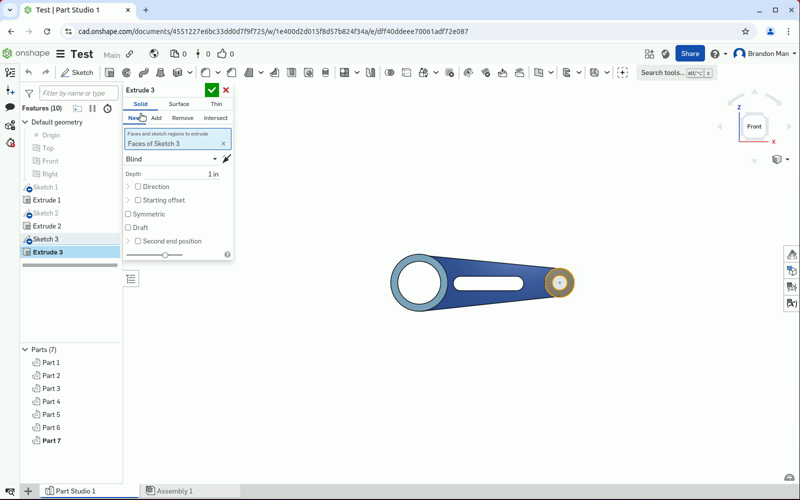
mouse_move(137, 120)
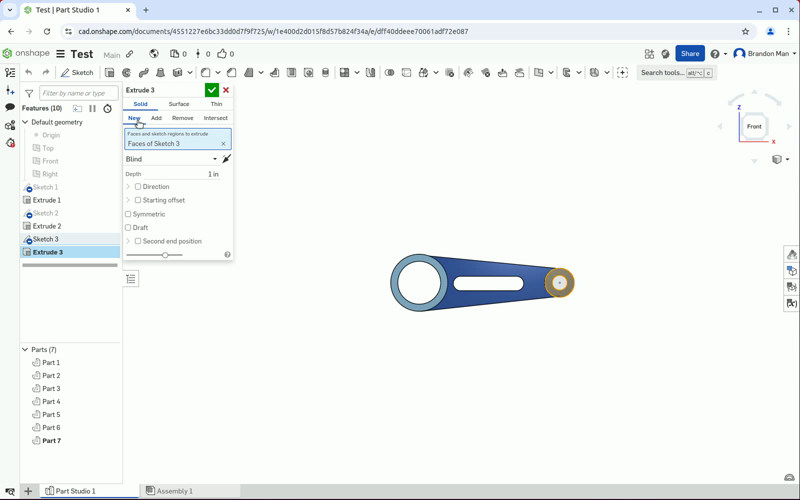
click(137, 120)
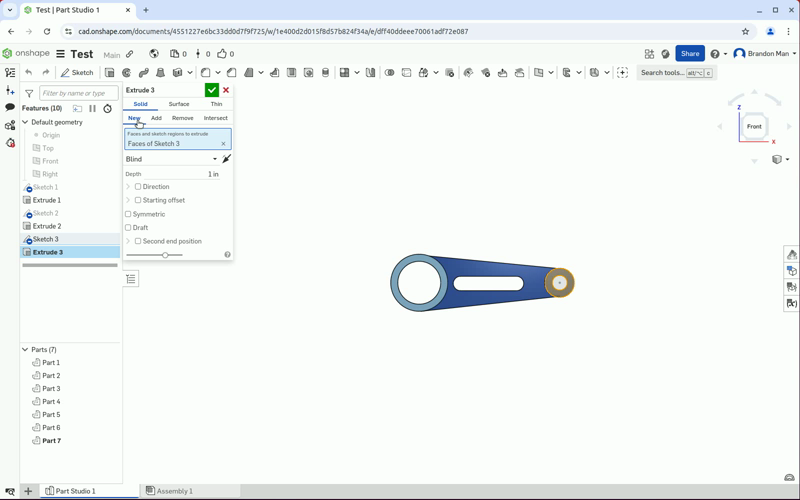
key(tab, 4)
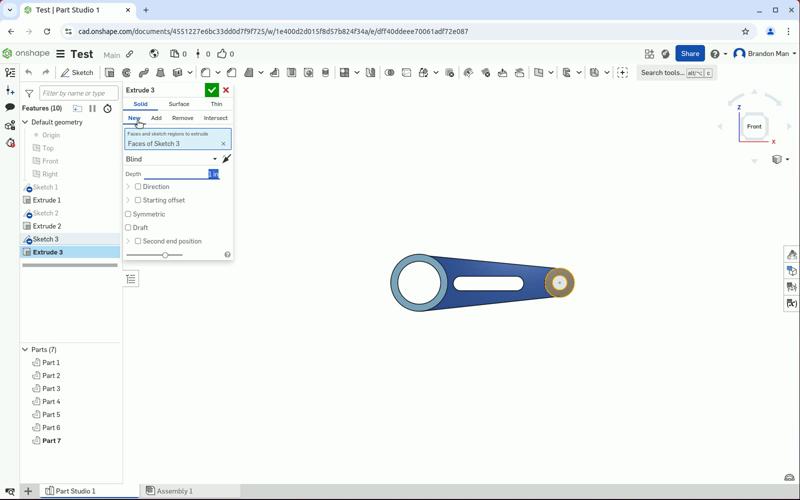
text(7.221)
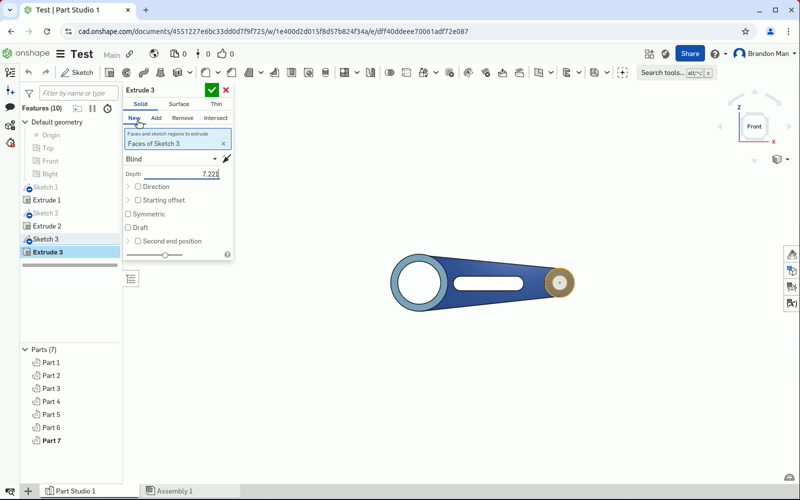
key(enter)
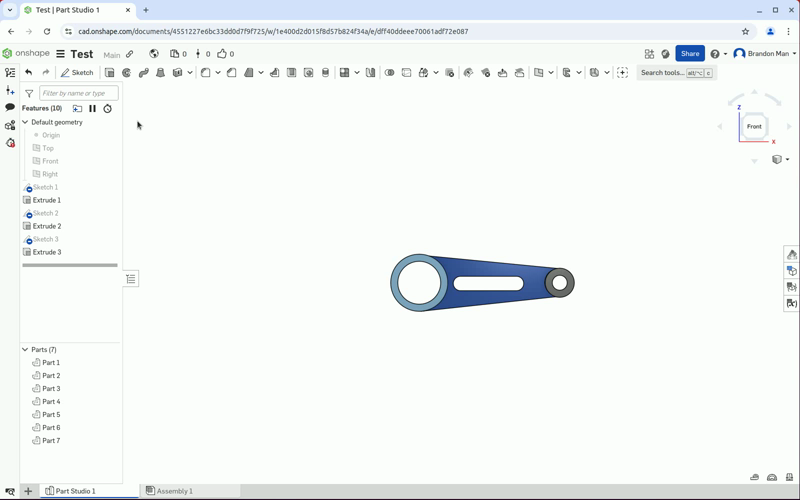
key(shift+h)
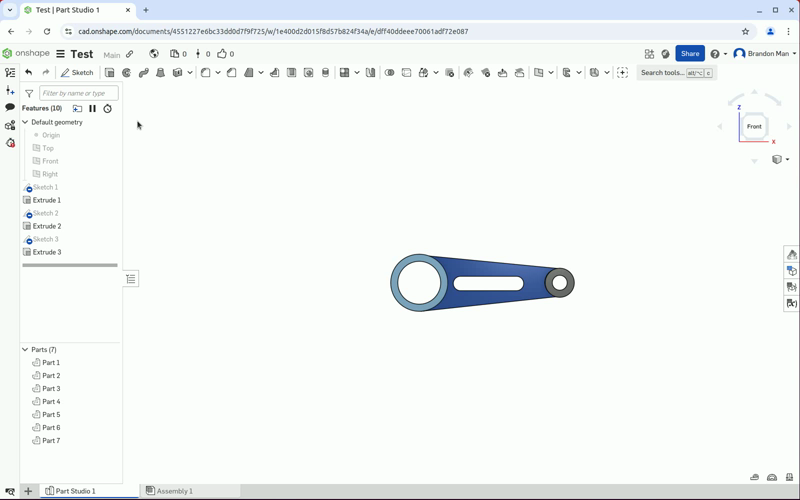
key(shift+h)
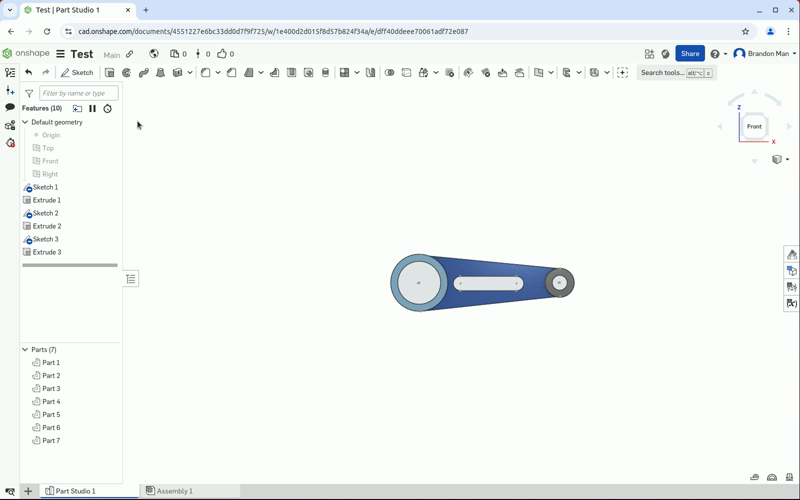
key(shift+7)
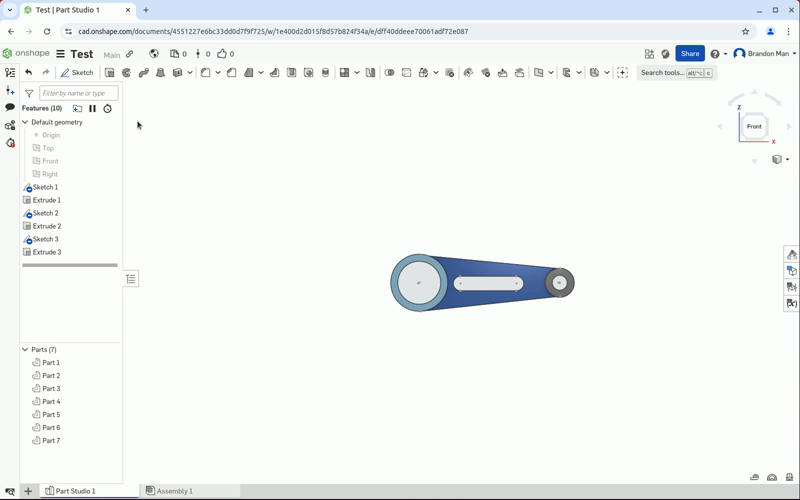
key(left, 2)
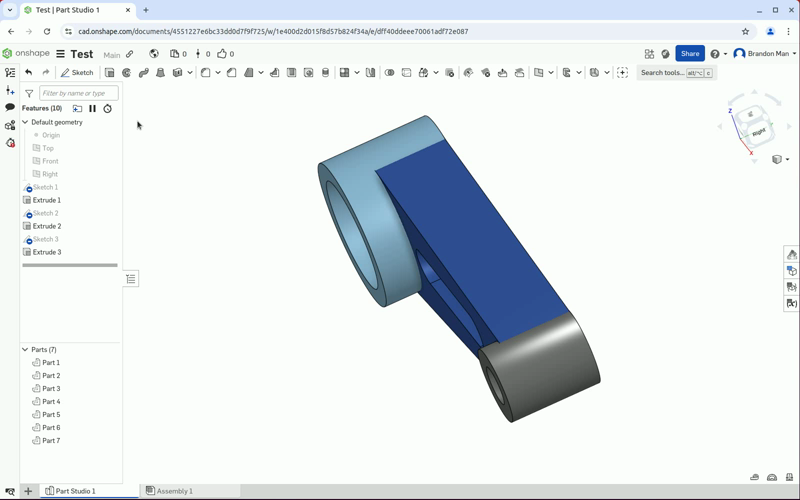
key(down, 2)
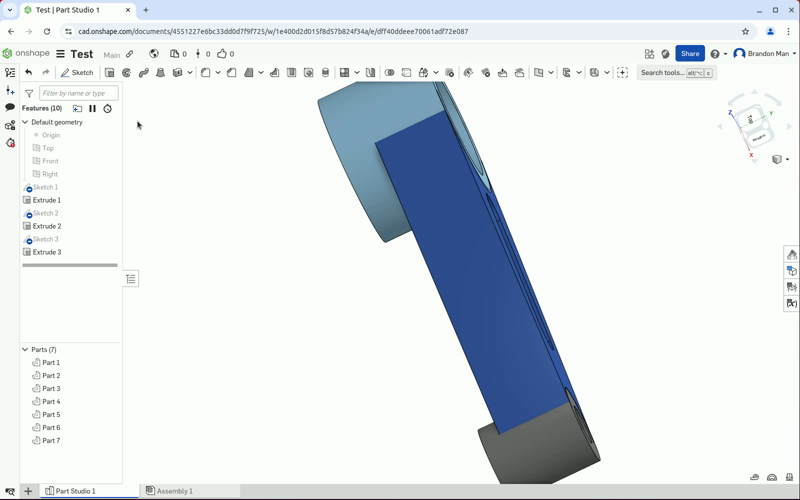
key(up, 2)
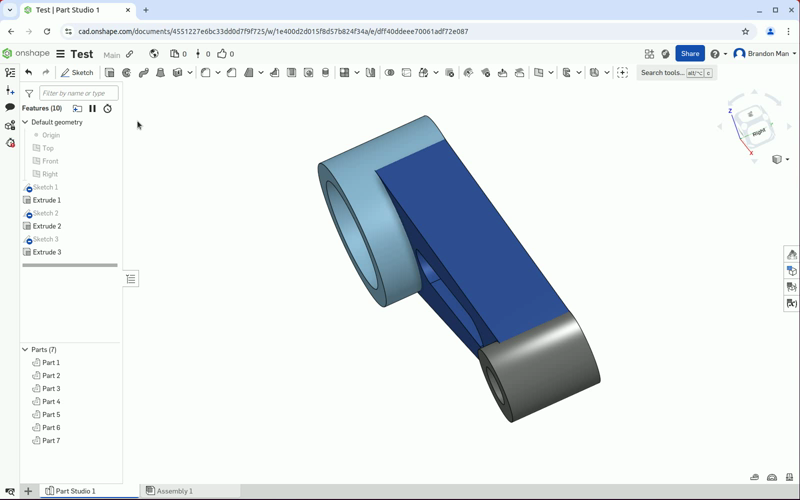
key(right, 2)
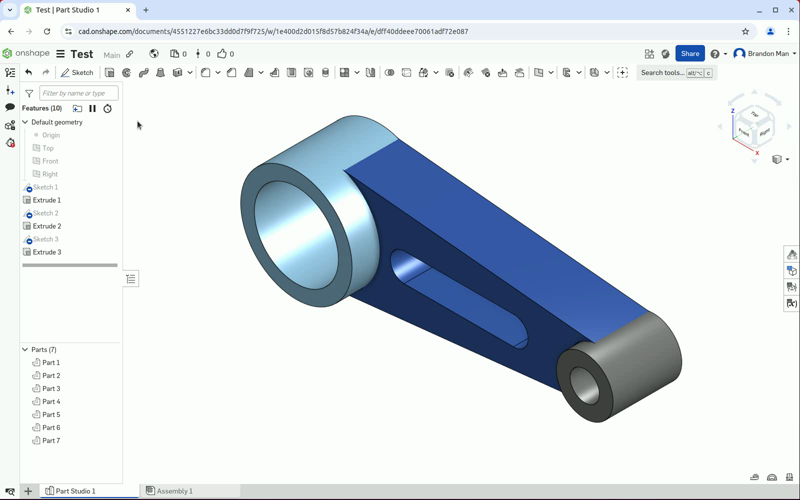
mouse_move(73, 189)
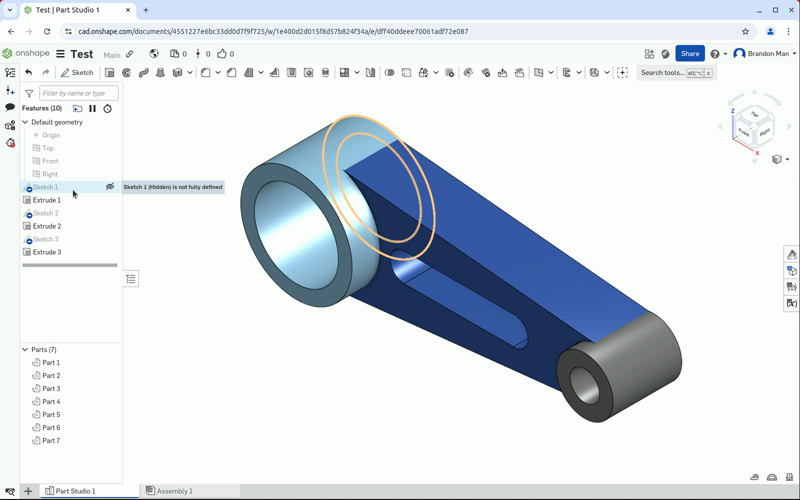
click(73, 189)